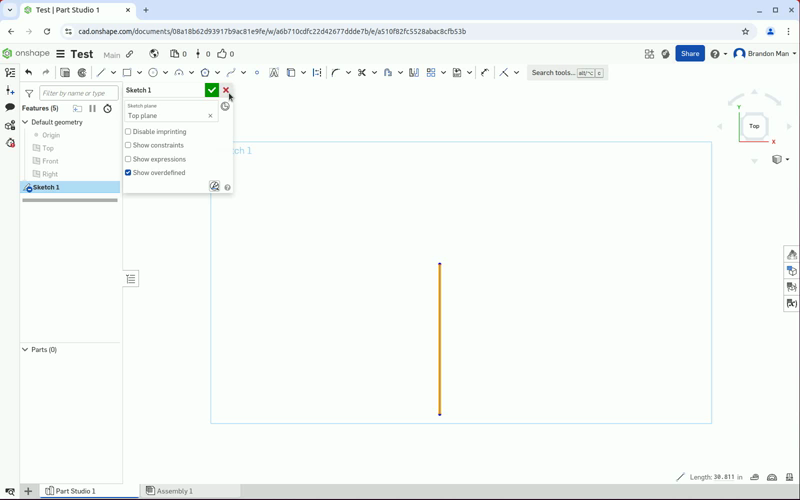
key(shift+h)
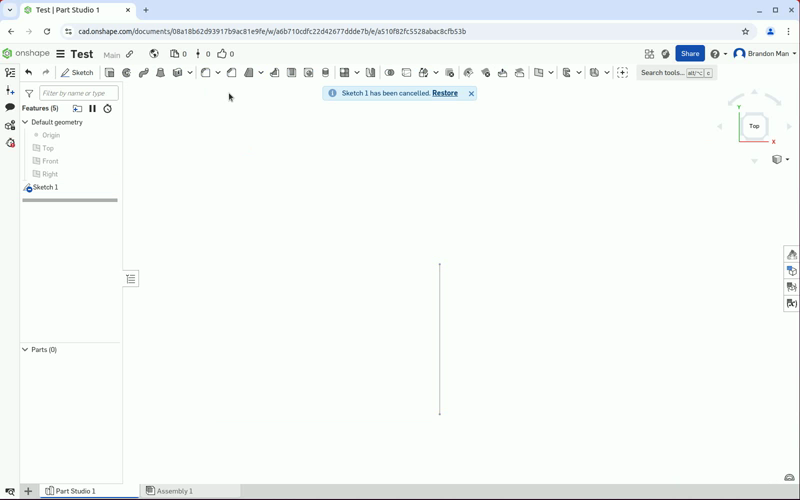
key(shift+s)
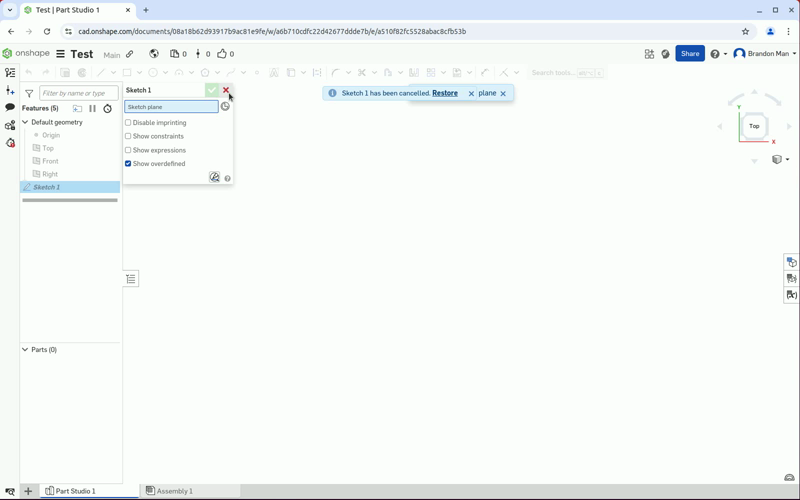
mouse_move(73, 150)
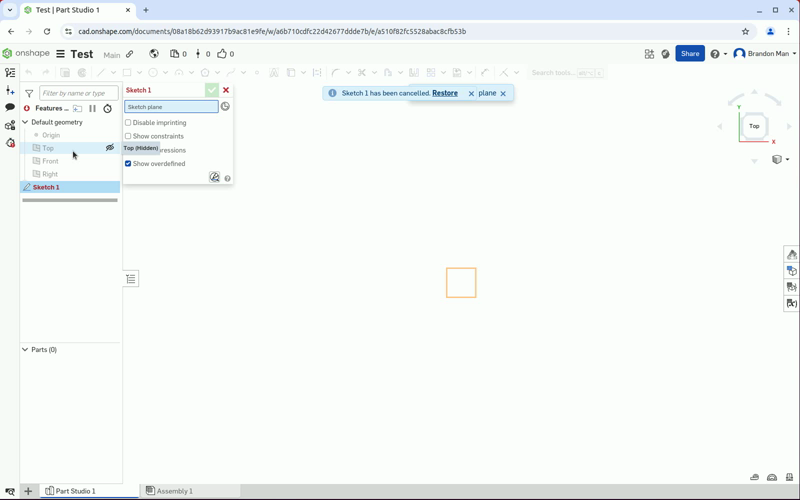
click(73, 150)
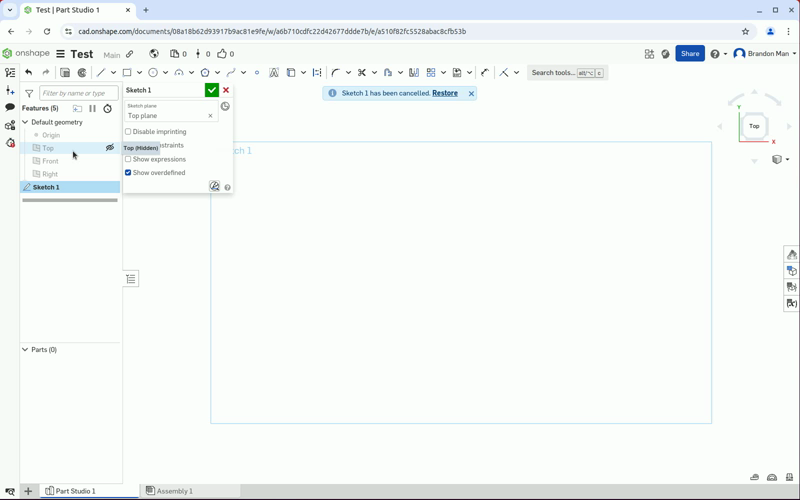
mouse_move(73, 352)
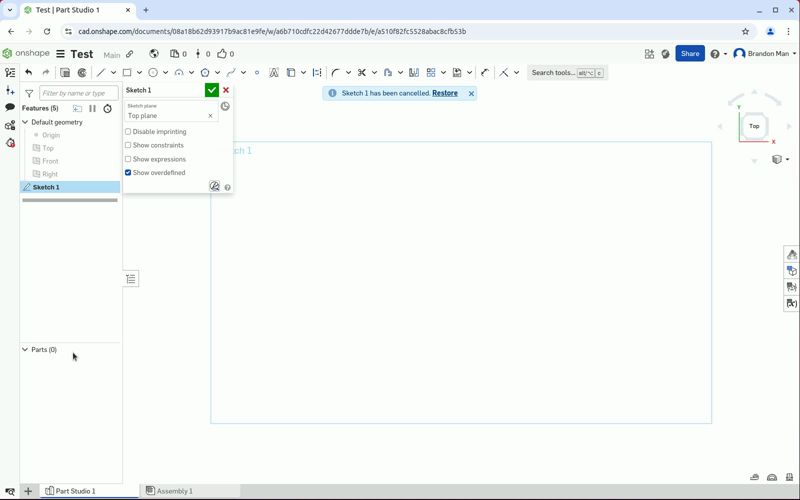
key(y)
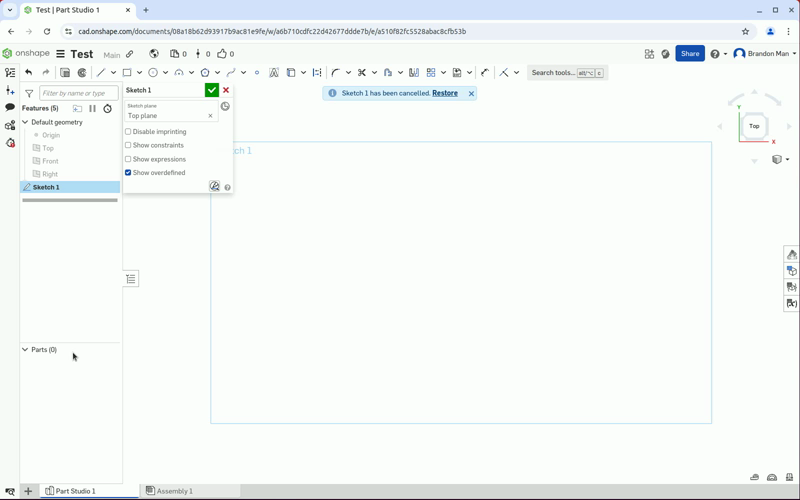
key(a)
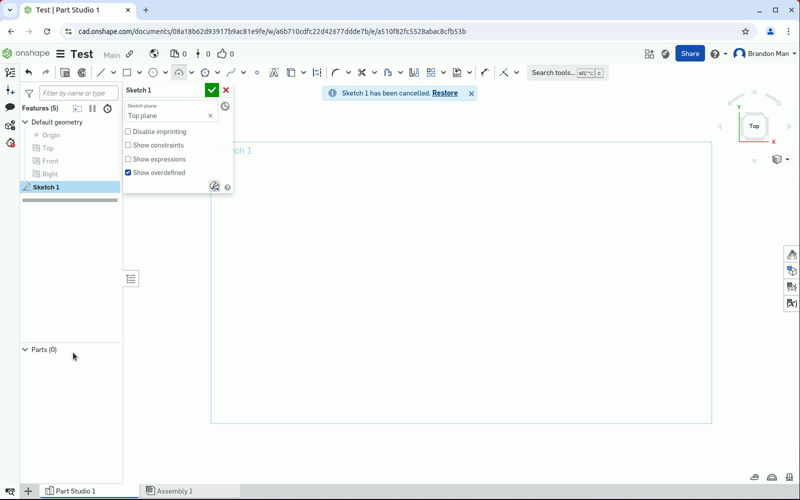
key_down(shift)
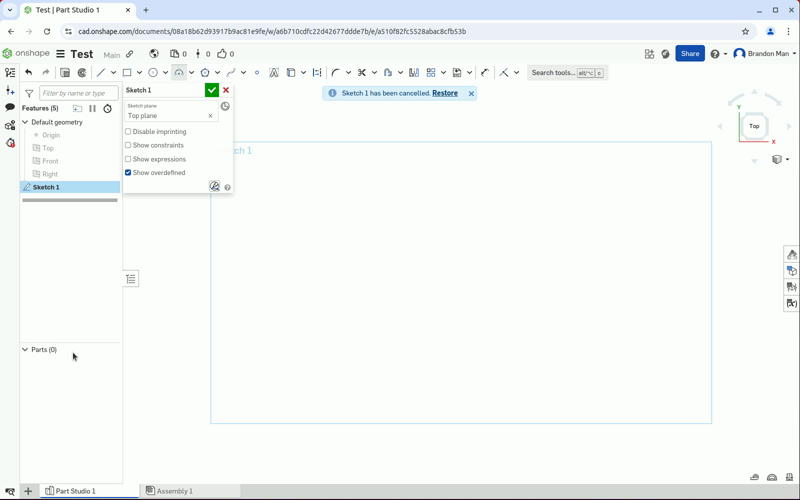
mouse_move(429, 282)
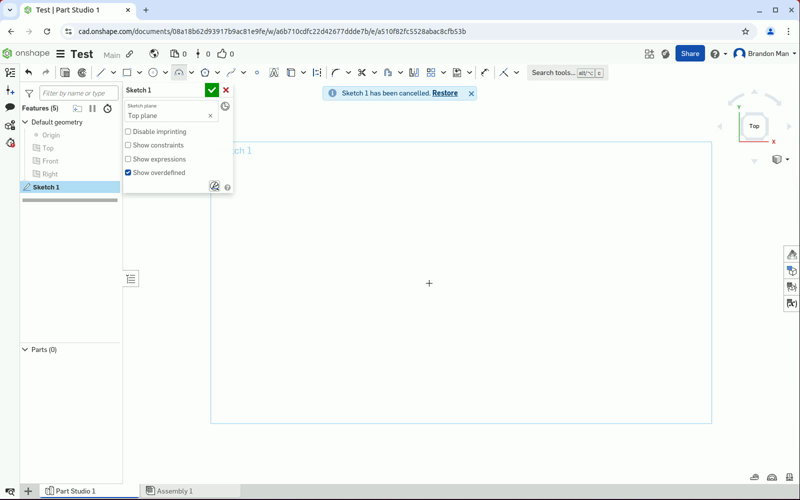
click(429, 282)
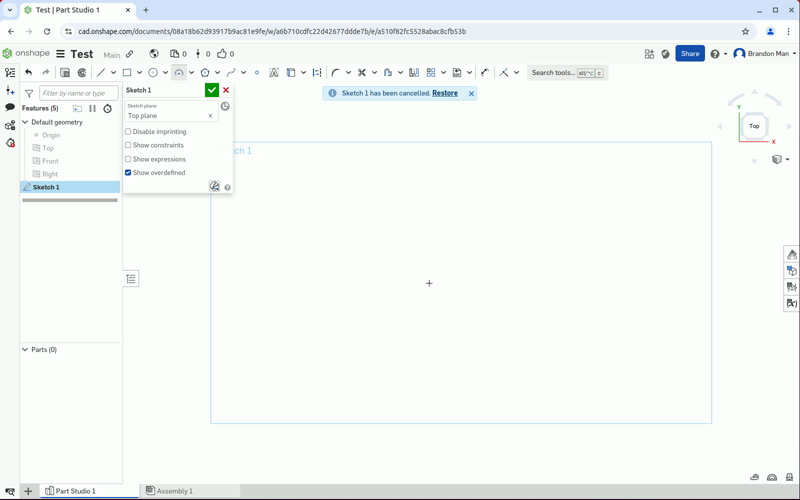
key_up(shift)
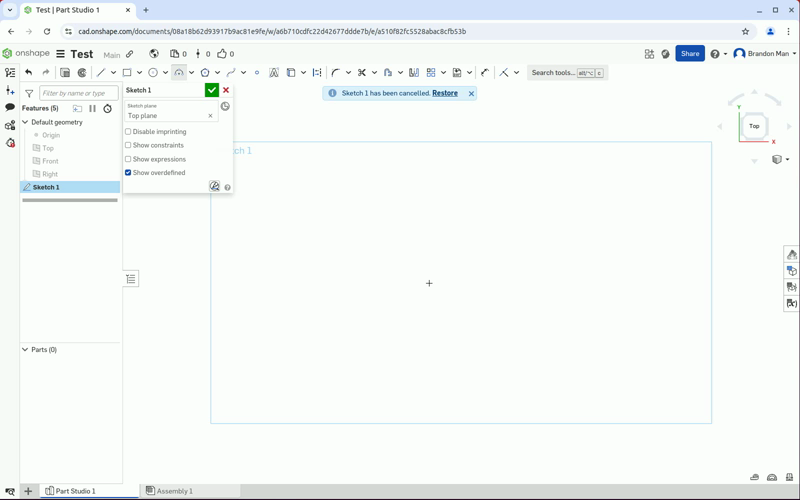
key_down(shift)
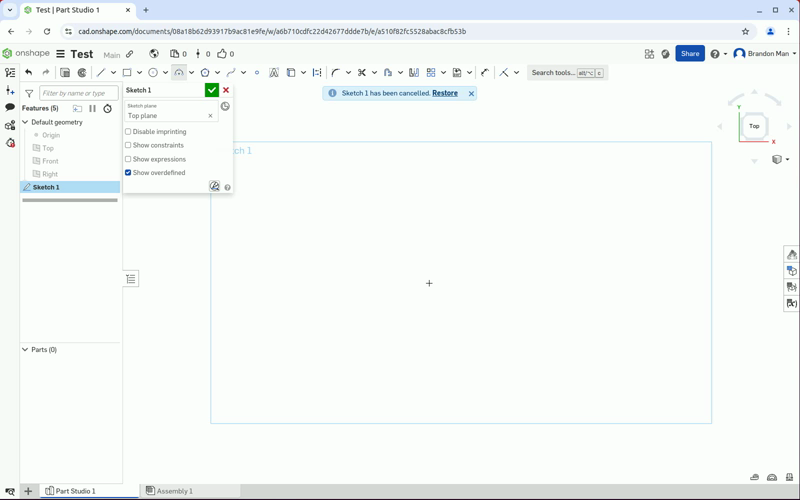
mouse_move(493, 282)
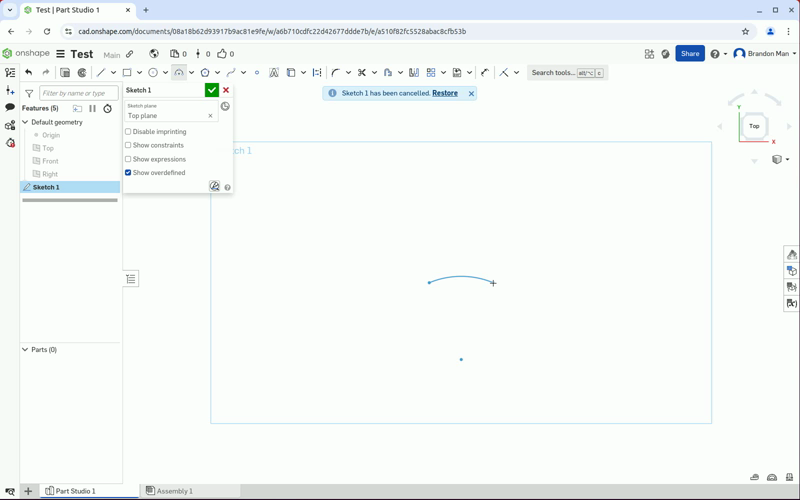
click(493, 282)
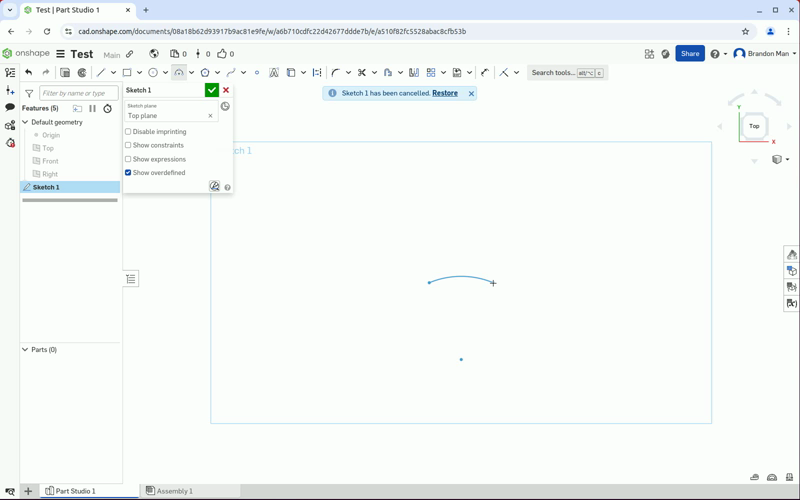
mouse_move(461, 250)
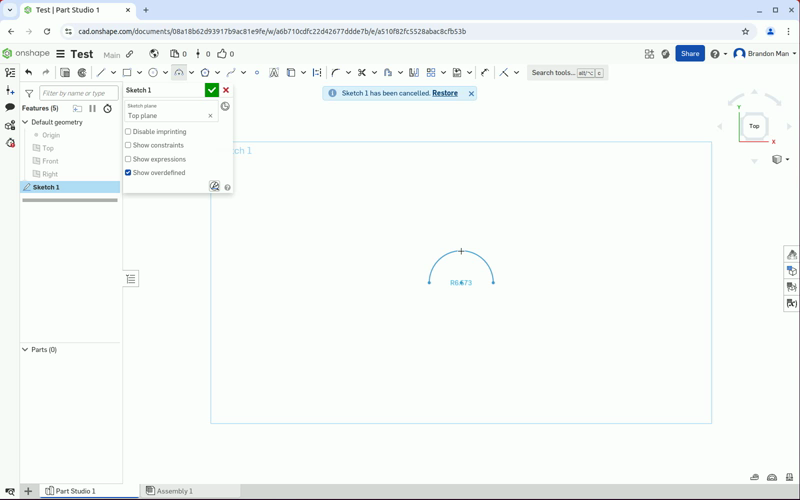
click(461, 250)
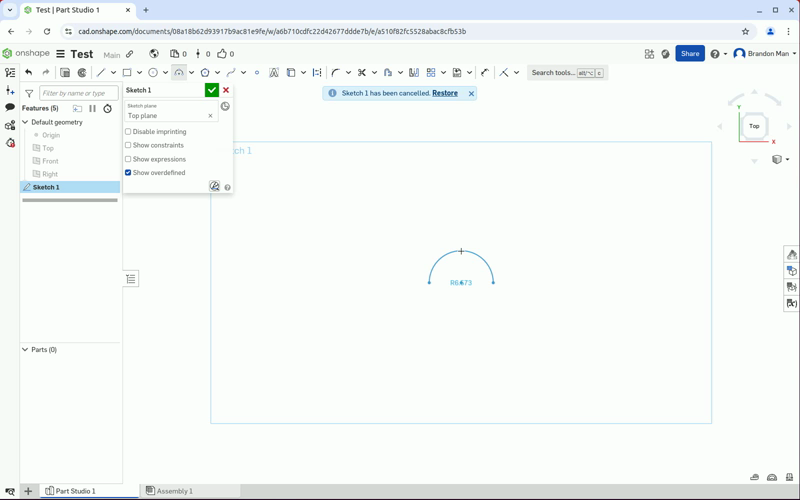
key_up(shift)
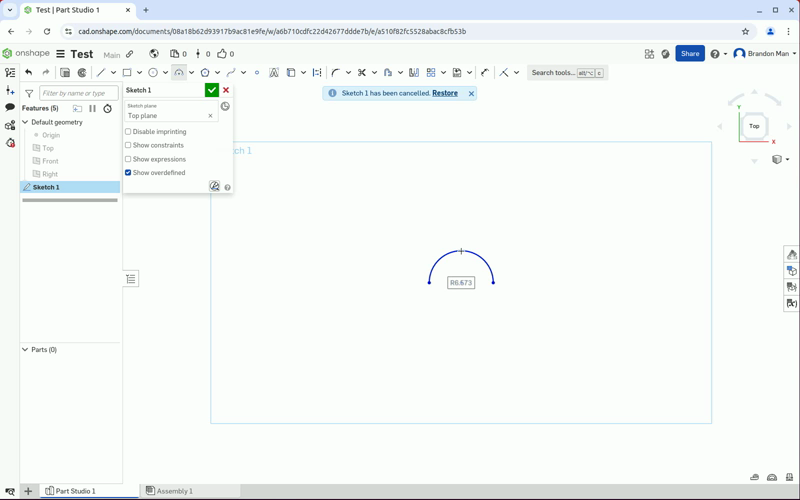
key(esc)
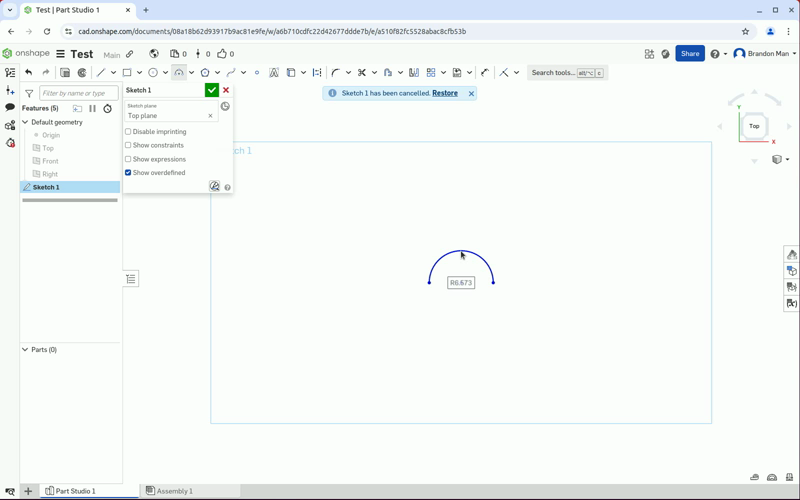
key(l)
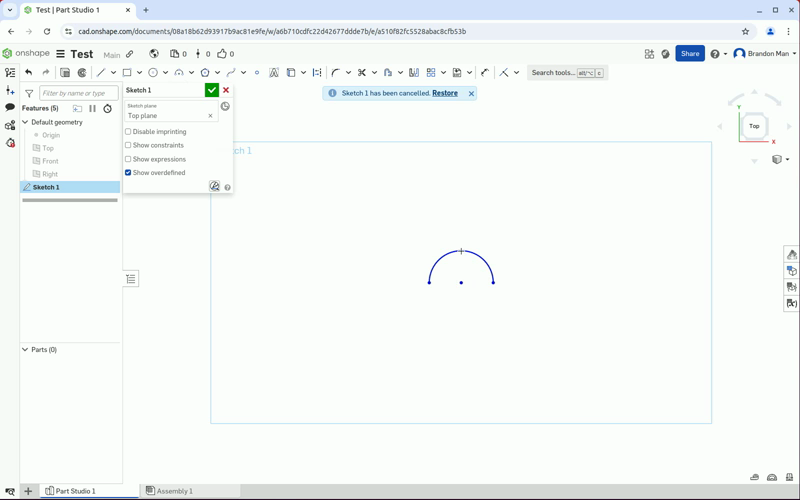
mouse_move(493, 282)
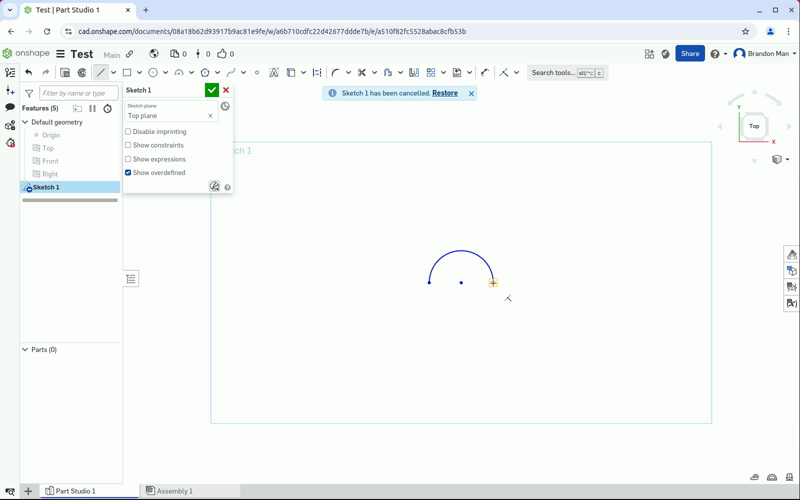
click(493, 282)
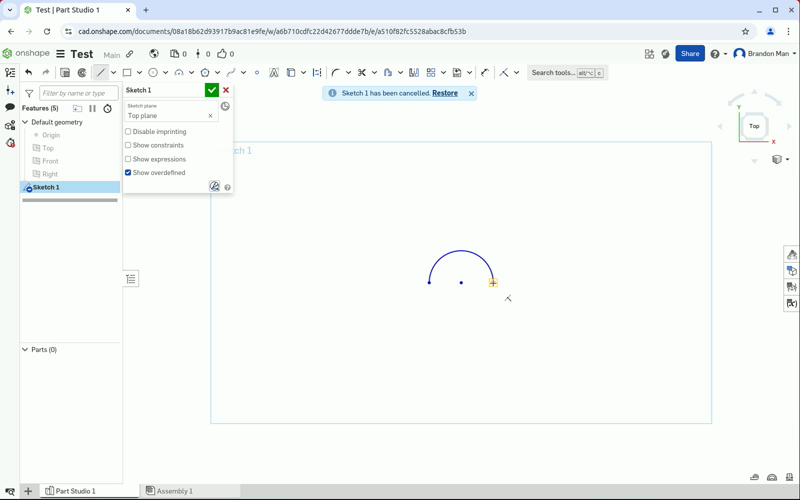
key_down(shift)
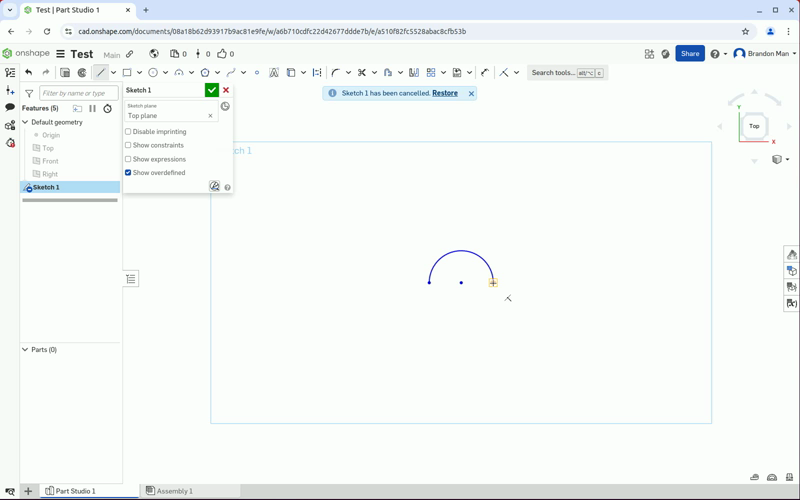
mouse_move(493, 202)
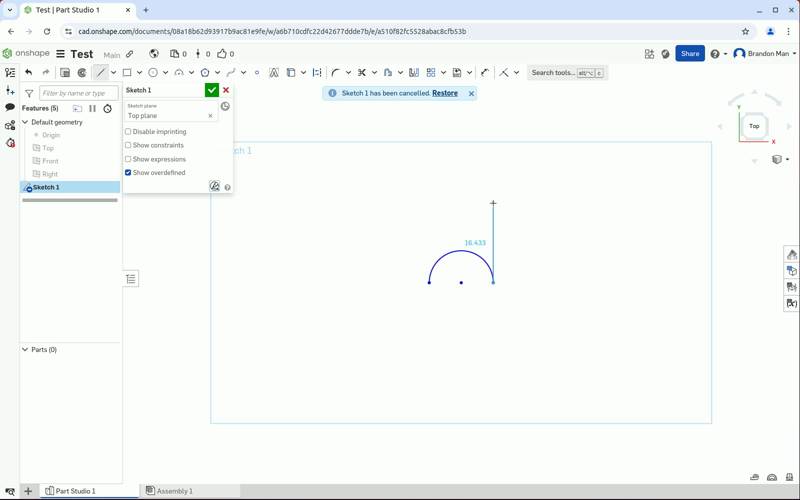
click(493, 202)
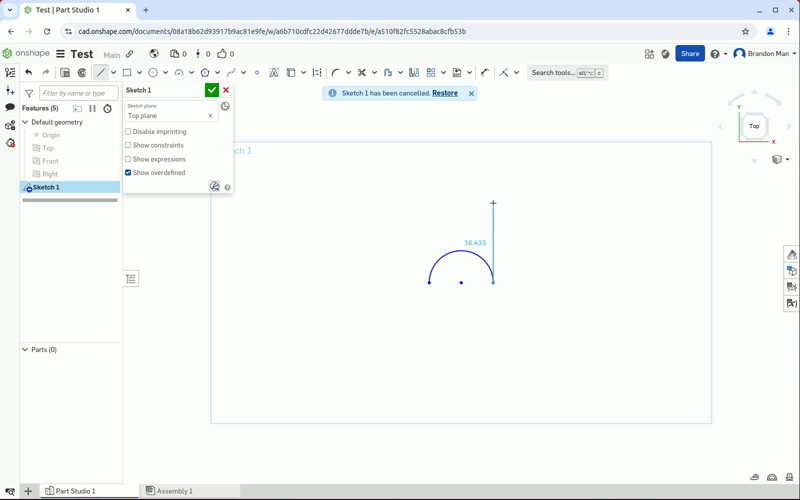
key_up(shift)
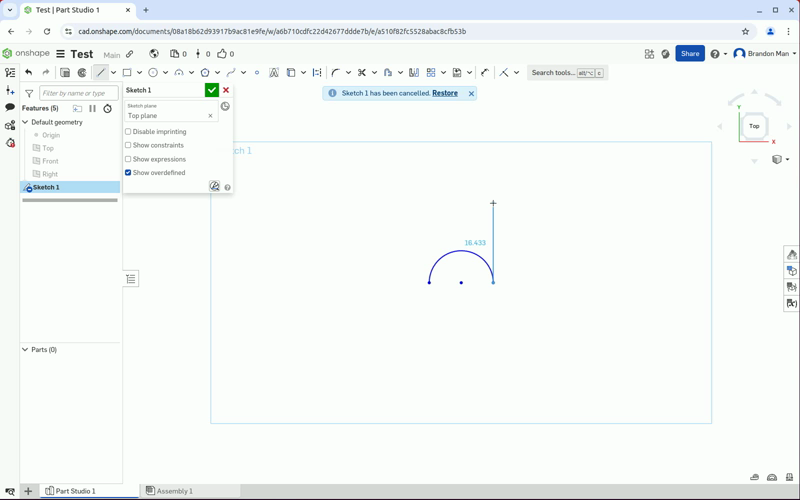
key(esc)
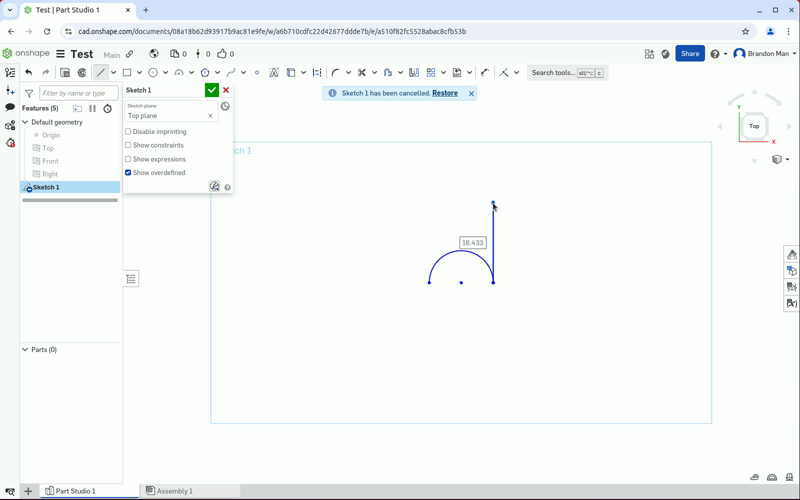
key(a)
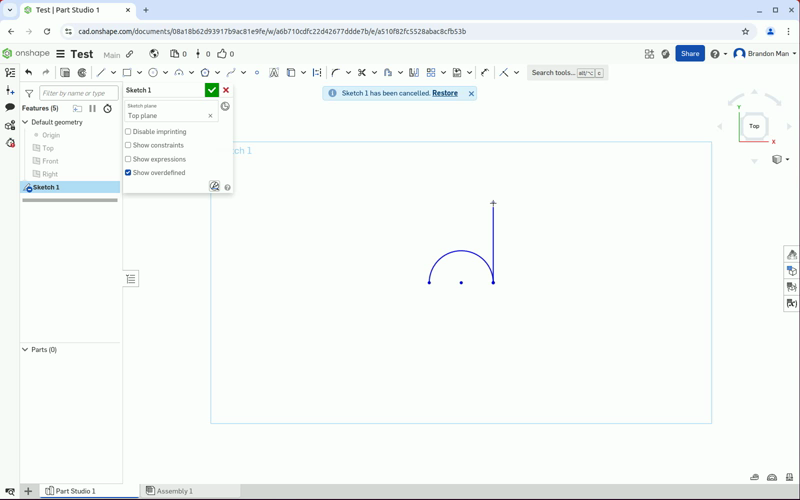
mouse_move(493, 202)
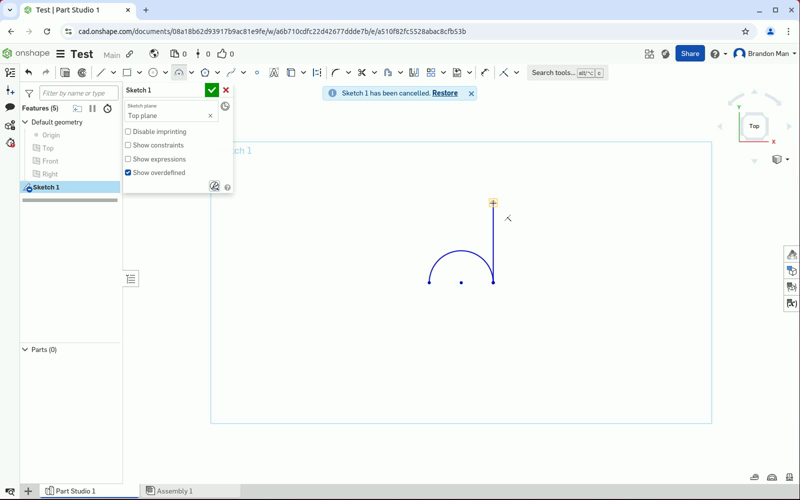
click(493, 202)
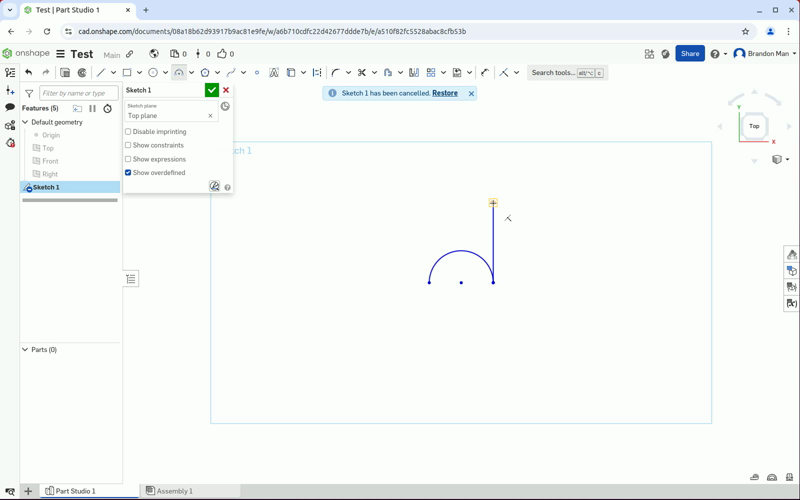
key_down(shift)
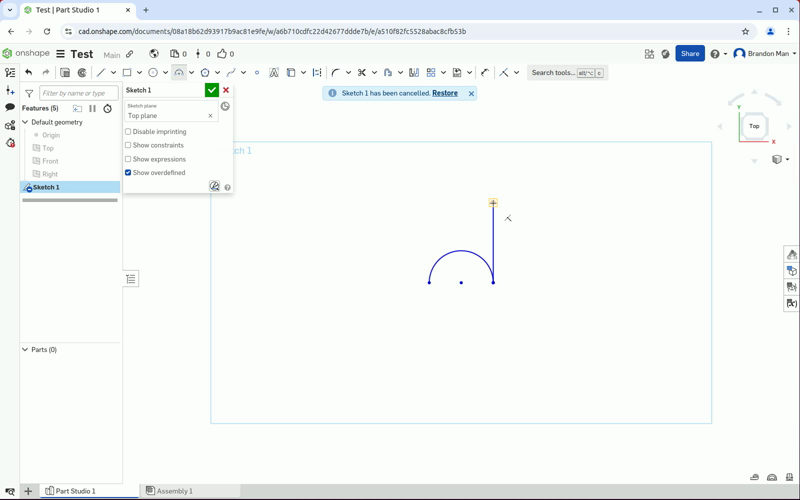
mouse_move(429, 202)
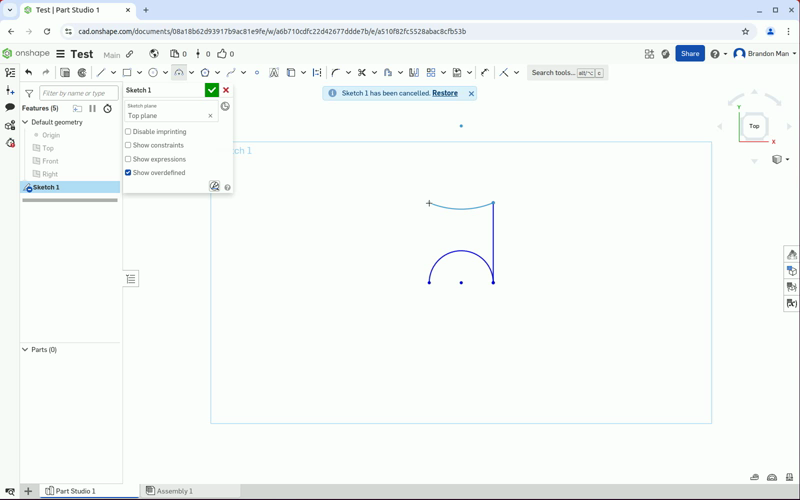
click(429, 202)
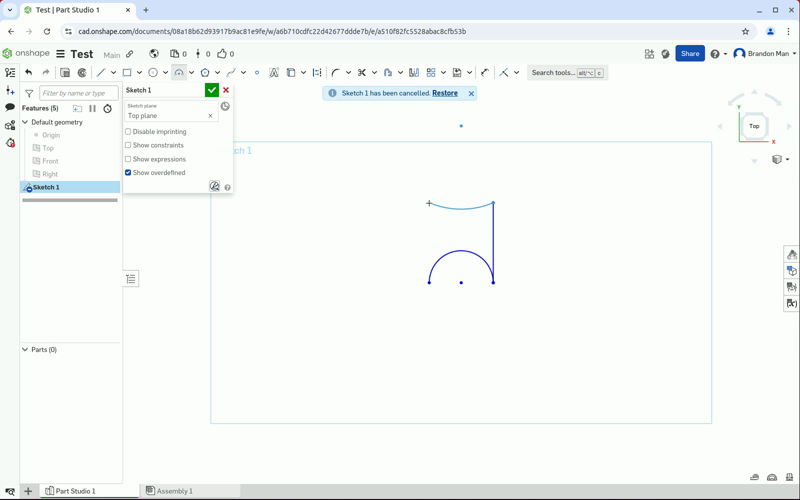
mouse_move(461, 170)
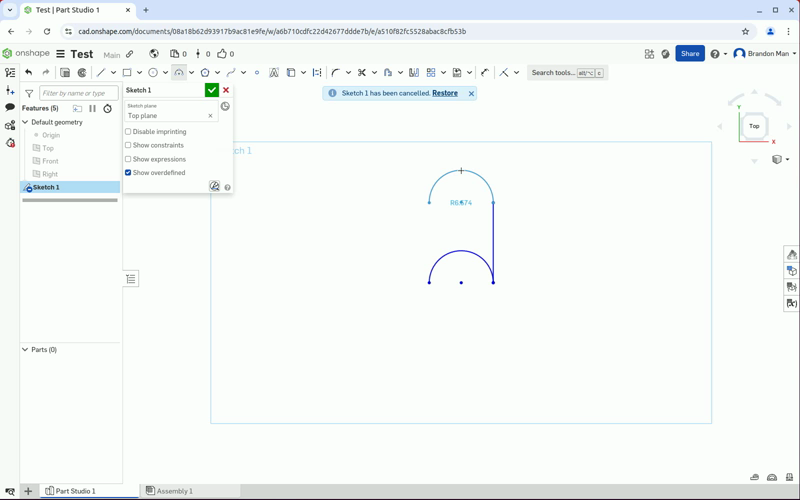
click(461, 170)
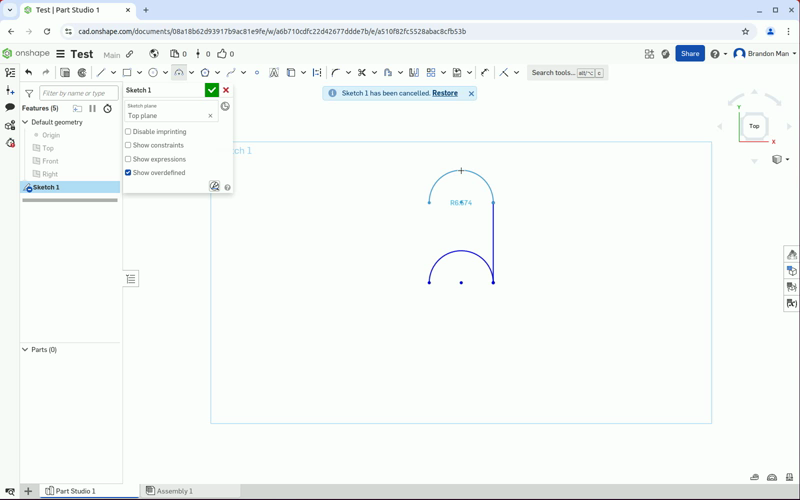
key_up(shift)
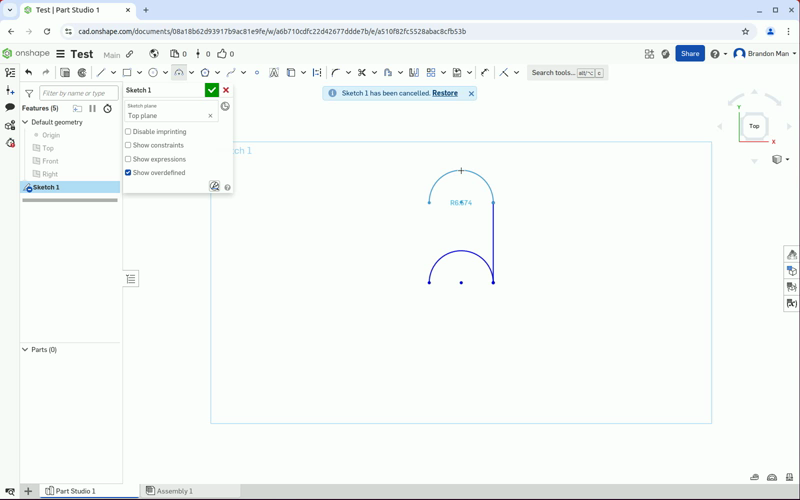
key(esc)
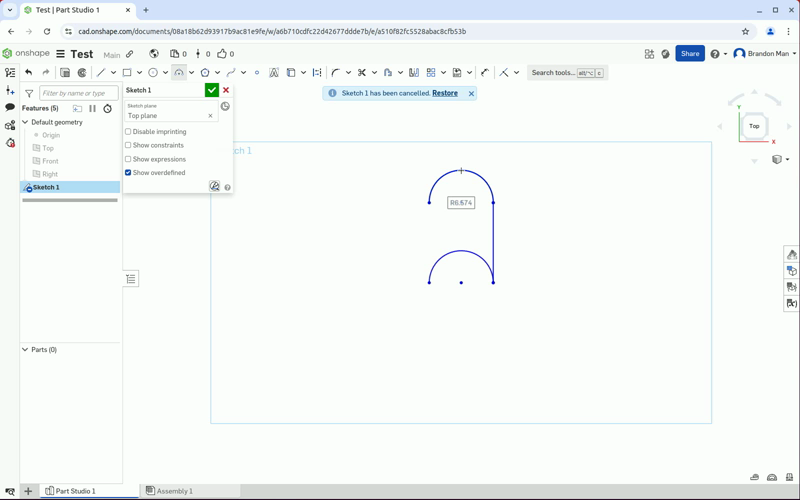
key(l)
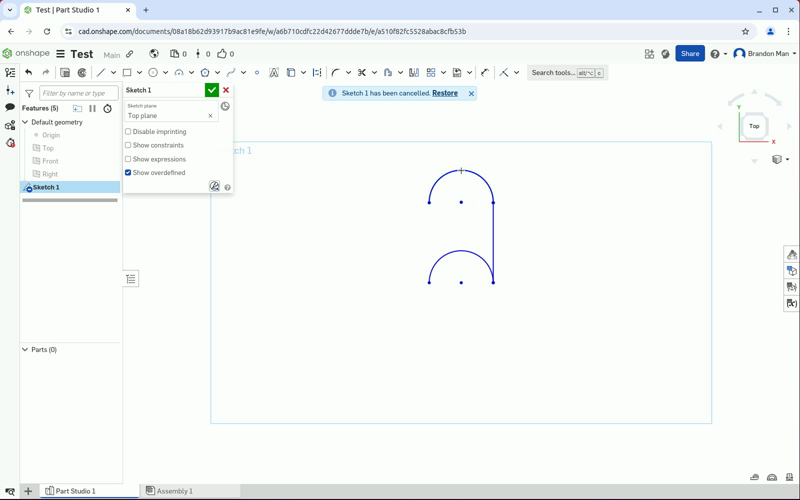
mouse_move(429, 202)
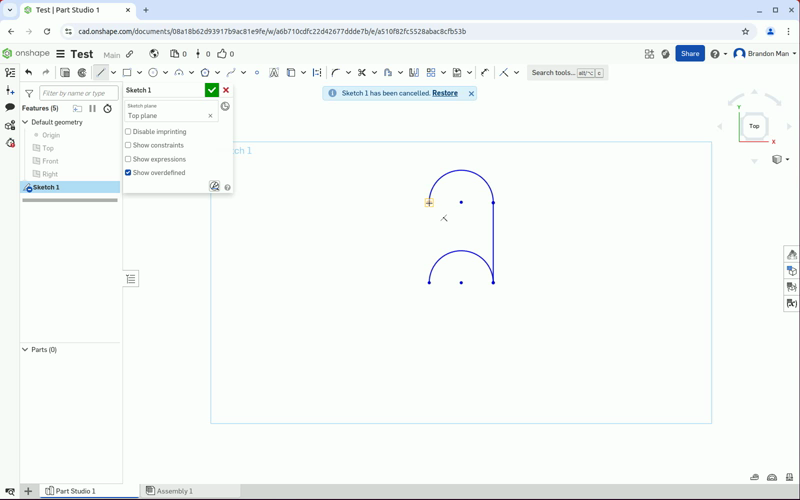
click(429, 202)
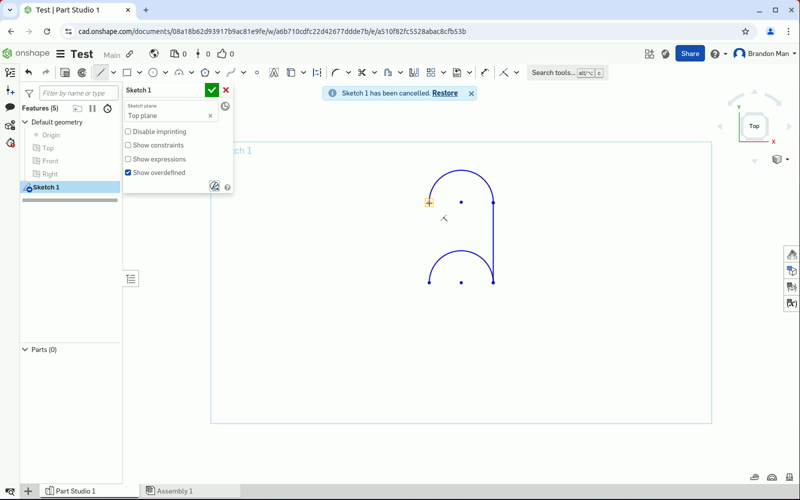
key_down(shift)
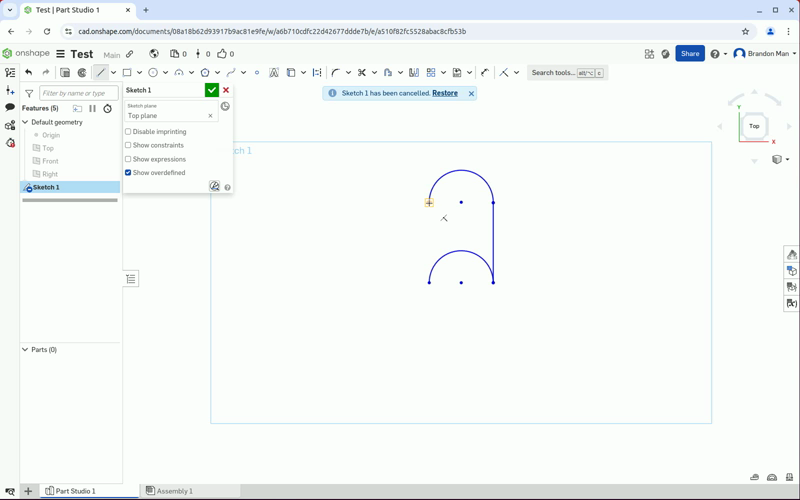
mouse_move(429, 282)
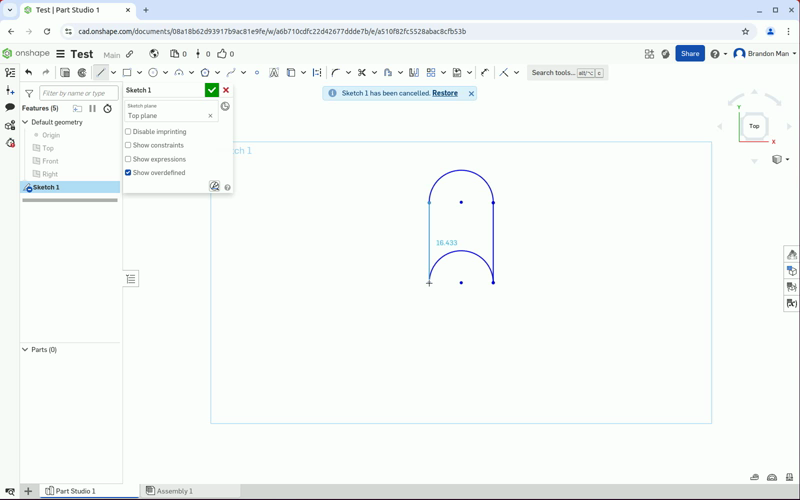
key_up(shift)
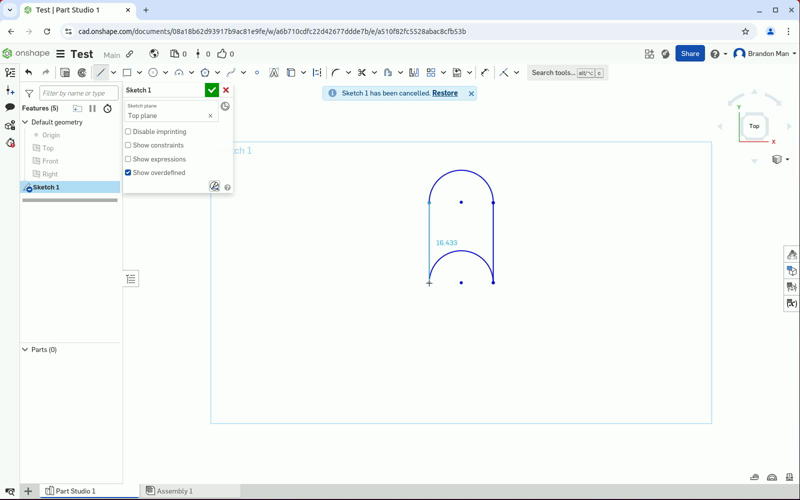
click(429, 282)
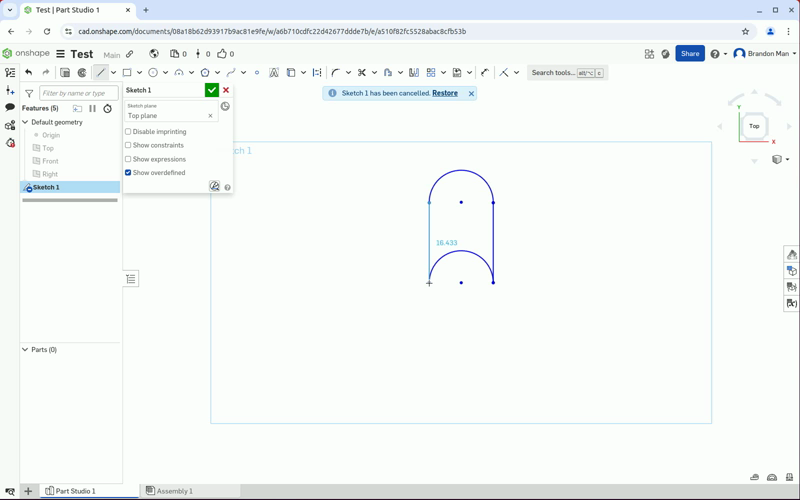
key(esc)
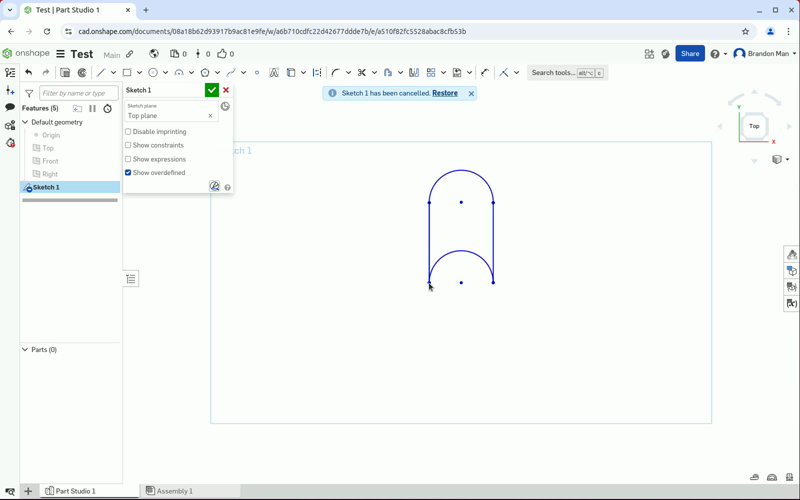
mouse_move(485, 235)
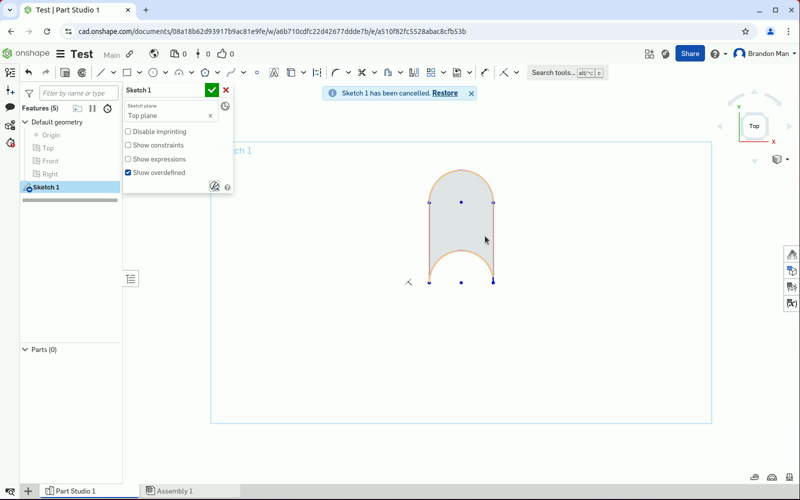
scroll(6)
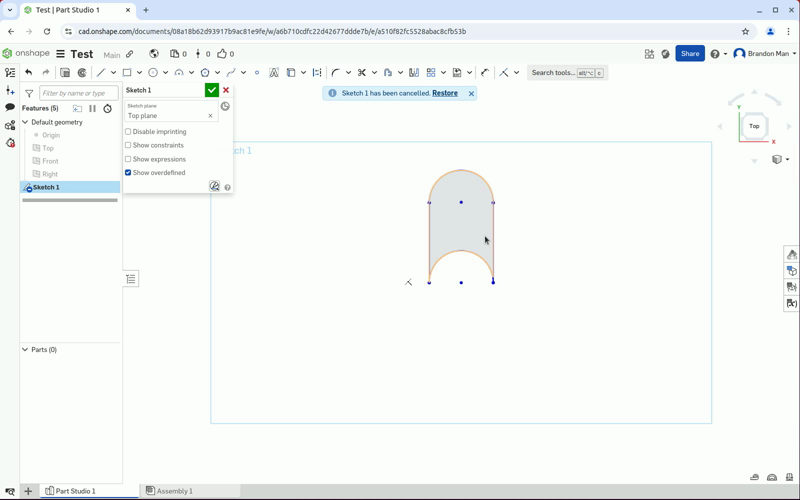
scroll(6)
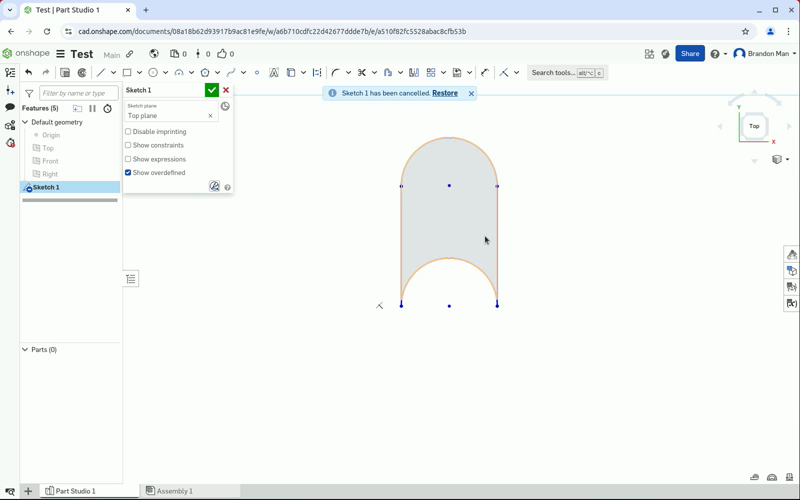
scroll(6)
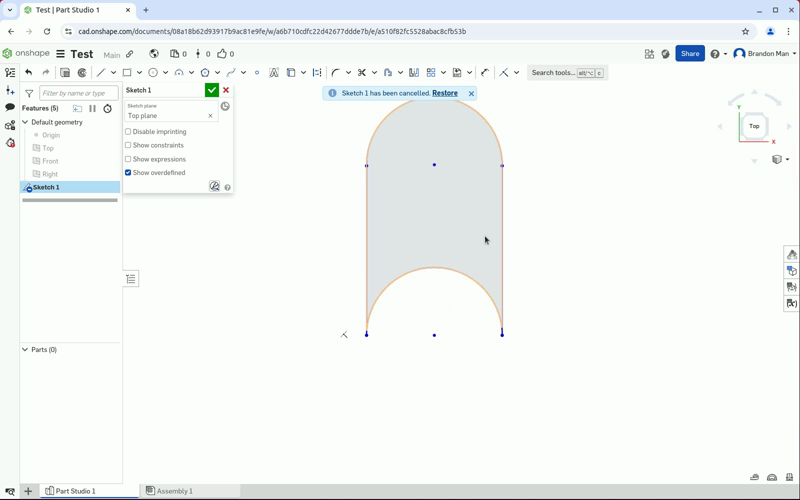
scroll(6)
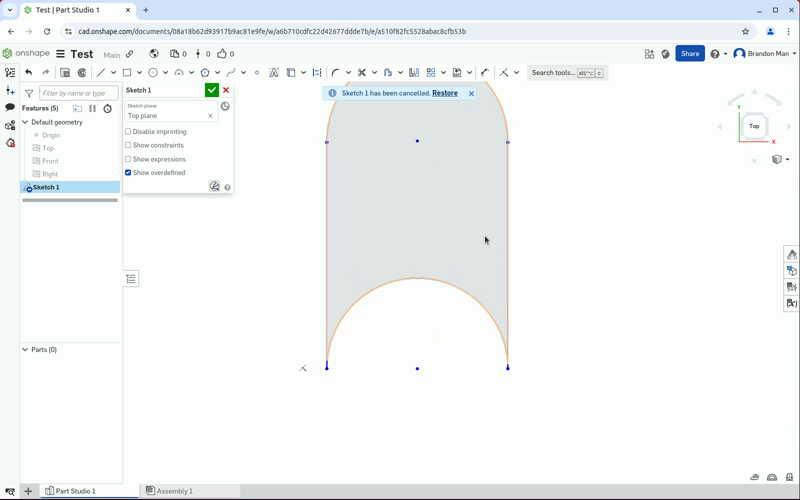
scroll(6)
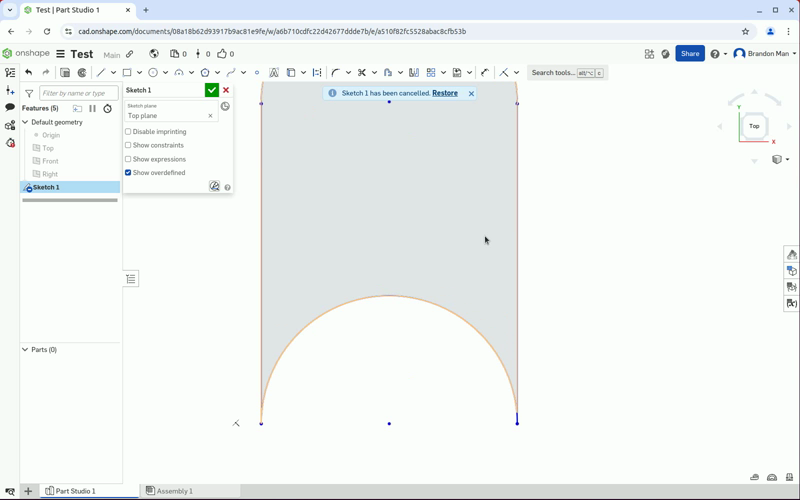
scroll(6)
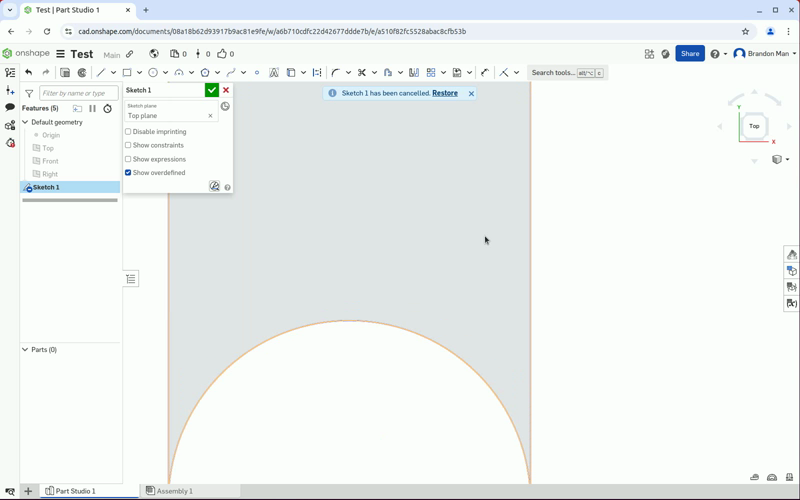
scroll(6)
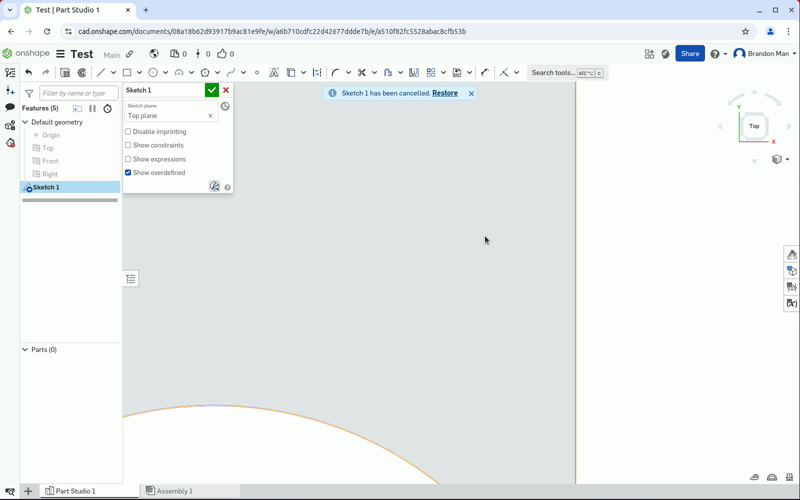
click(485, 235)
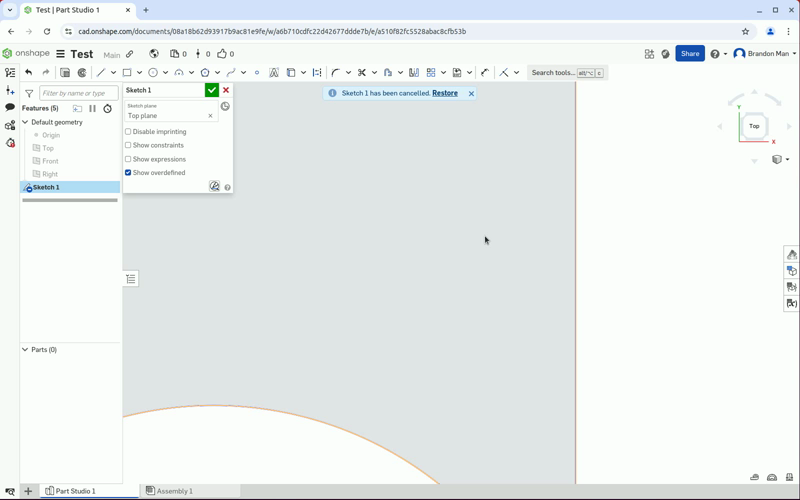
scroll(-6)
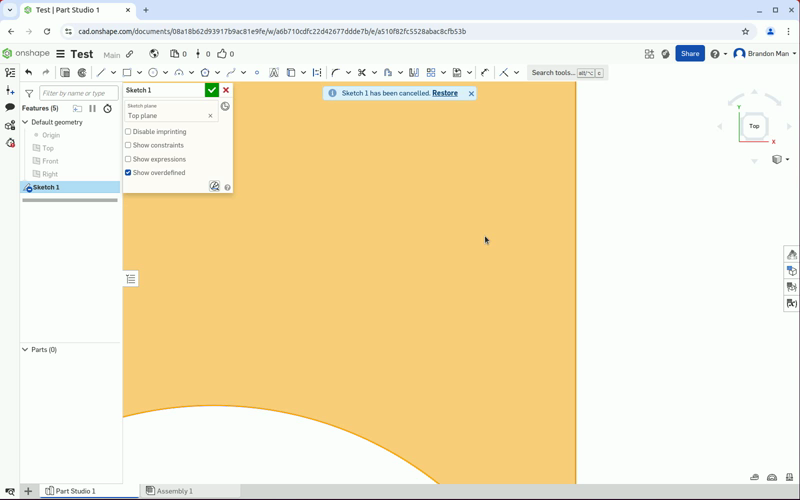
scroll(-6)
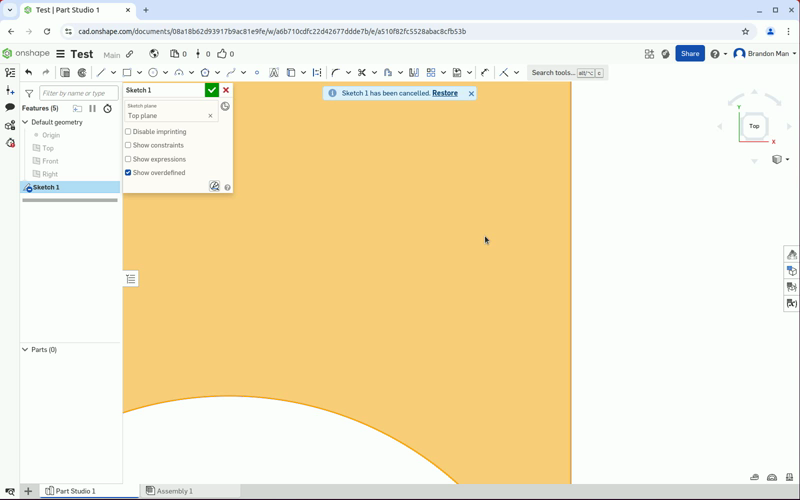
scroll(-6)
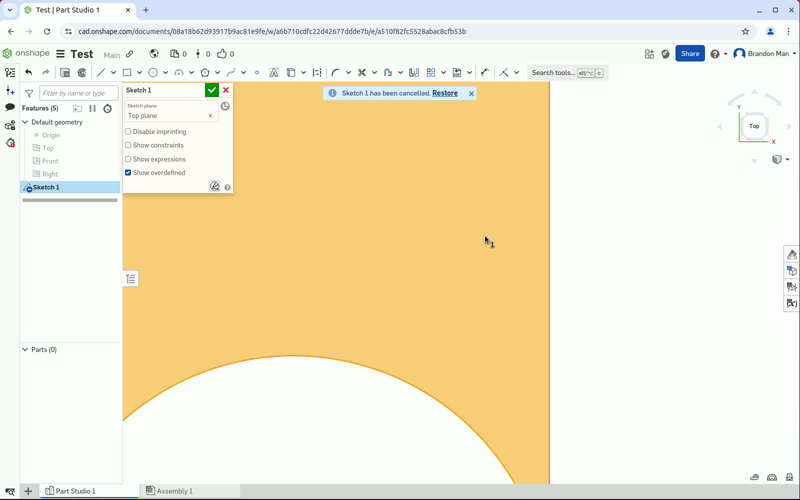
scroll(-6)
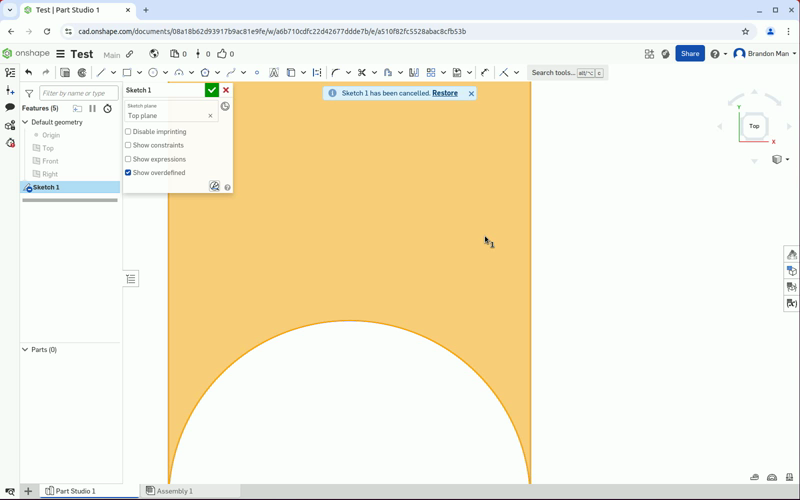
scroll(-6)
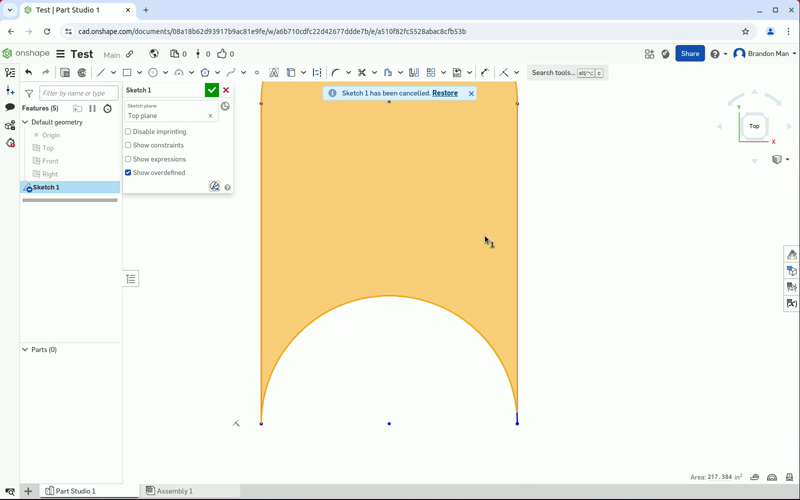
scroll(-6)
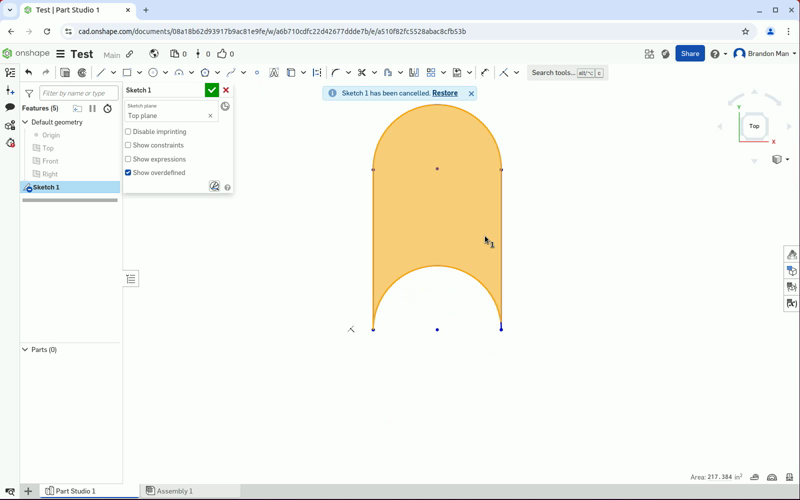
scroll(-6)
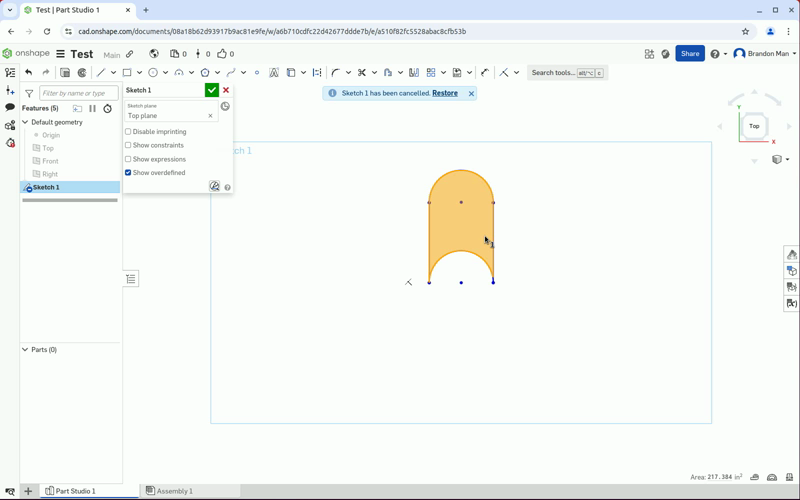
mouse_move(73, 352)
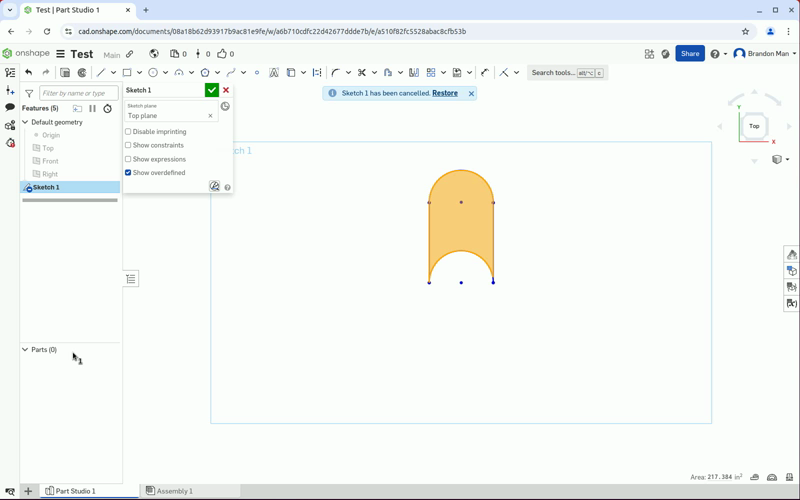
key(shift+y)
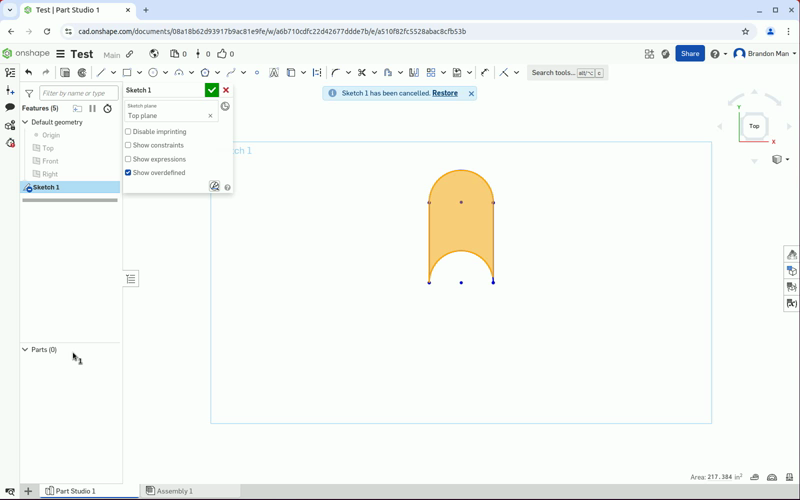
key(shift+e)
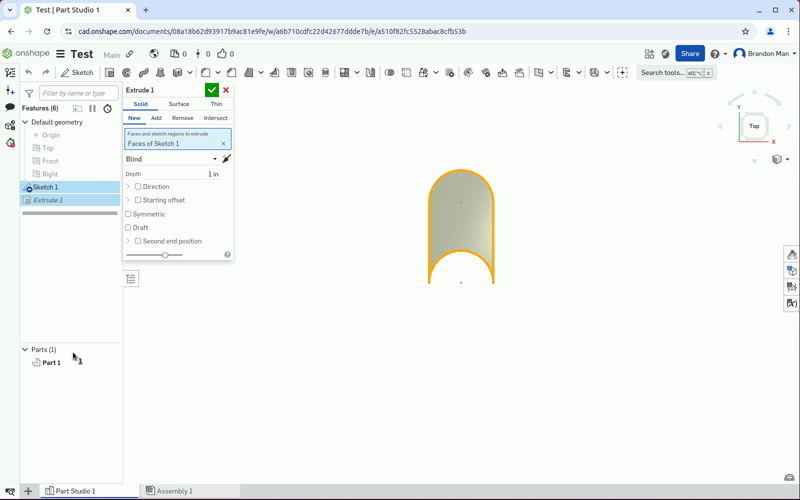
mouse_move(143, 106)
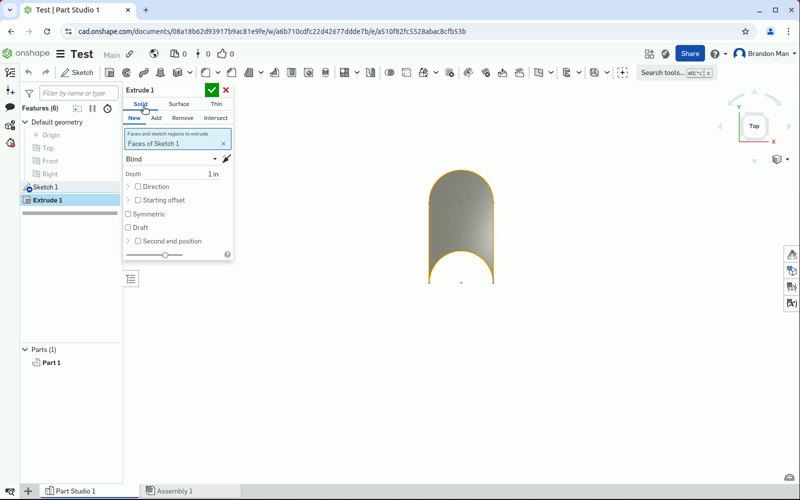
click(143, 106)
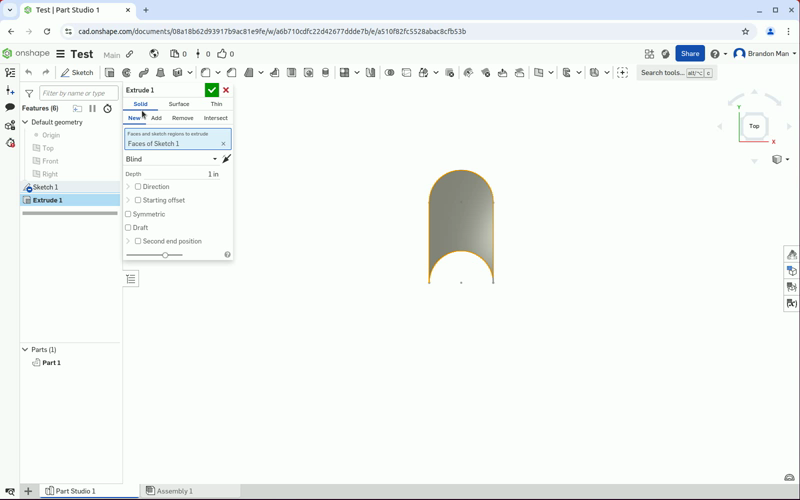
mouse_move(137, 120)
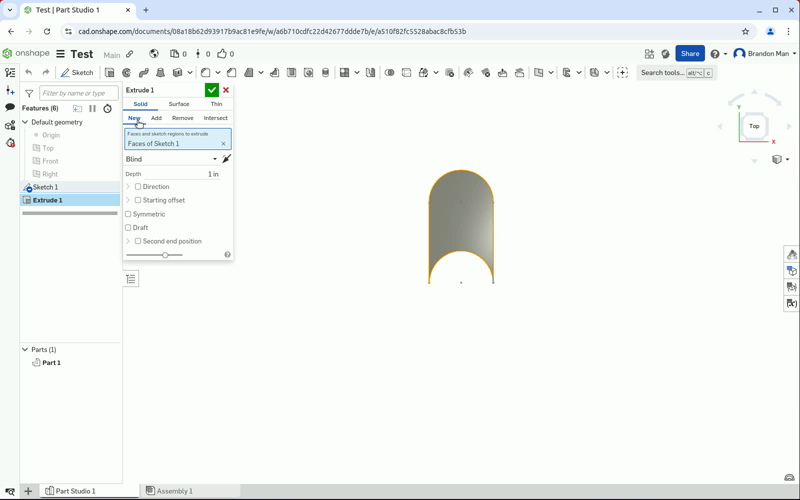
click(137, 120)
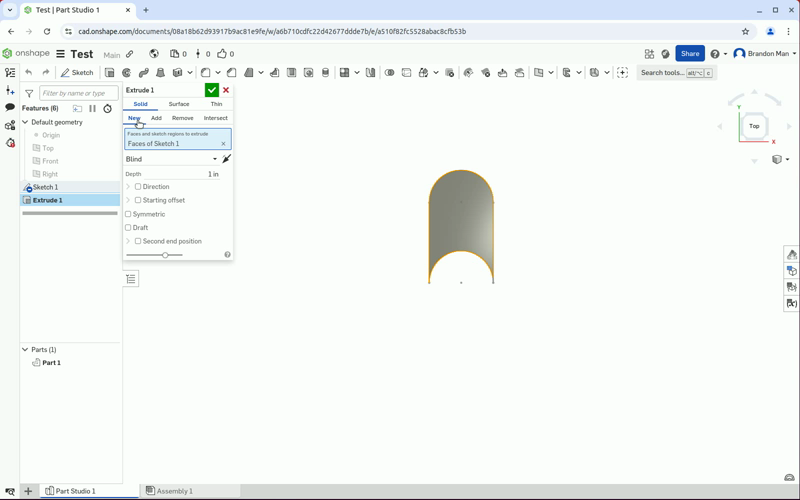
key(tab, 4)
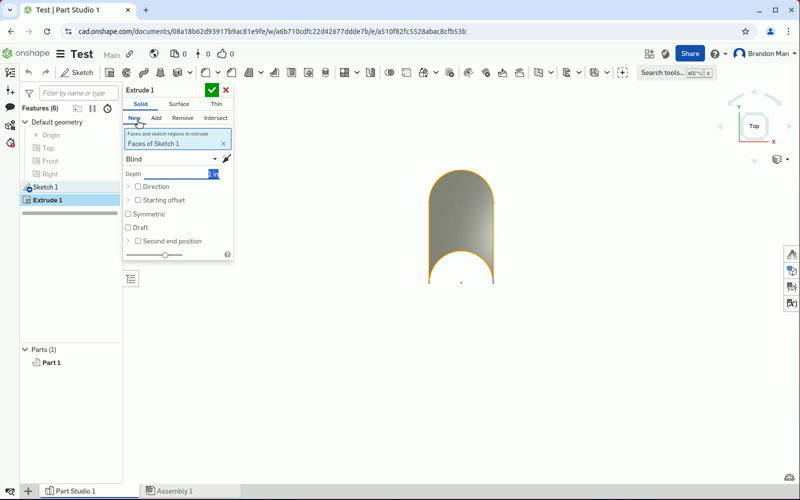
text(3.37)
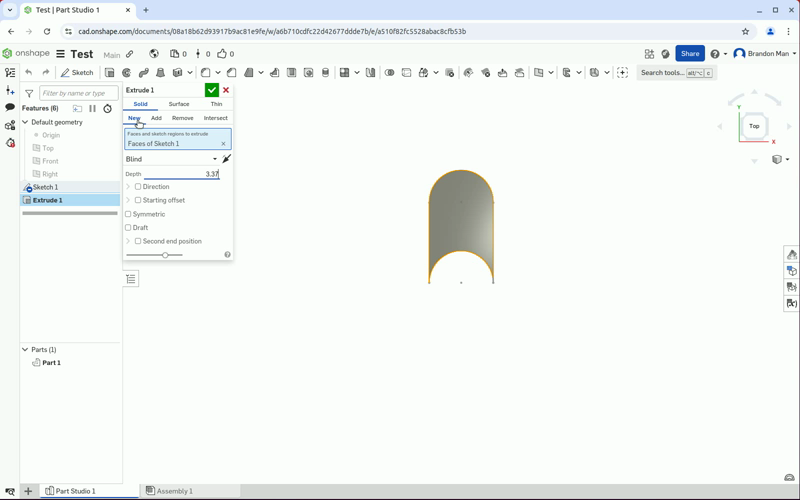
key(enter)
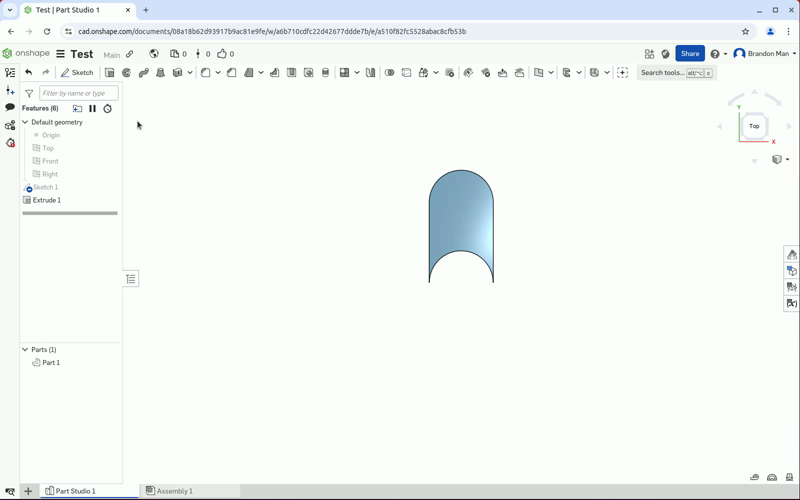
key(shift+h)
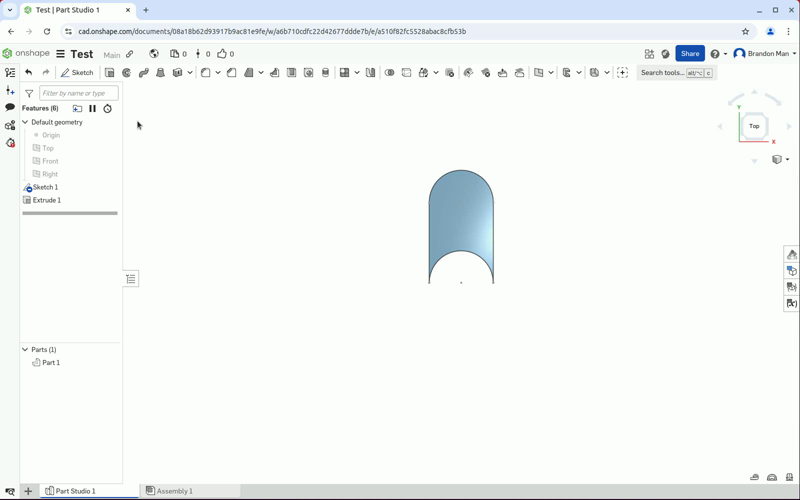
key(shift+h)
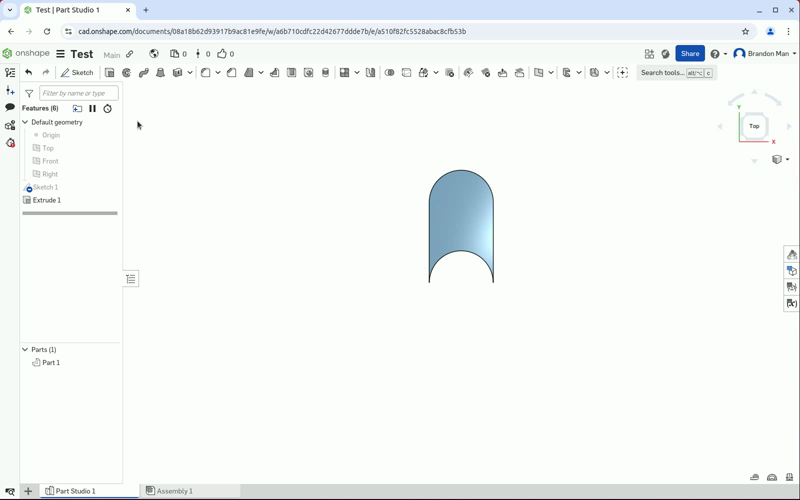
mouse_move(73, 189)
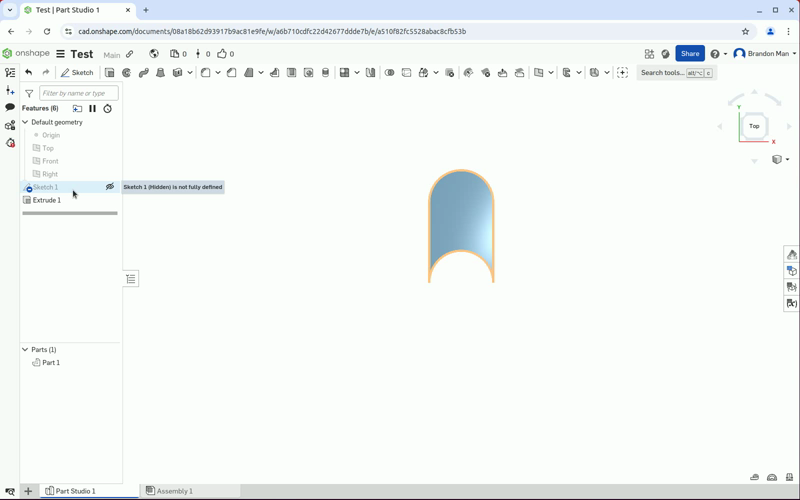
click(73, 189)
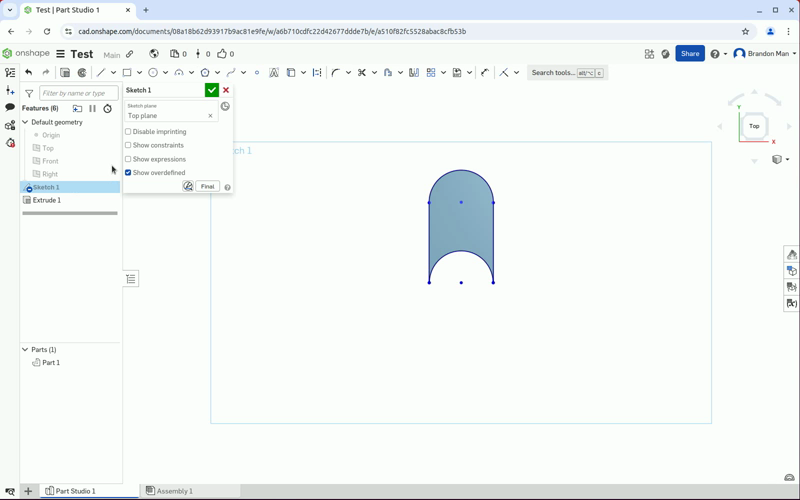
mouse_move(229, 92)
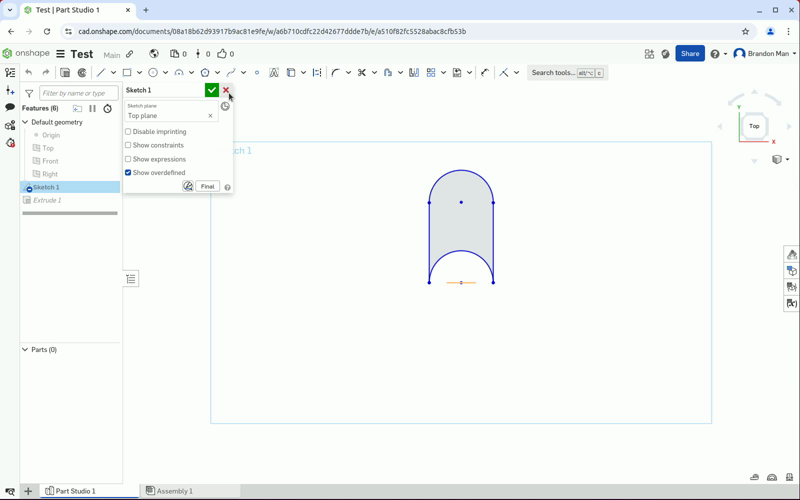
click(229, 92)
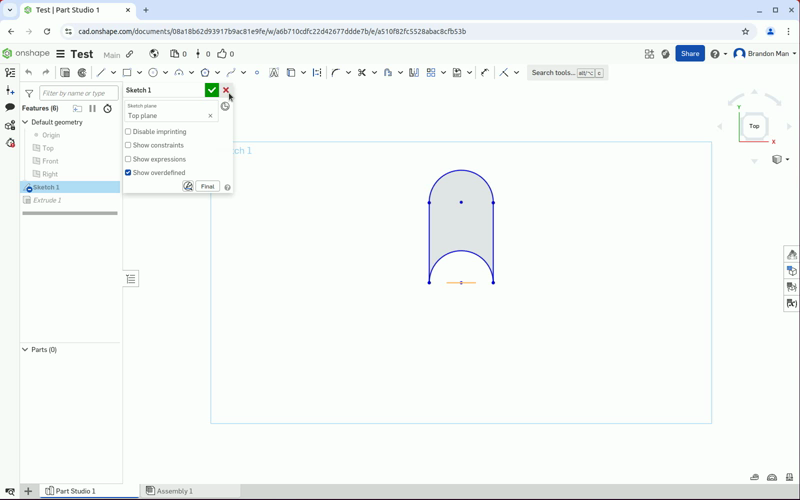
key(shift+s)
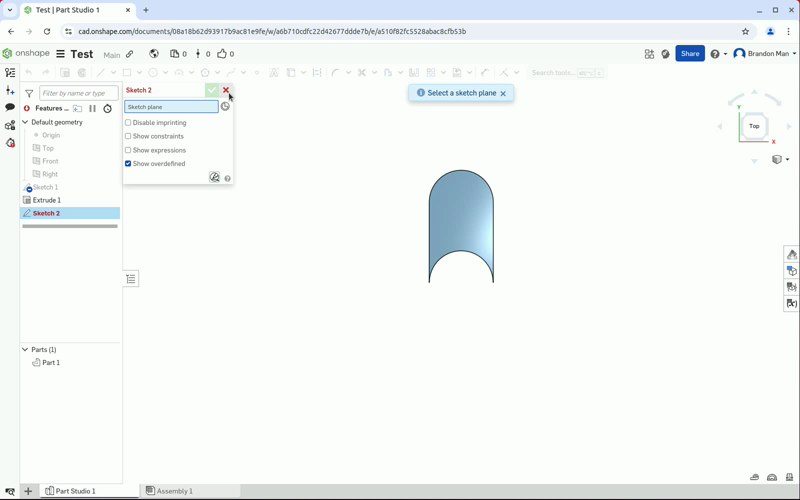
mouse_move(73, 150)
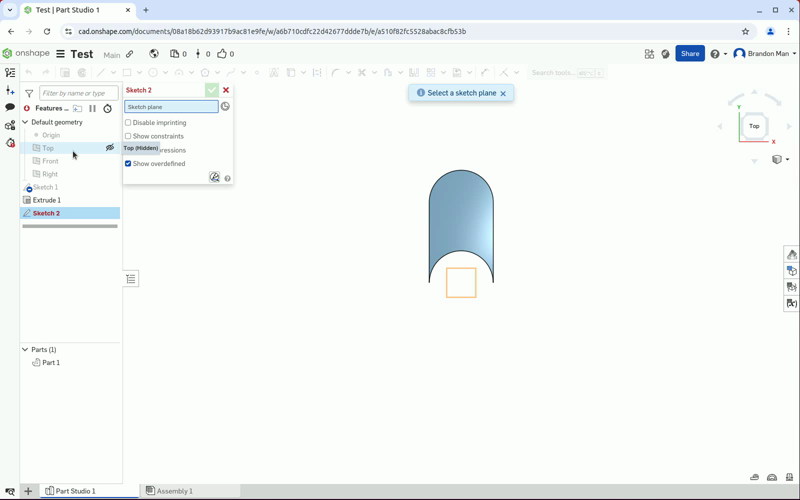
click(73, 150)
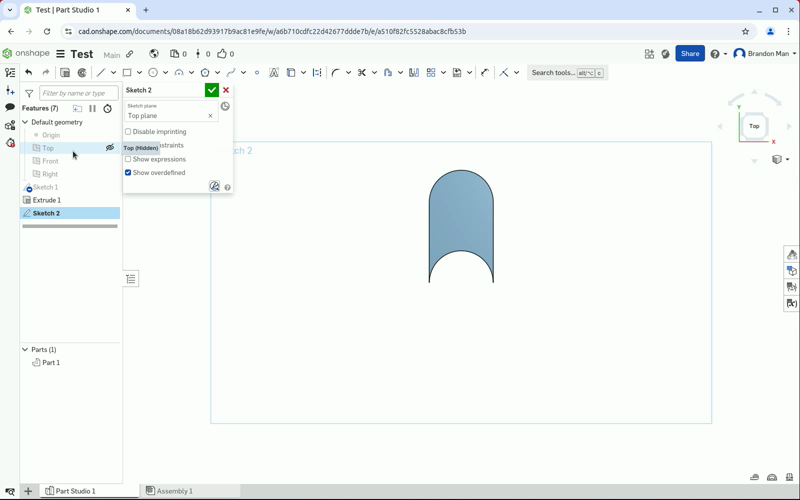
mouse_move(73, 352)
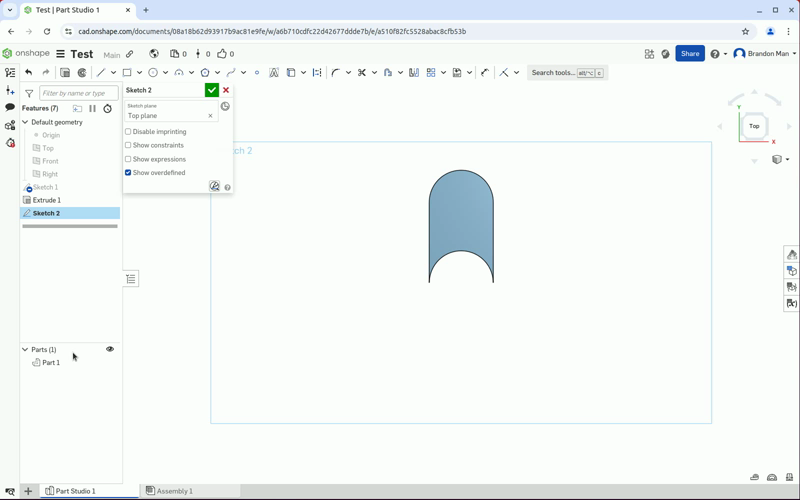
key(y)
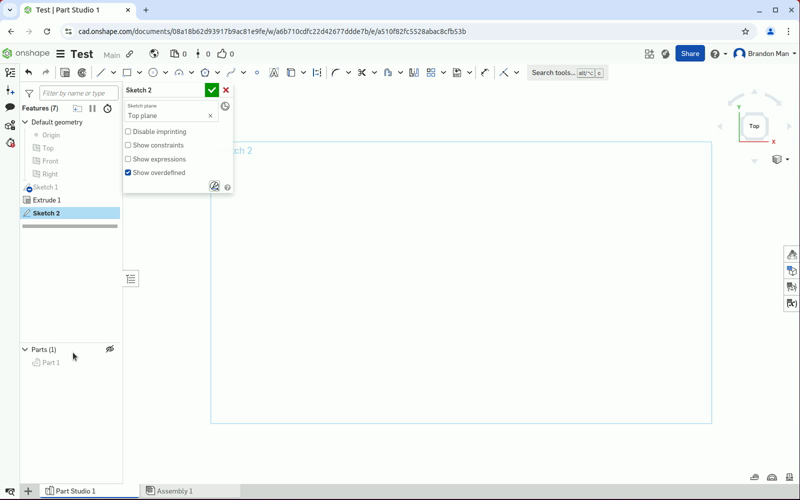
key(c)
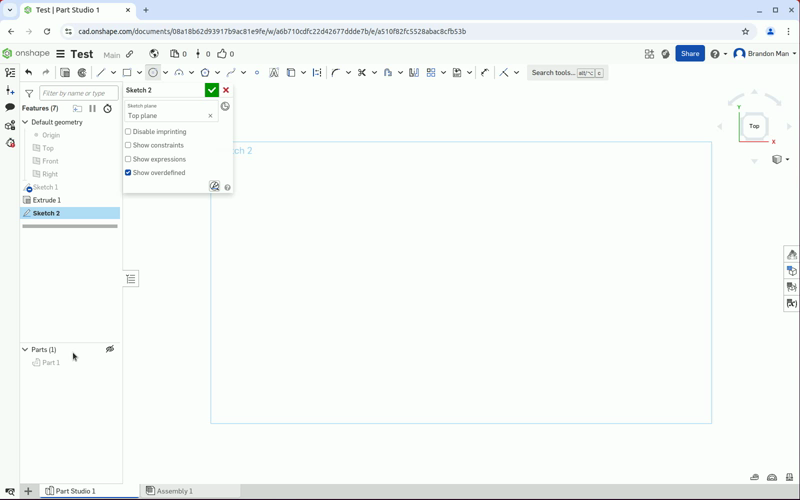
key_down(shift)
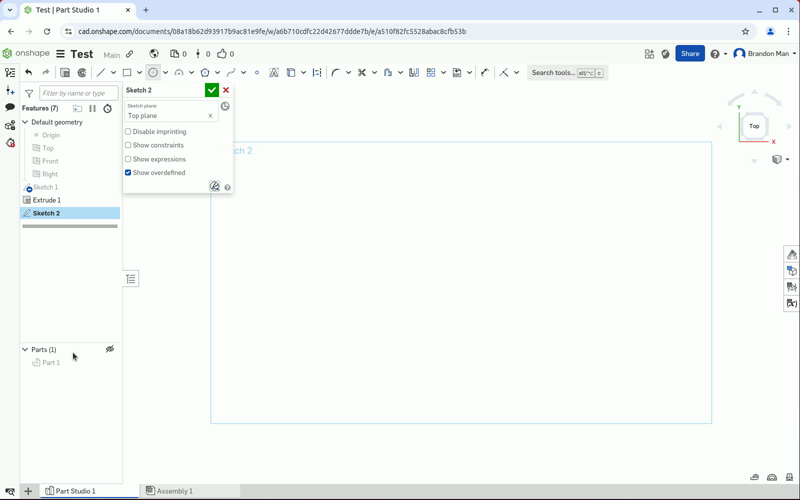
mouse_move(461, 282)
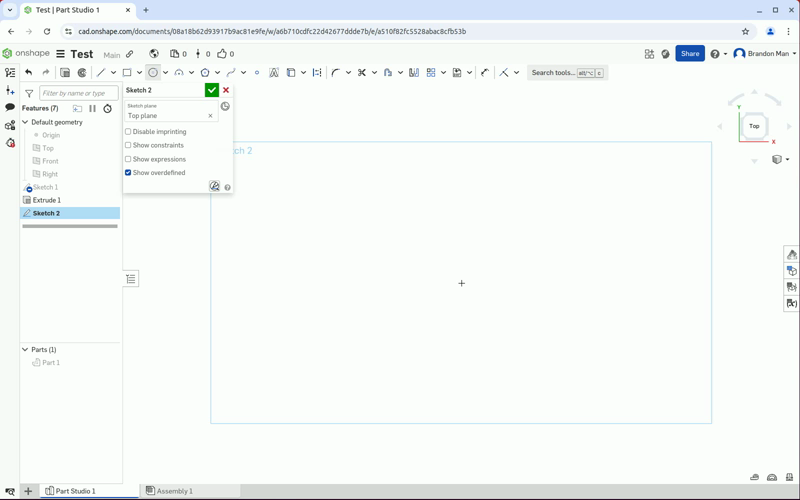
click(461, 282)
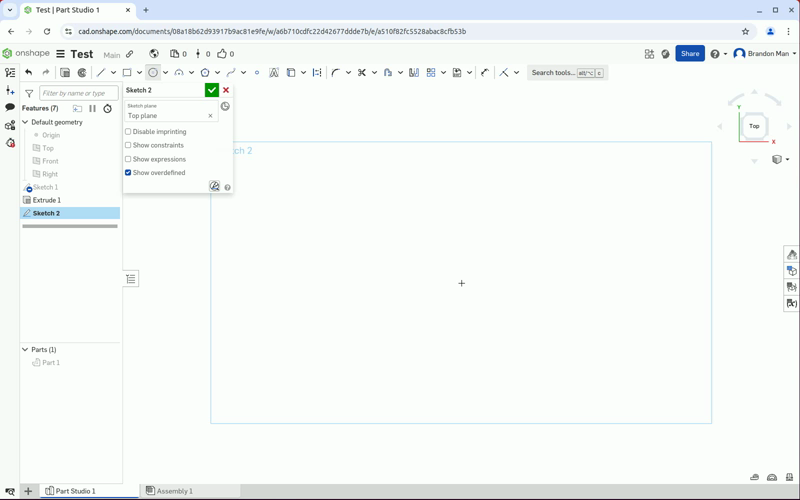
key_up(shift)
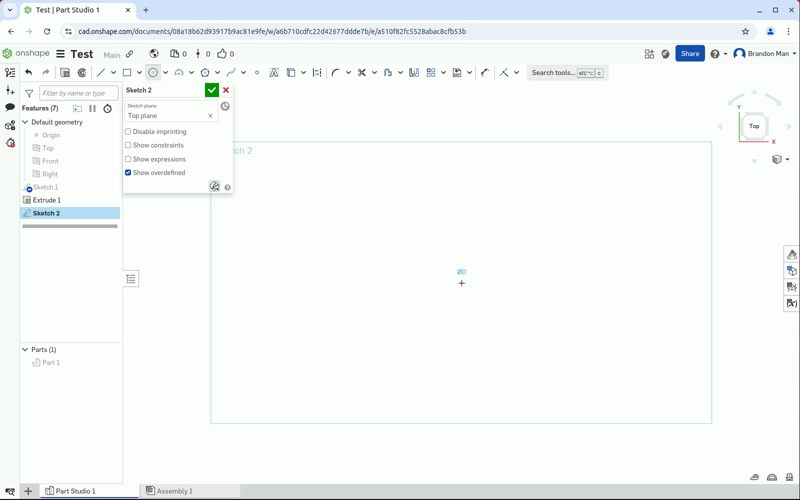
mouse_move(494, 282)
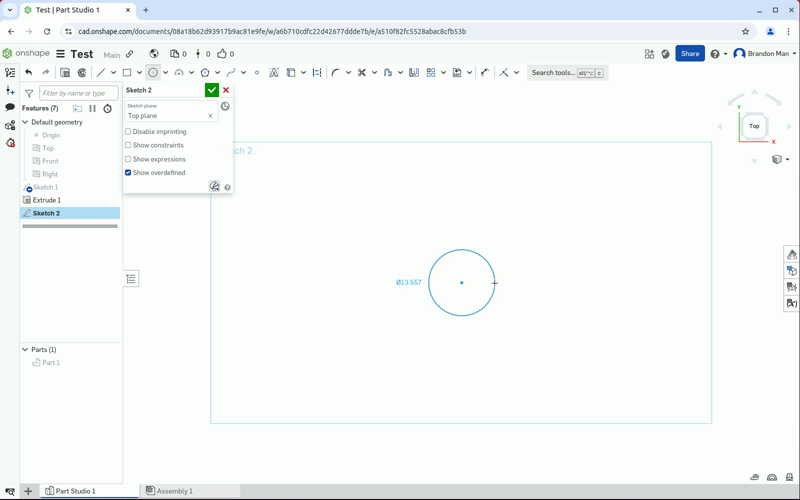
click(494, 282)
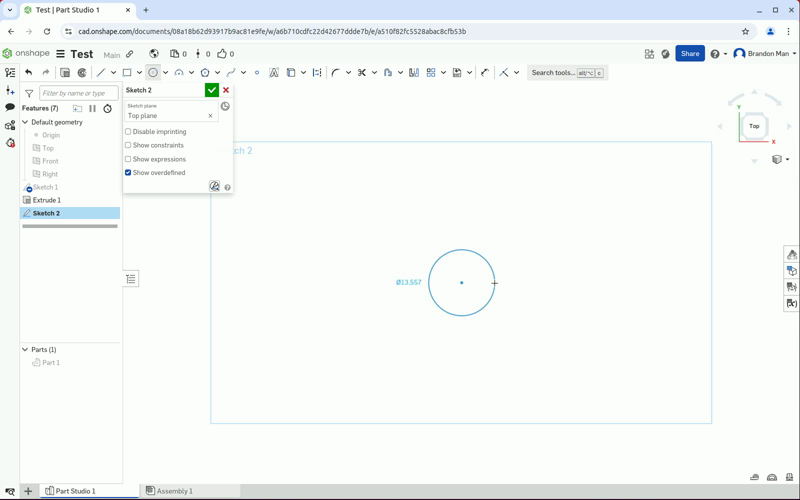
key(esc)
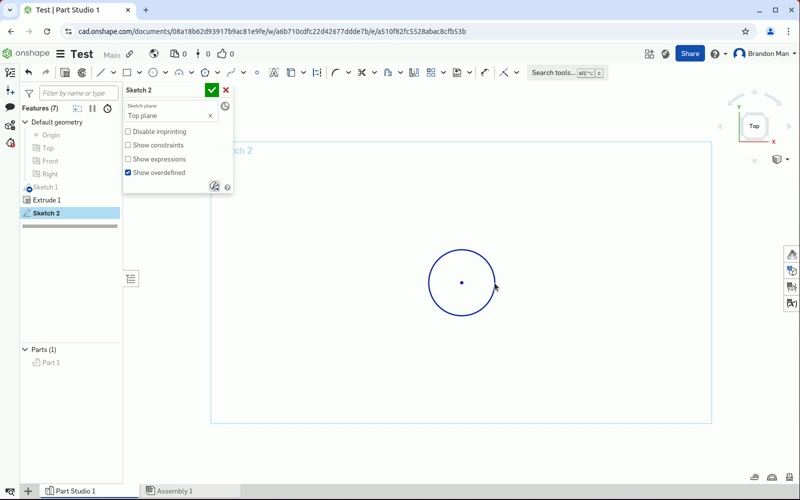
key(c)
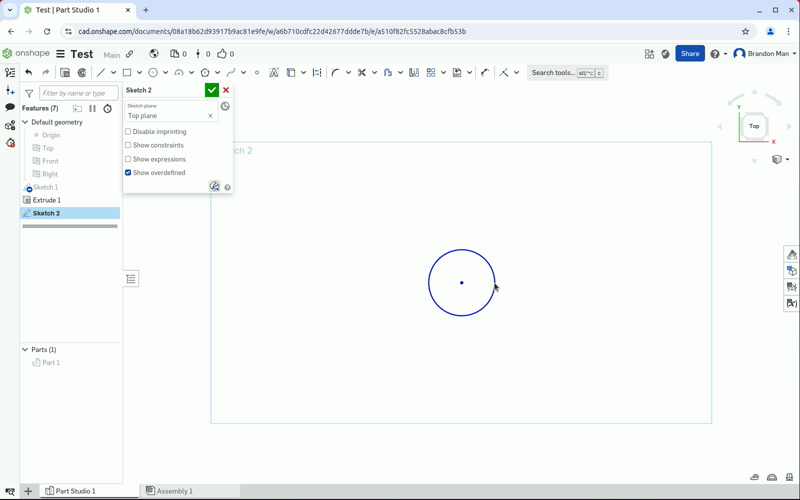
key_down(shift)
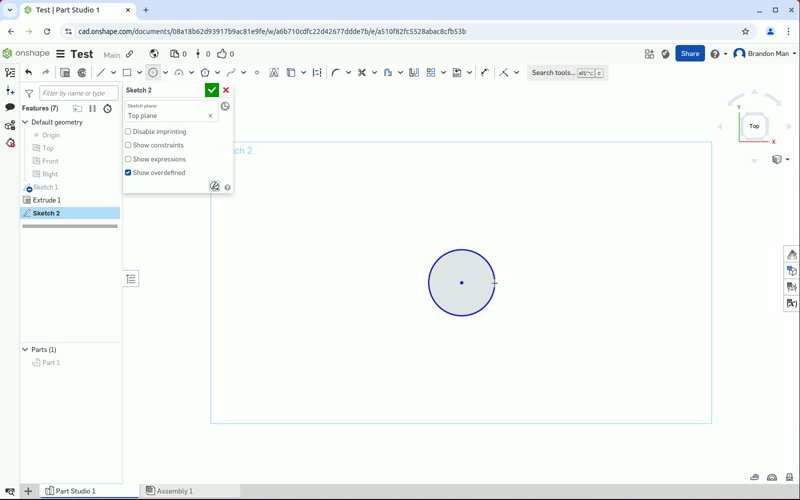
mouse_move(461, 282)
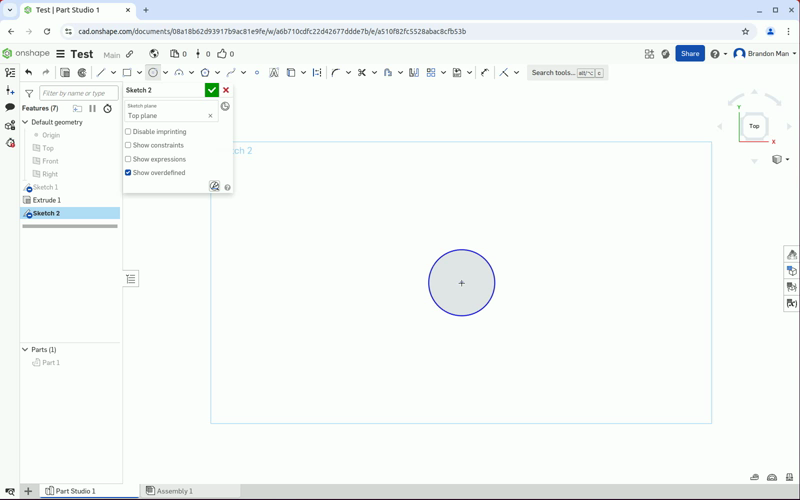
click(461, 282)
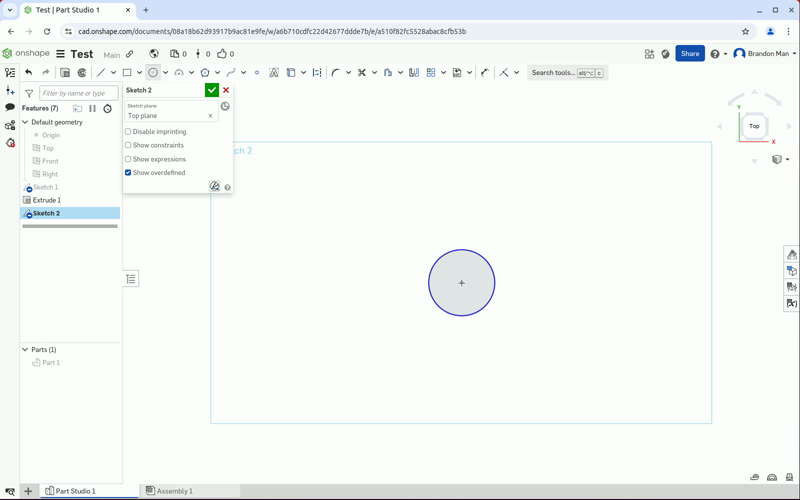
key_up(shift)
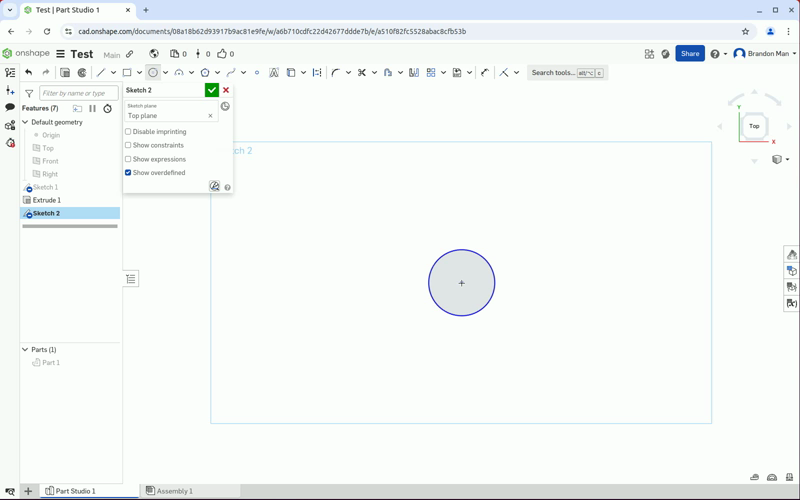
mouse_move(488, 282)
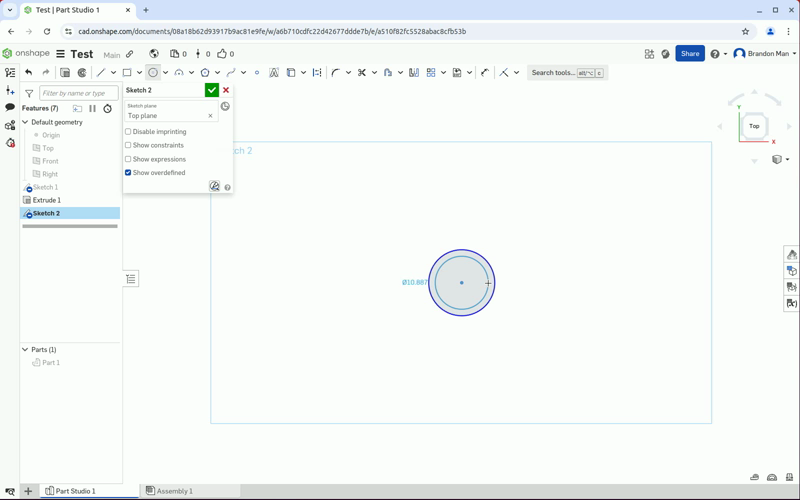
click(488, 282)
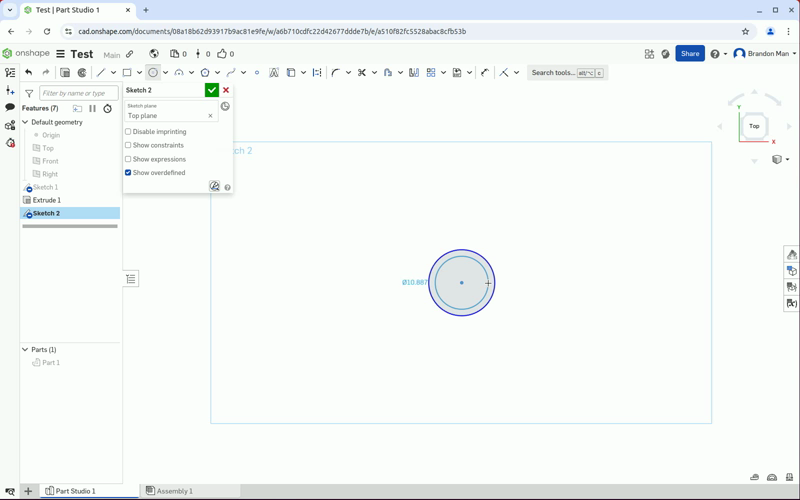
key(esc)
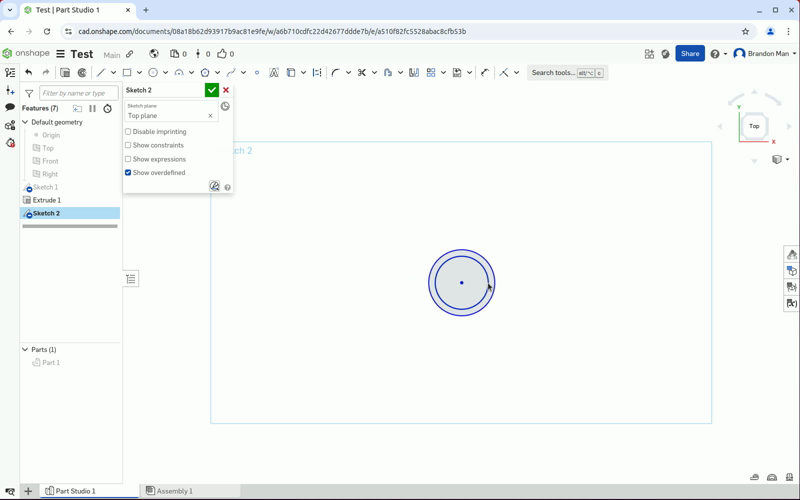
mouse_move(460, 310)
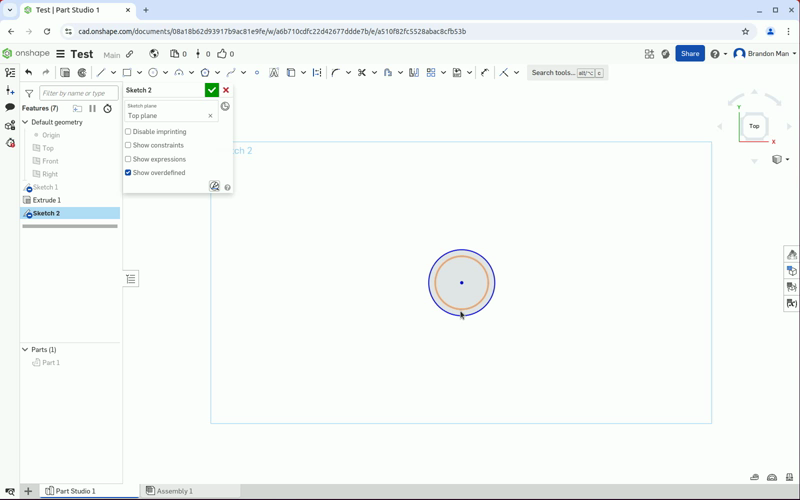
scroll(6)
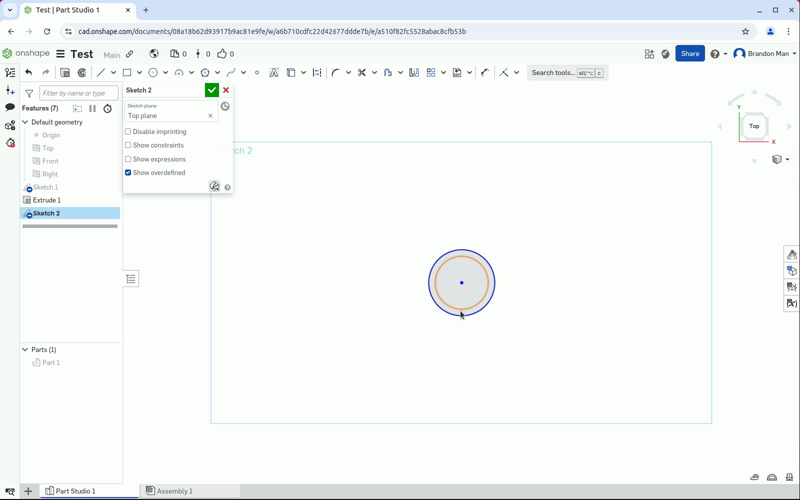
scroll(6)
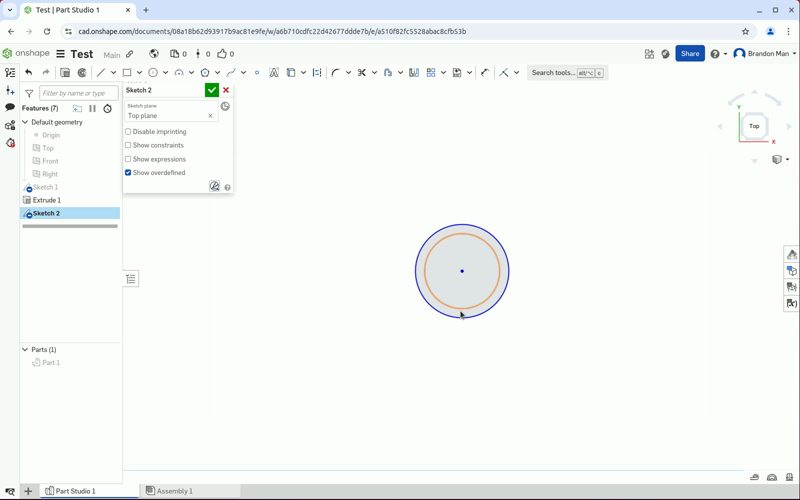
scroll(6)
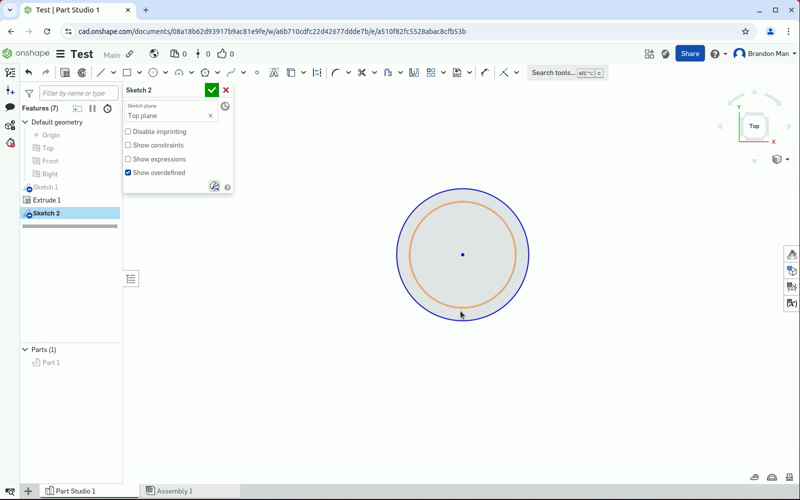
scroll(6)
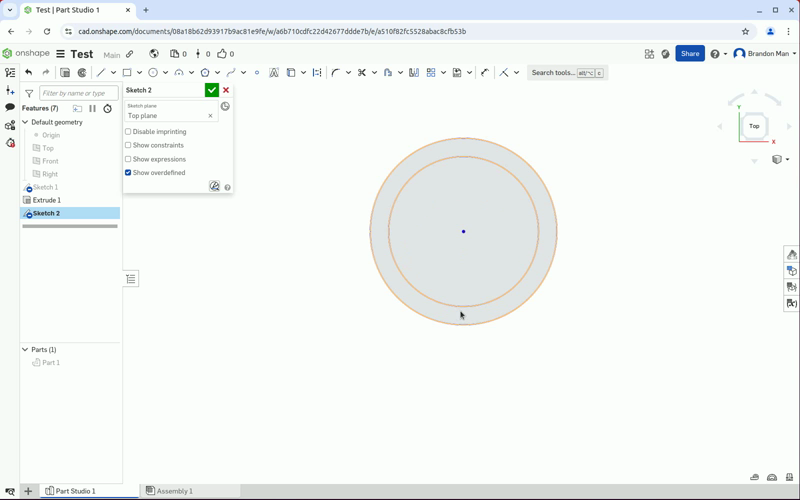
scroll(6)
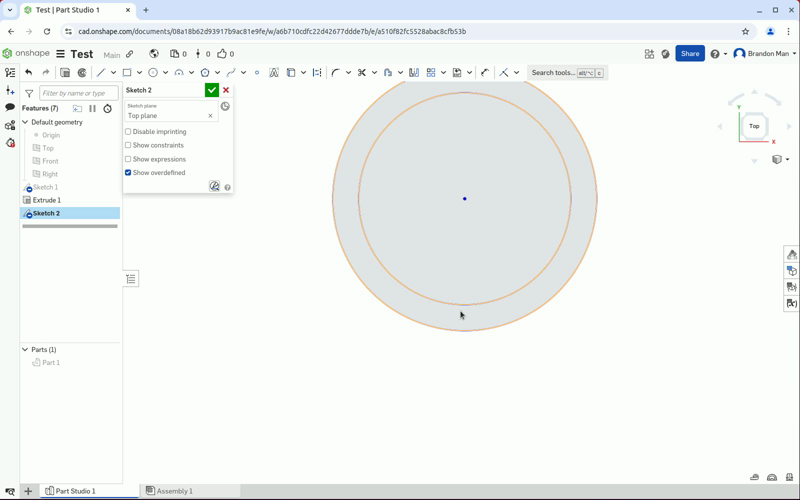
scroll(6)
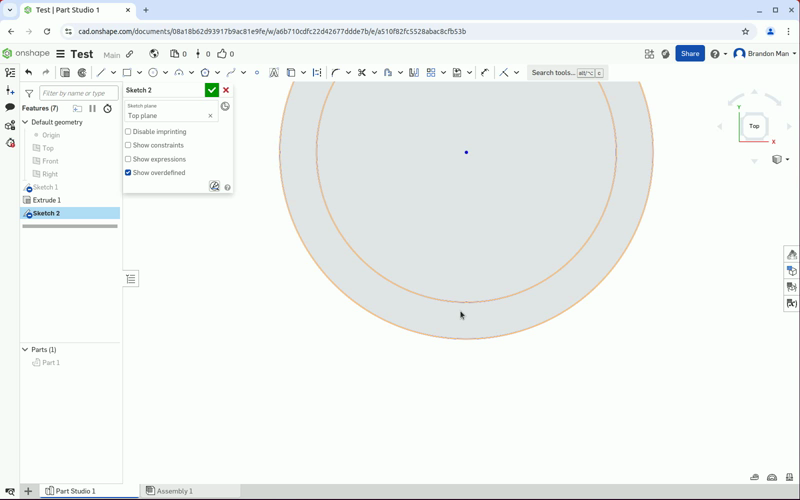
scroll(6)
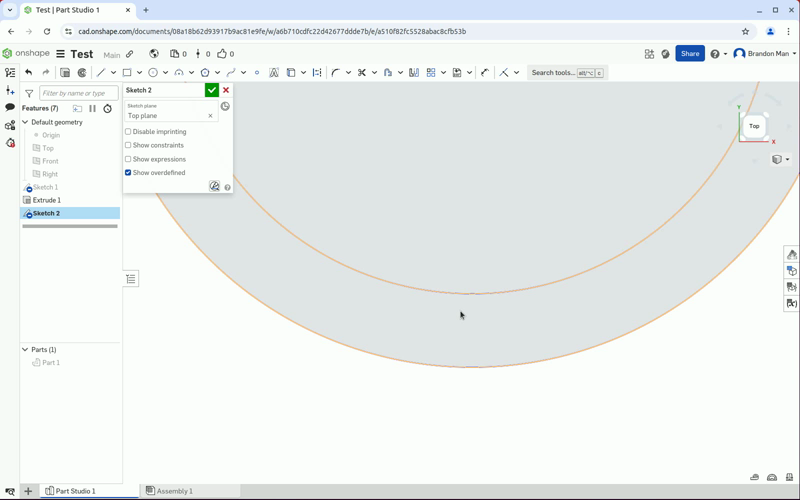
click(460, 310)
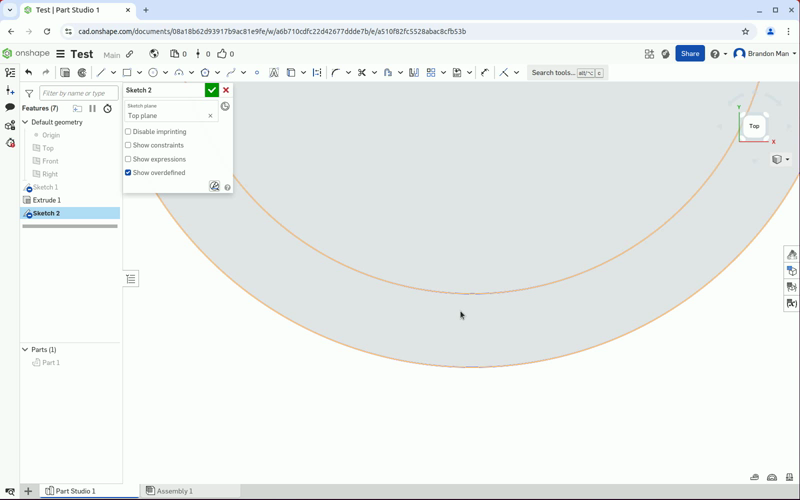
scroll(-6)
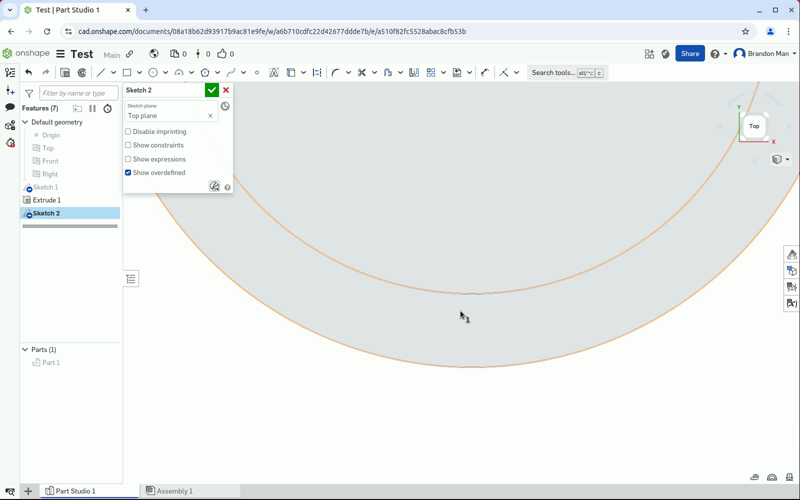
scroll(-6)
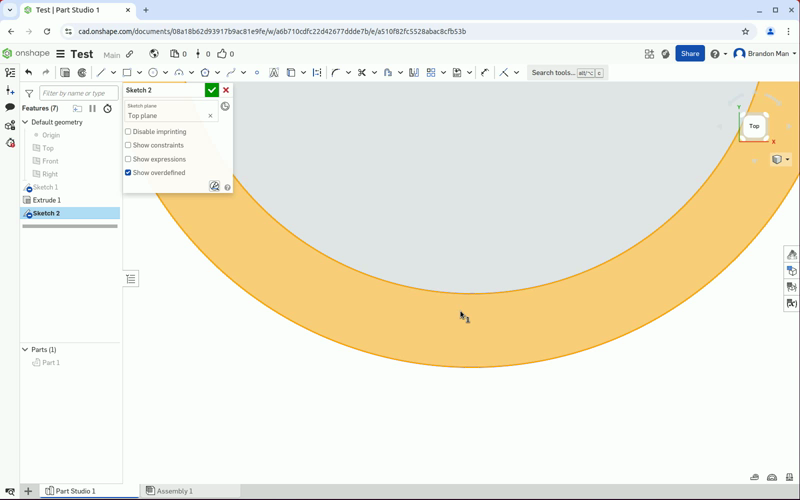
scroll(-6)
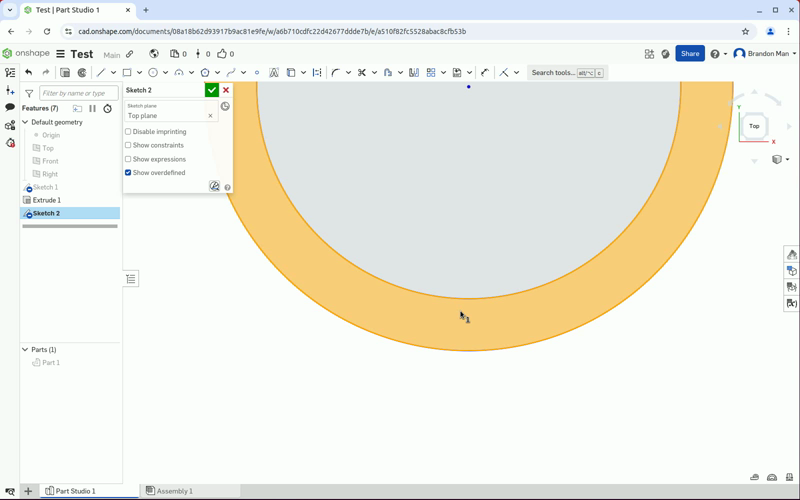
scroll(-6)
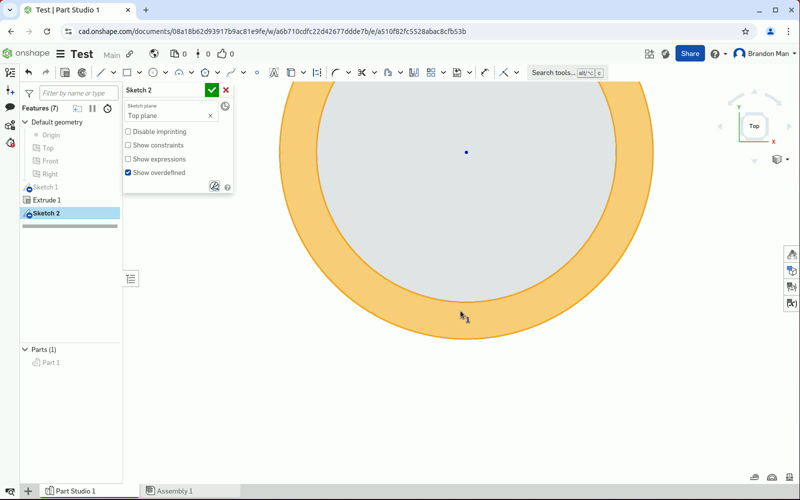
scroll(-6)
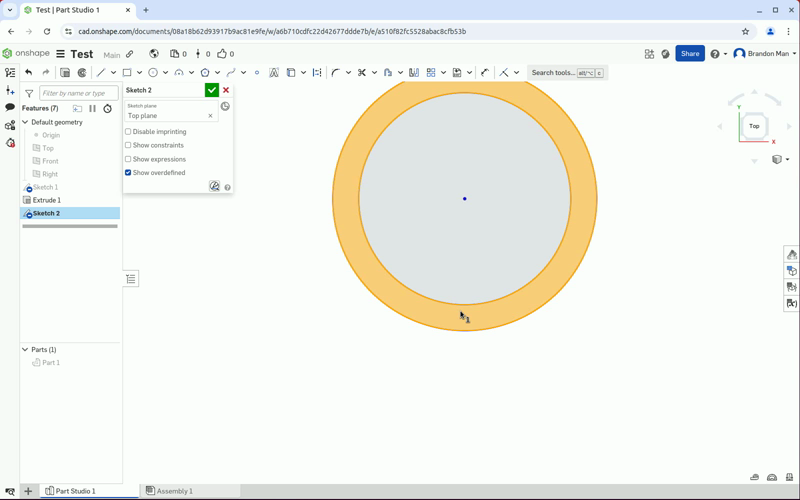
scroll(-6)
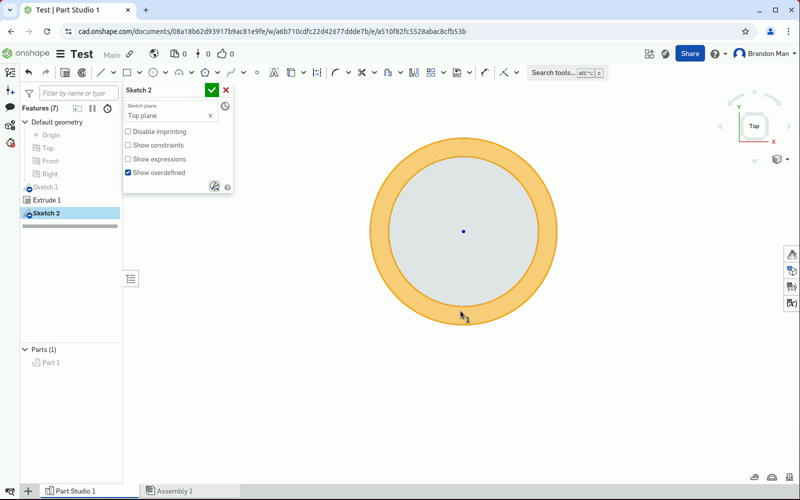
scroll(-6)
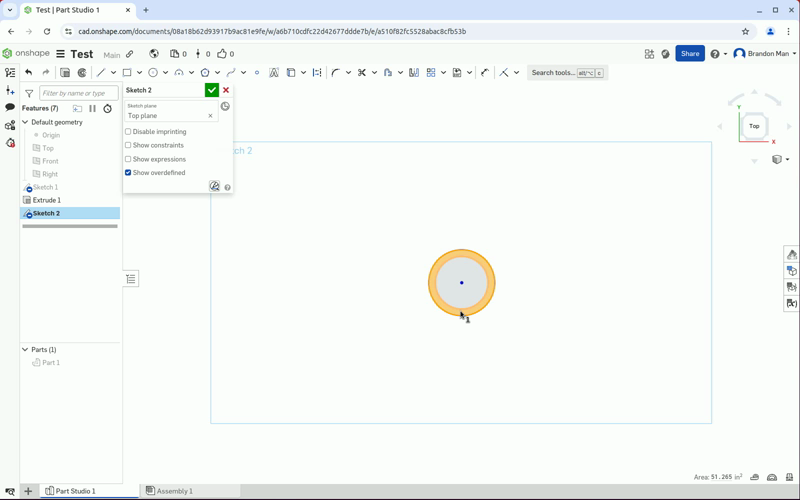
mouse_move(73, 352)
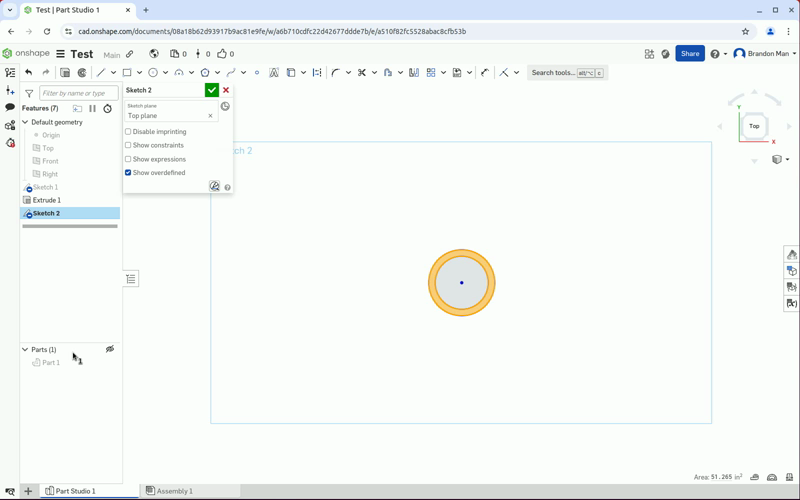
key(shift+y)
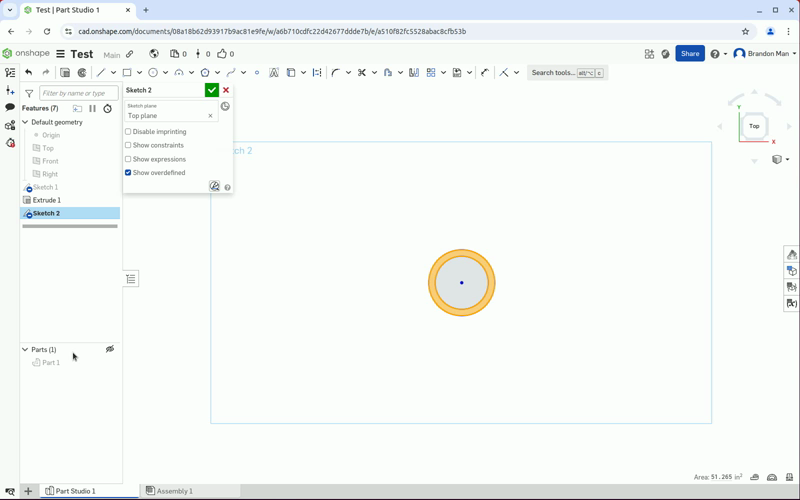
key(shift+e)
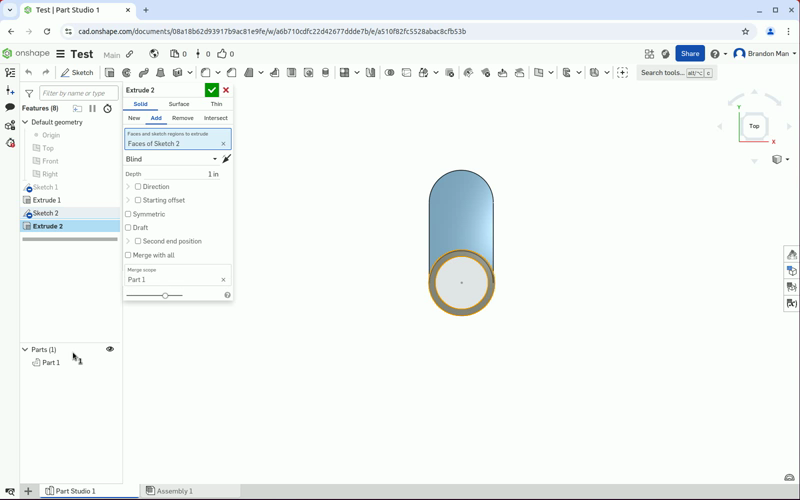
mouse_move(143, 106)
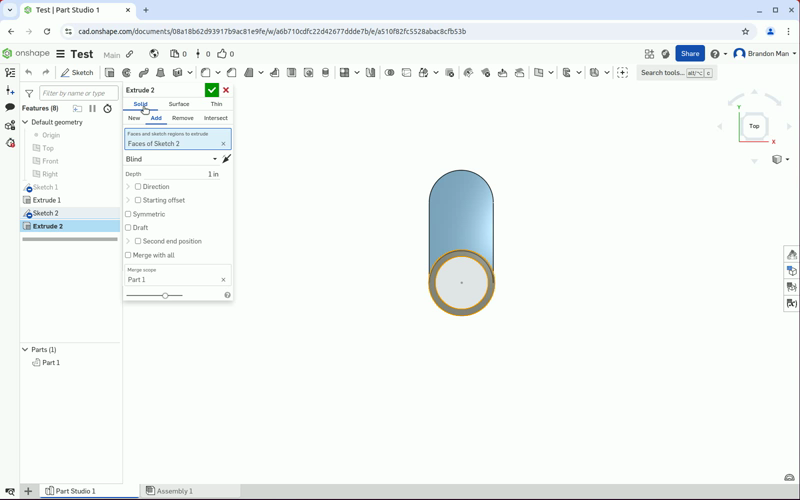
click(143, 106)
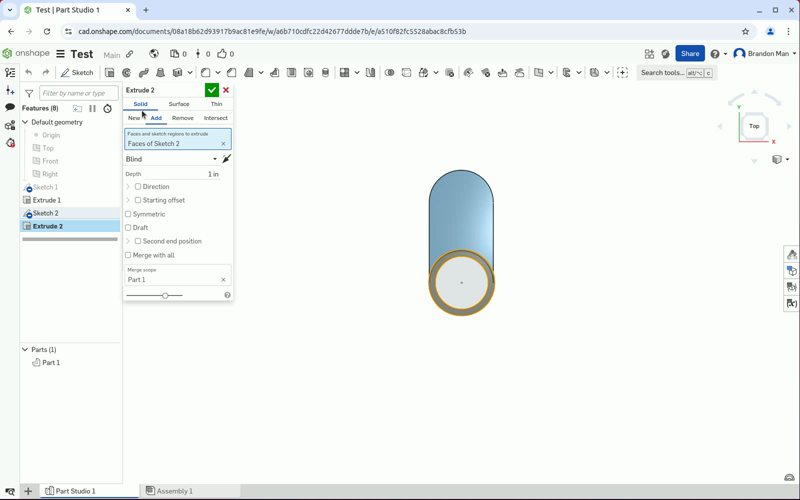
mouse_move(137, 120)
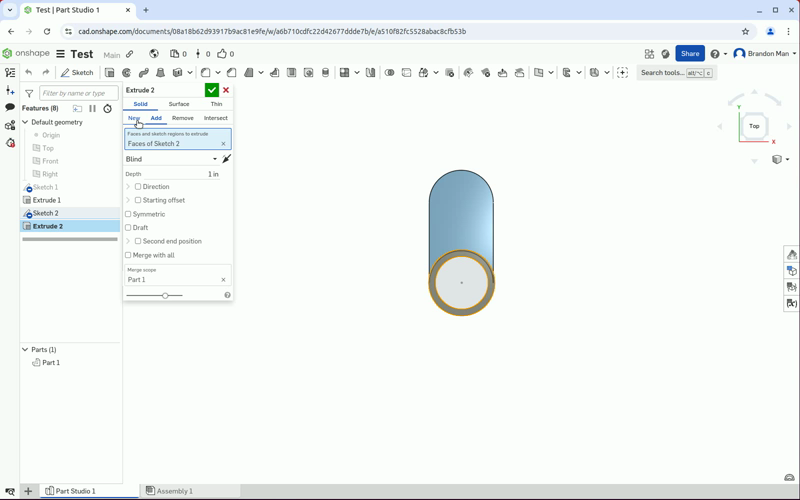
click(137, 120)
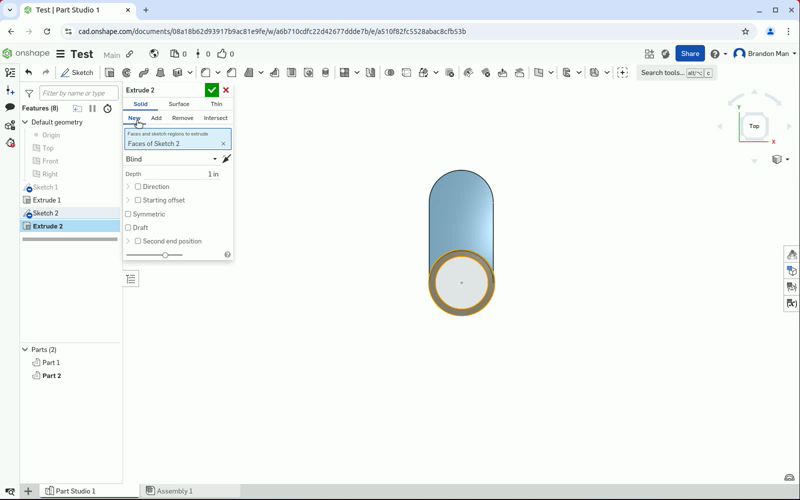
key(tab, 4)
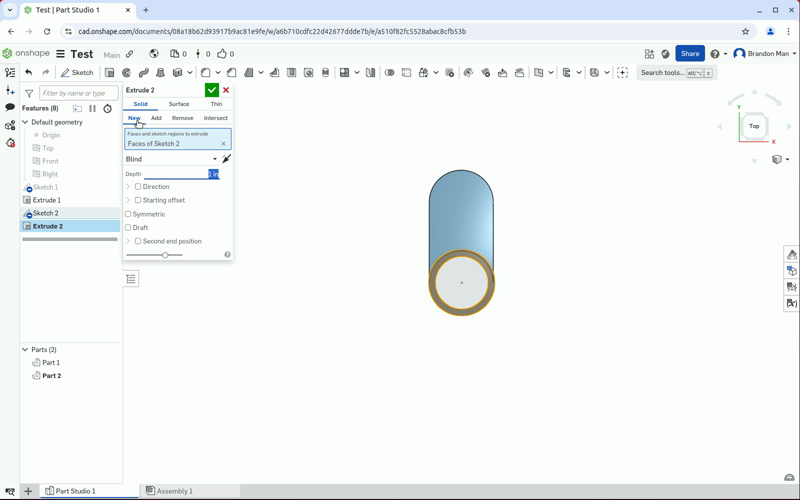
text(3.37)
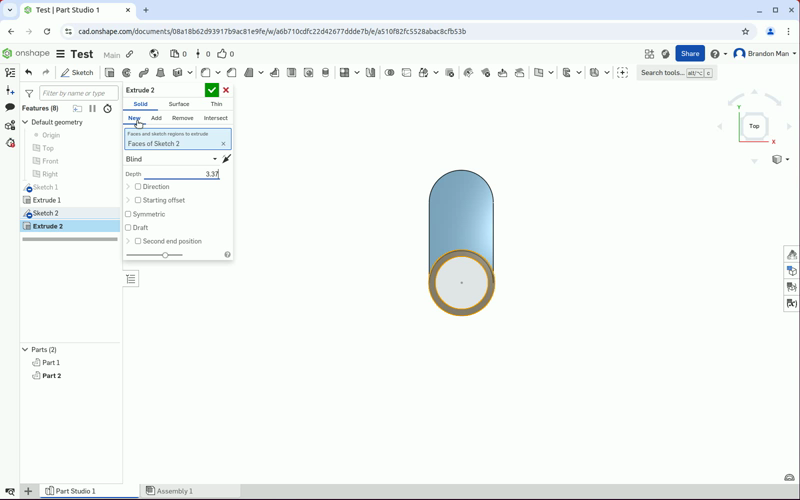
key(enter)
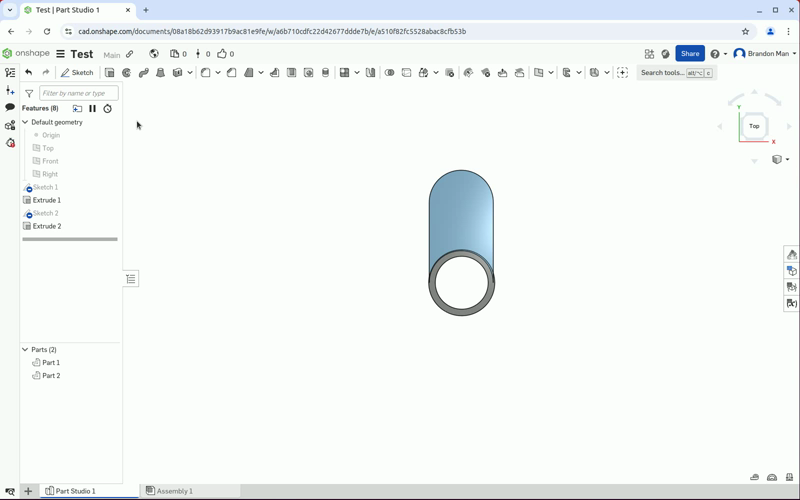
key(shift+h)
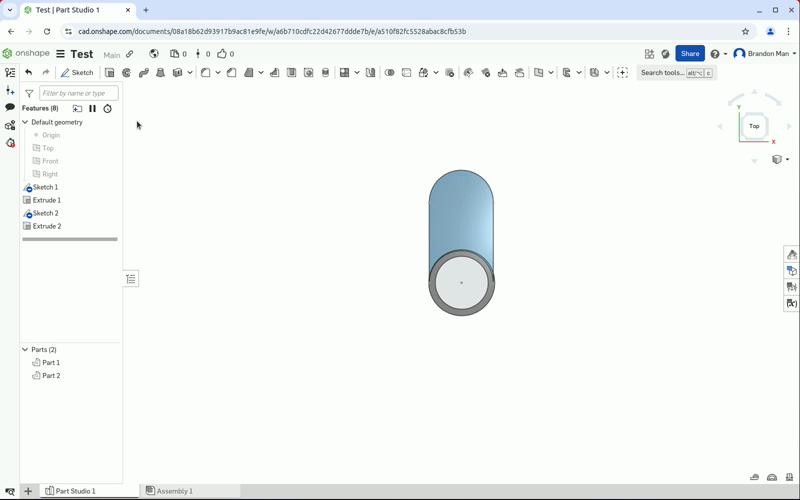
key(shift+h)
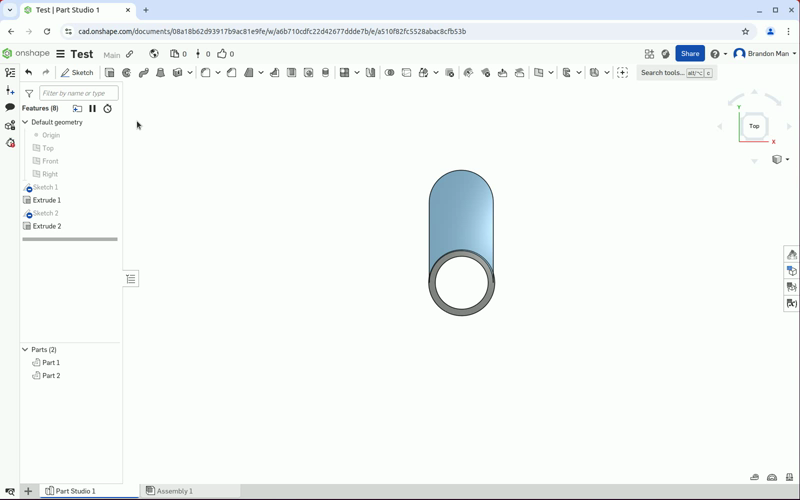
mouse_move(73, 189)
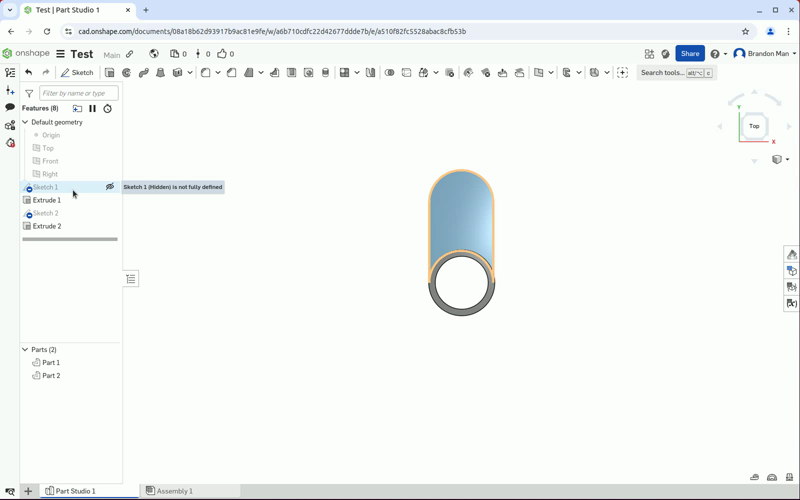
click(73, 189)
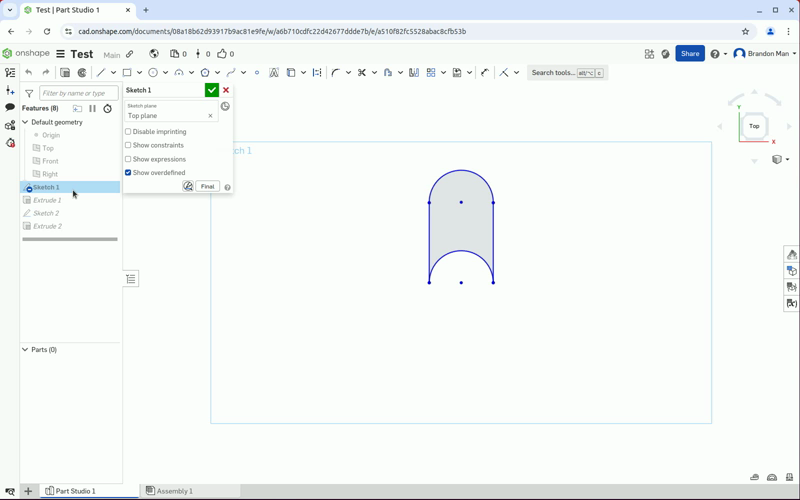
mouse_move(229, 92)
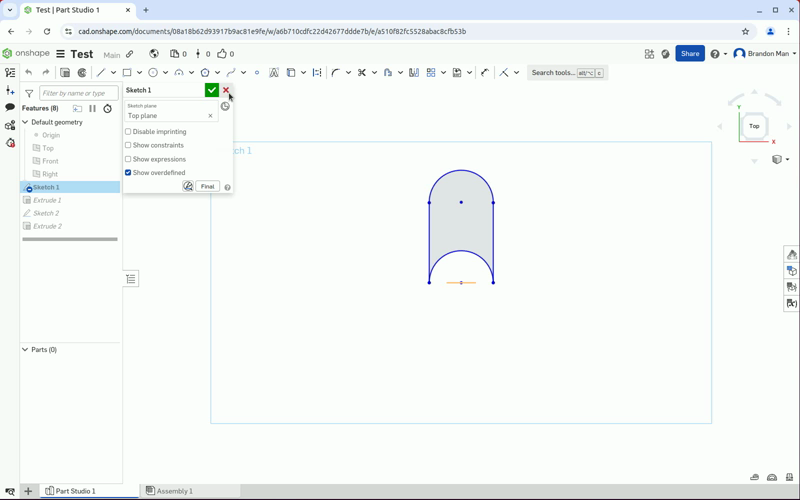
click(229, 92)
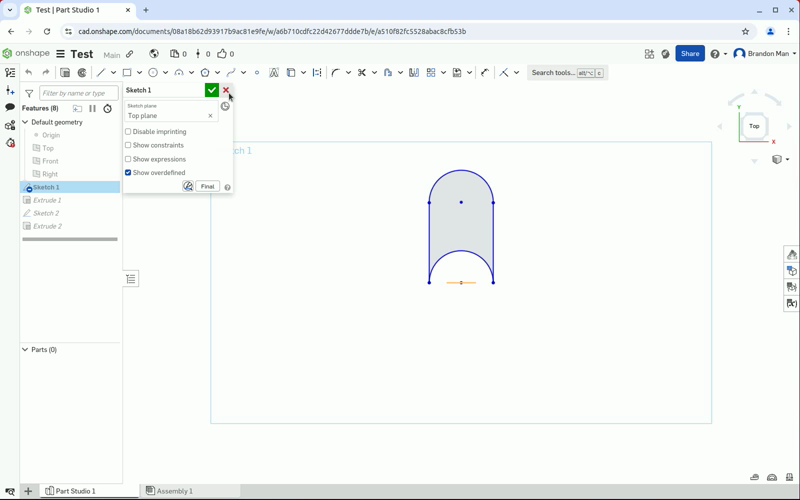
key(shift+s)
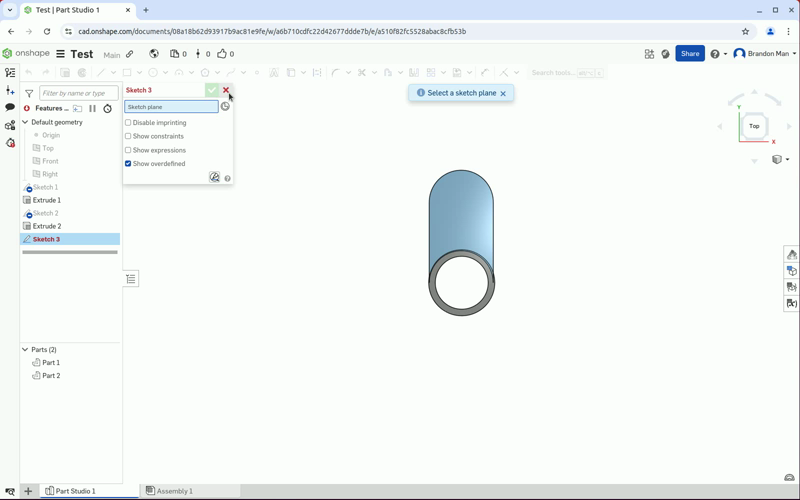
mouse_move(73, 150)
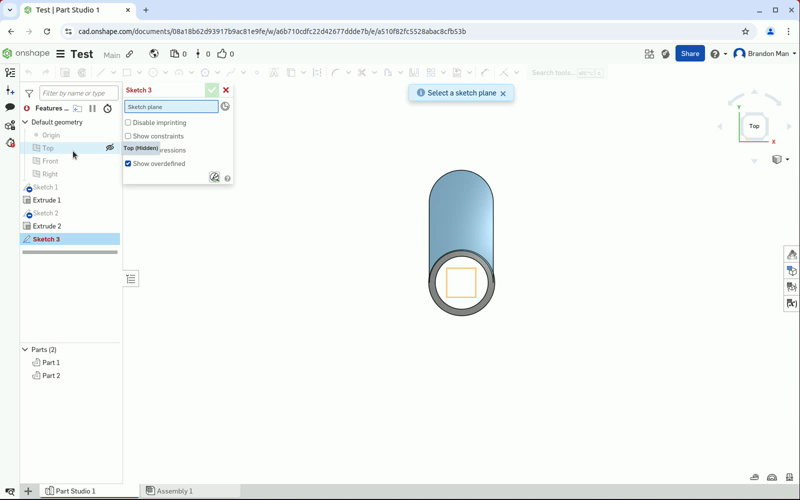
click(73, 150)
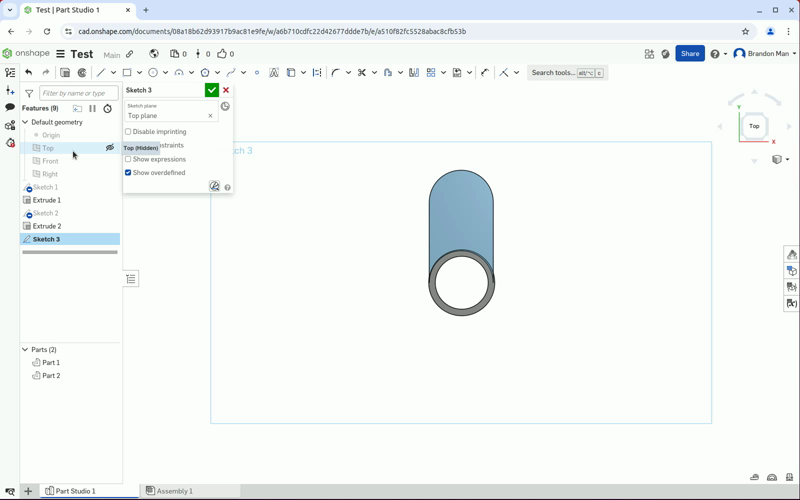
mouse_move(73, 352)
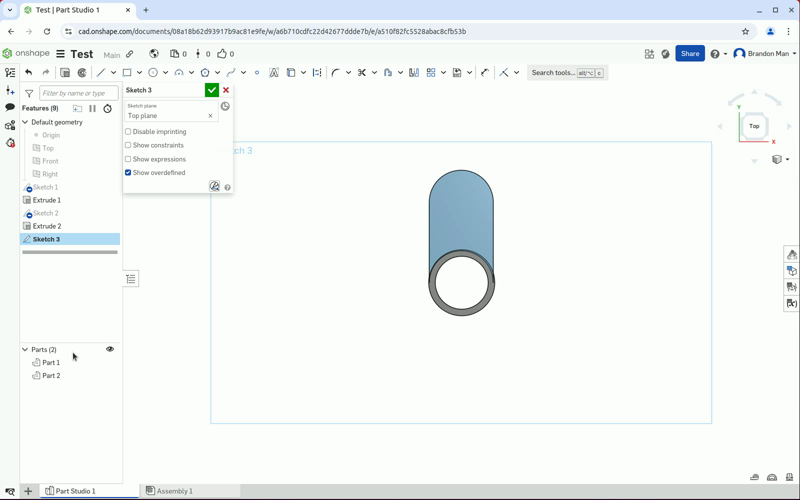
key(y)
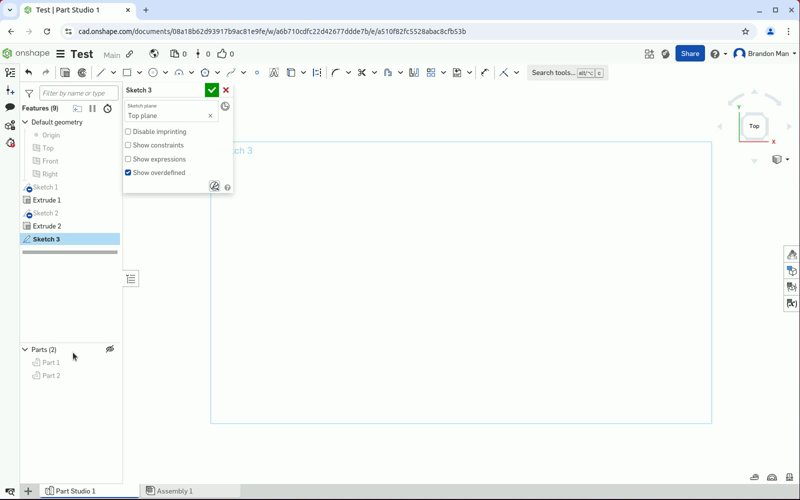
key(a)
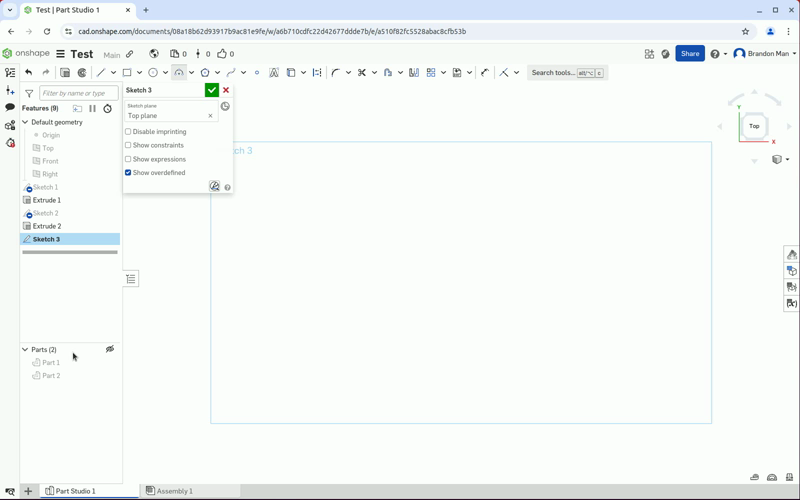
key_down(shift)
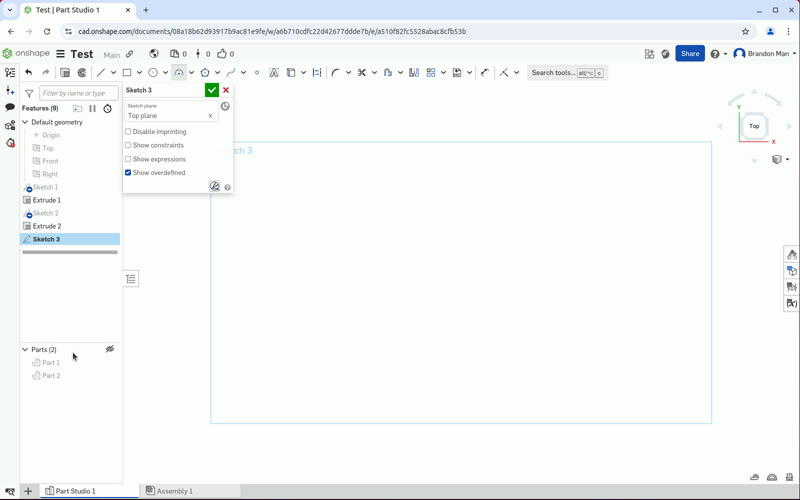
mouse_move(429, 363)
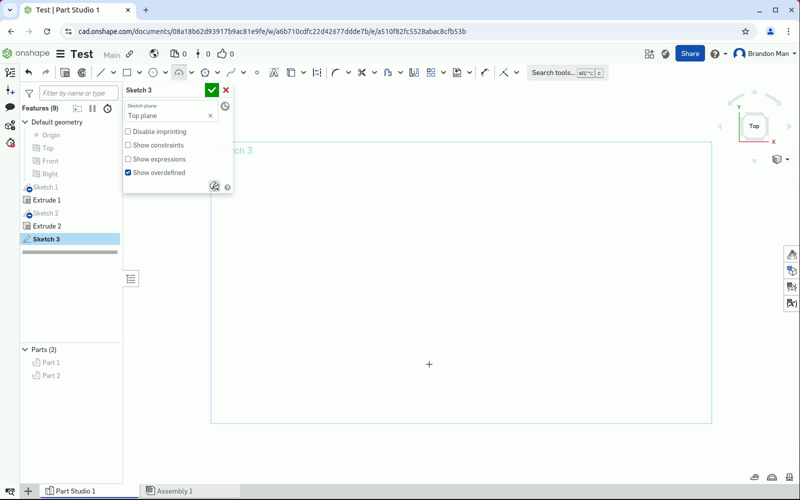
click(429, 363)
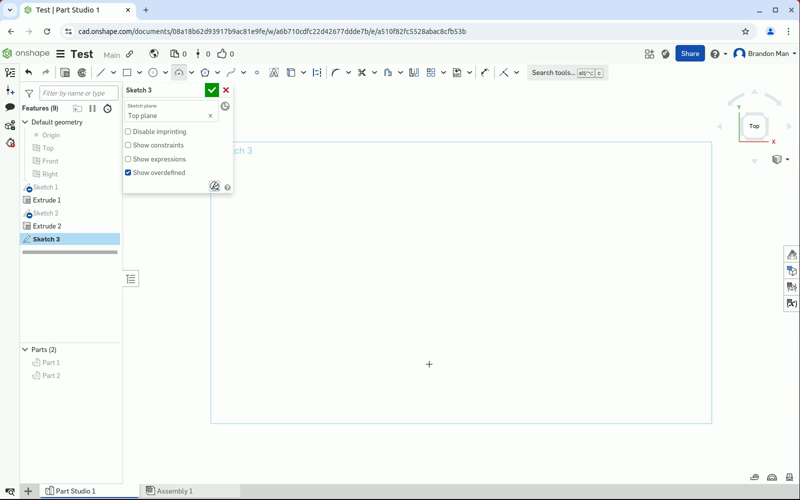
key_up(shift)
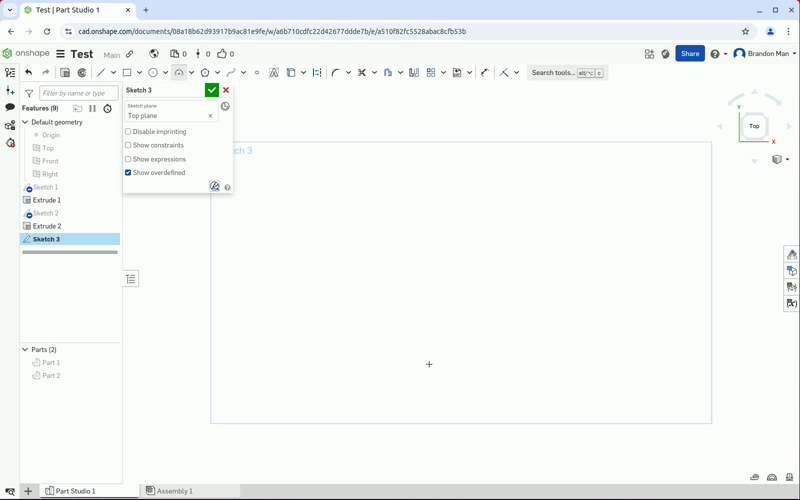
key_down(shift)
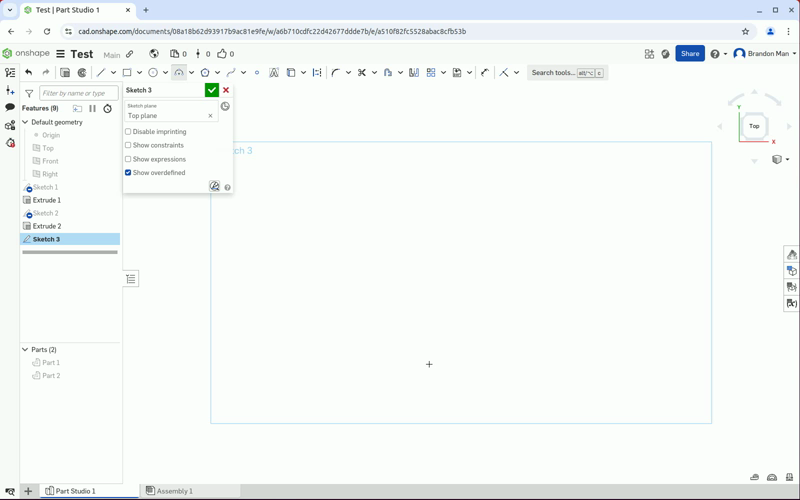
mouse_move(494, 363)
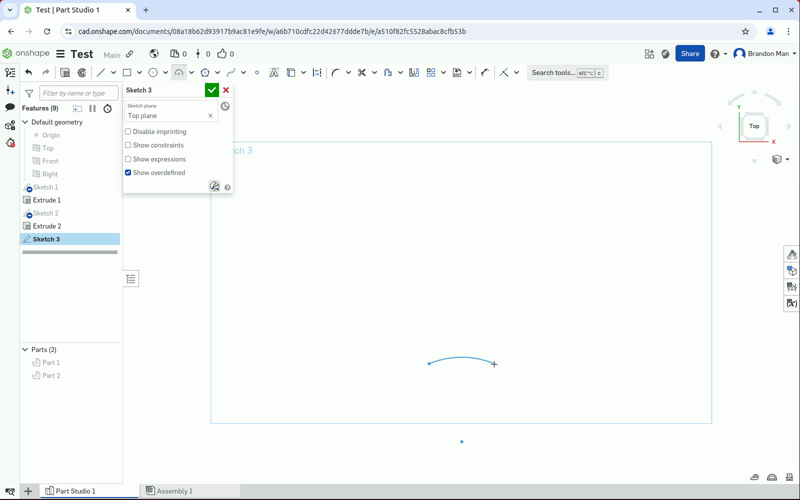
click(494, 363)
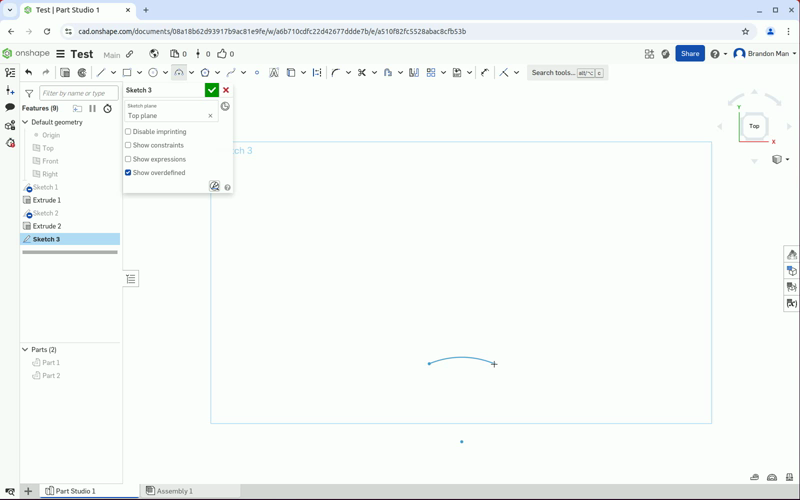
mouse_move(461, 396)
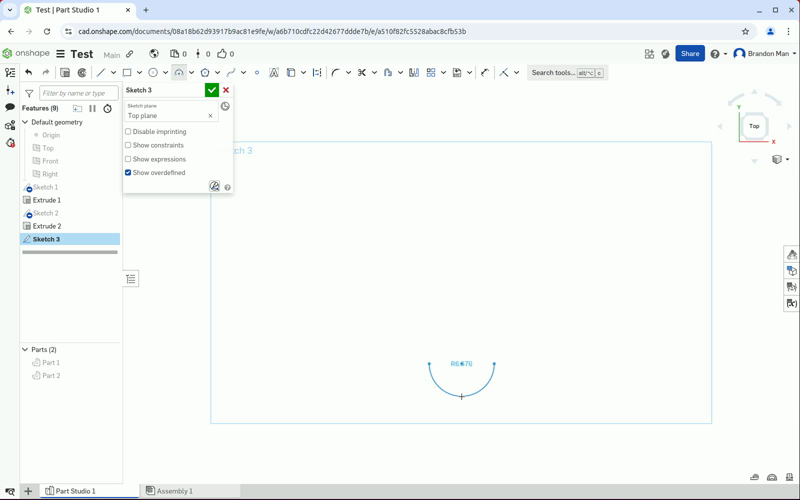
click(461, 396)
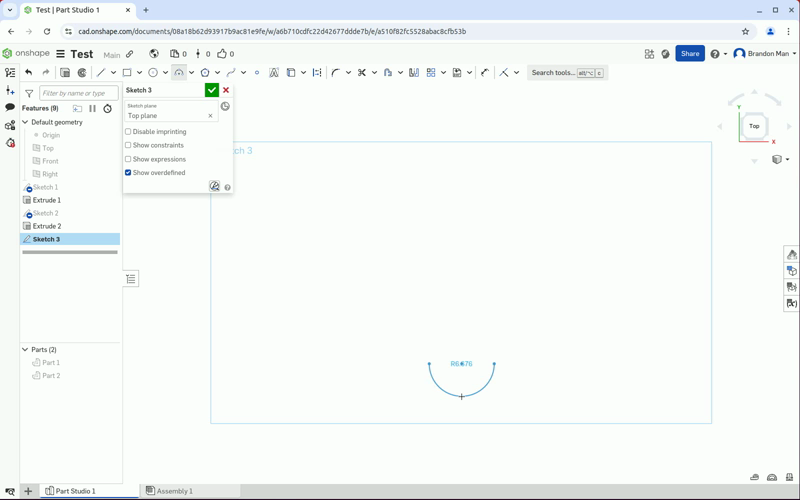
key_up(shift)
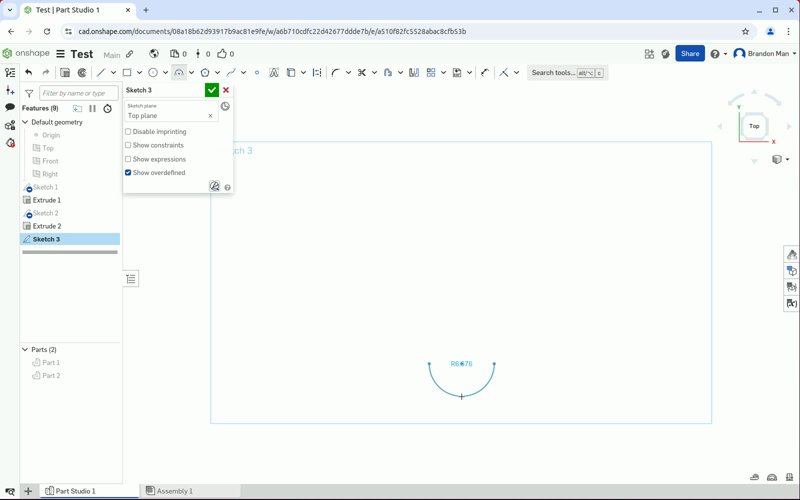
key(esc)
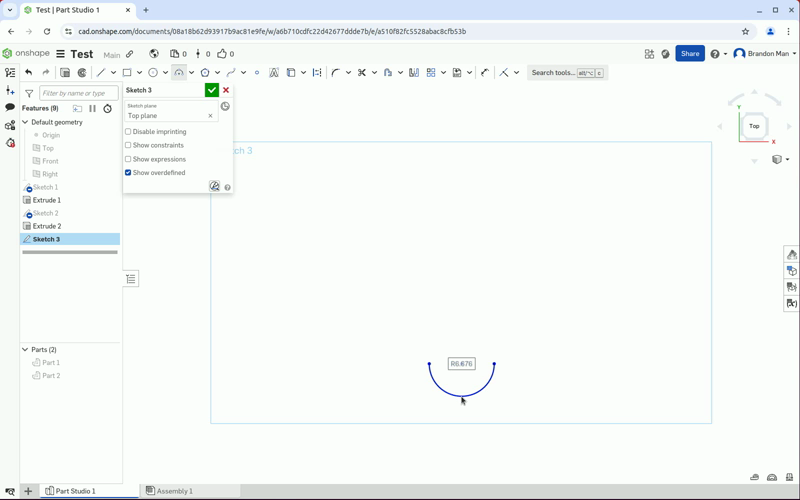
key(l)
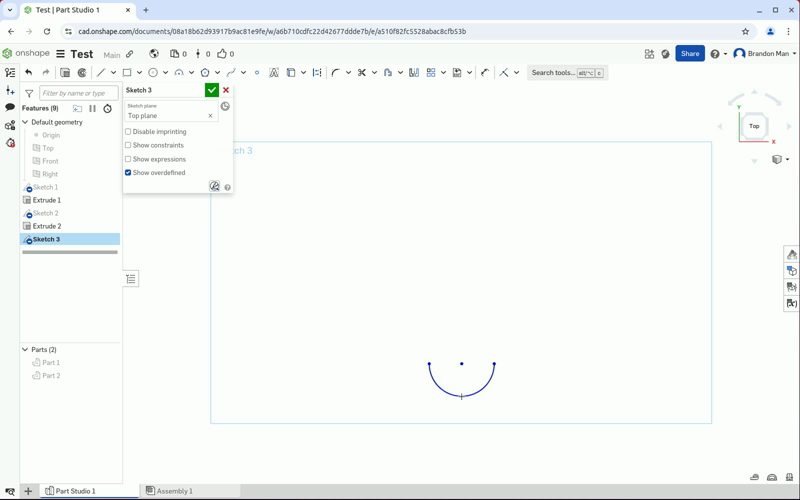
mouse_move(494, 363)
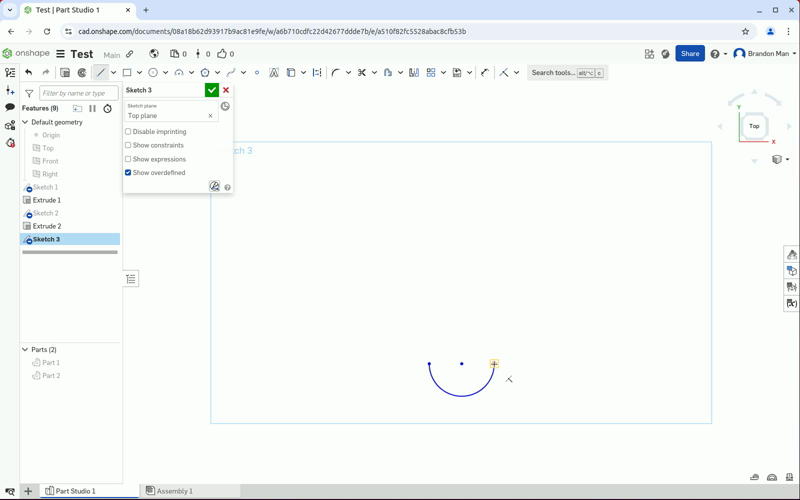
click(494, 363)
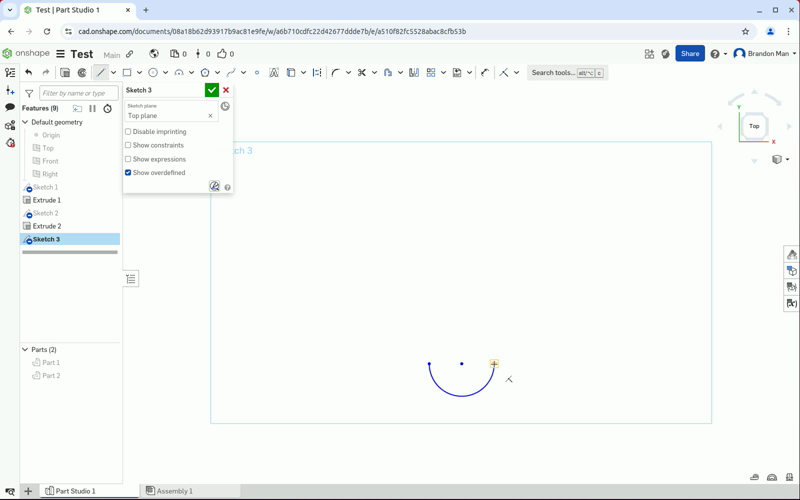
key_down(shift)
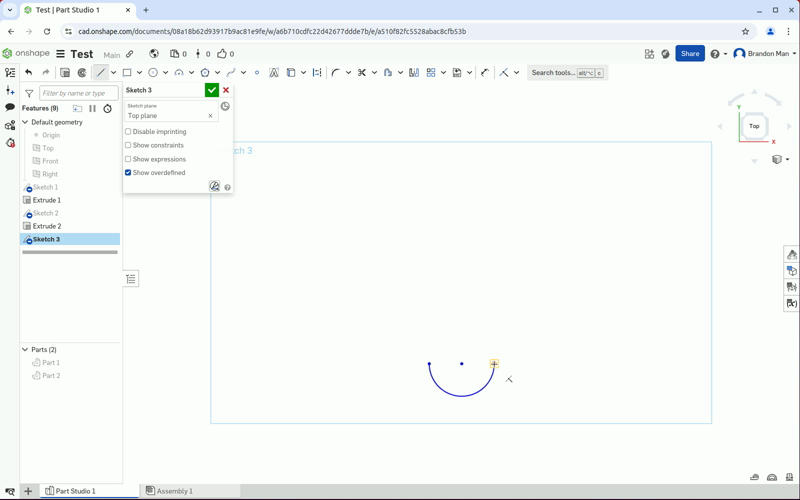
mouse_move(494, 282)
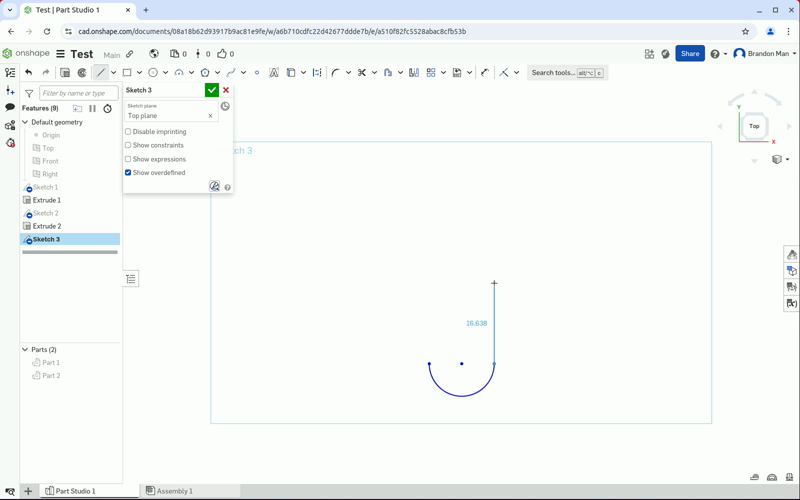
click(494, 282)
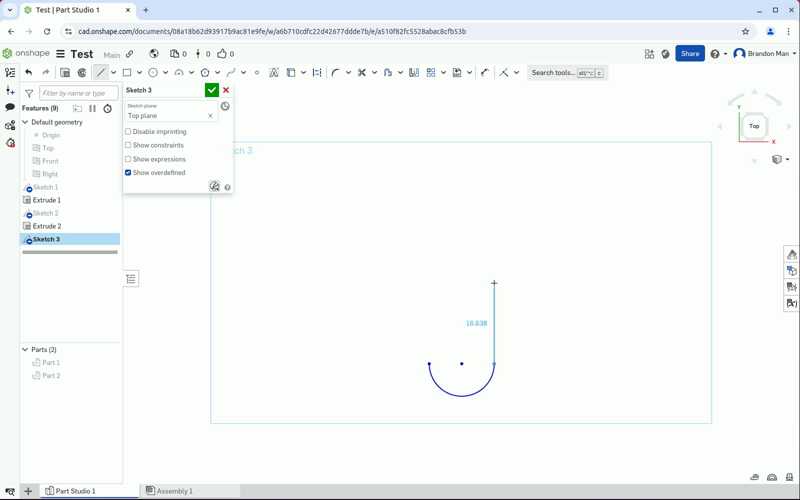
key_up(shift)
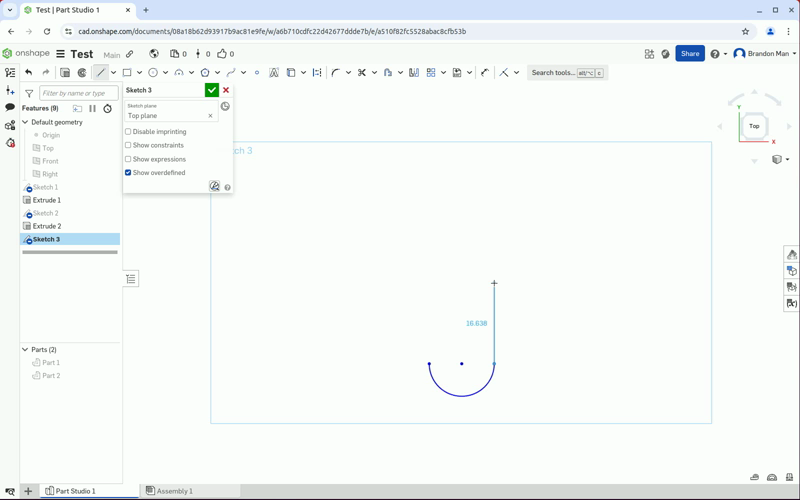
key(esc)
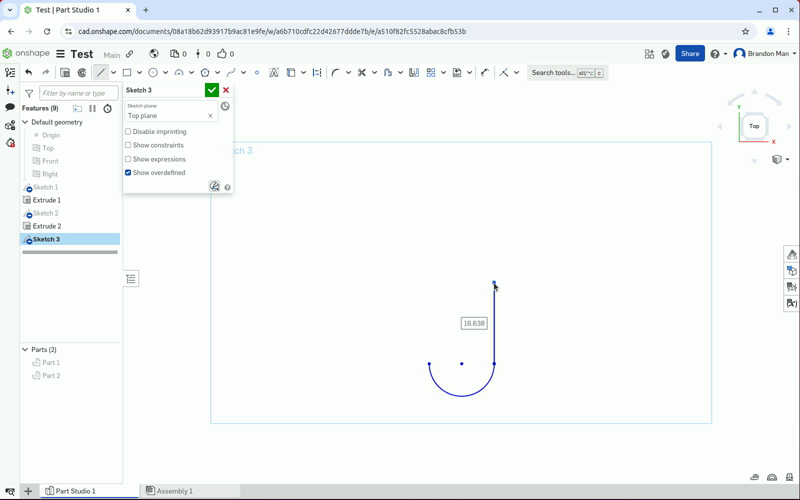
key(a)
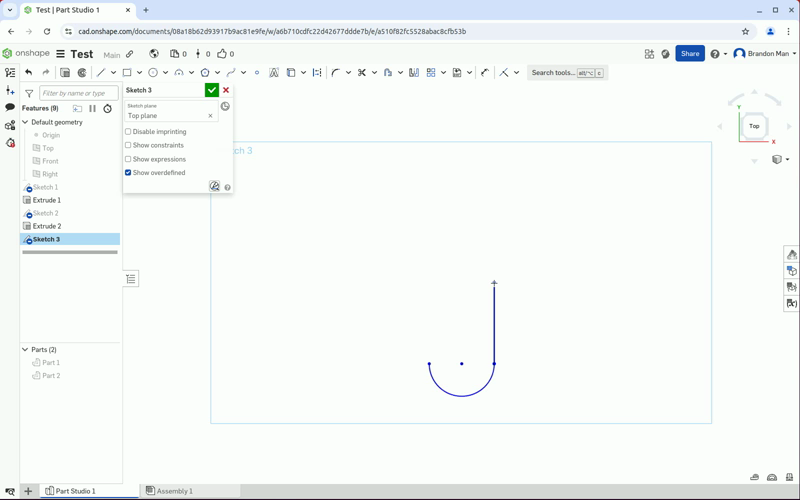
mouse_move(494, 282)
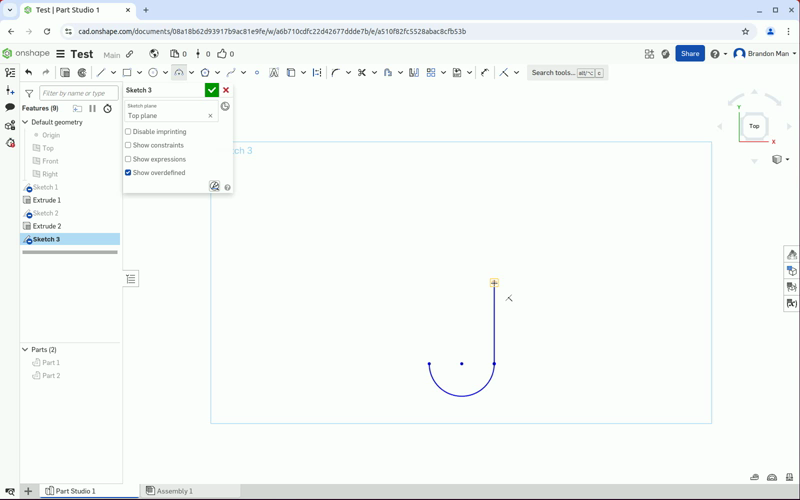
click(494, 282)
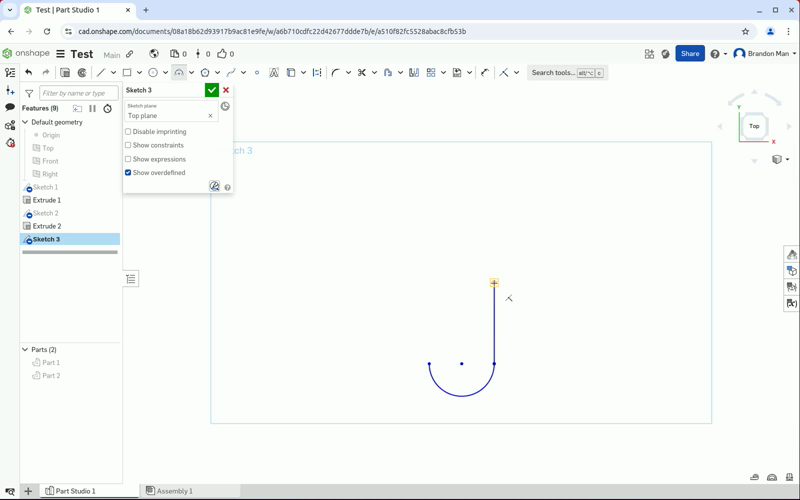
key_down(shift)
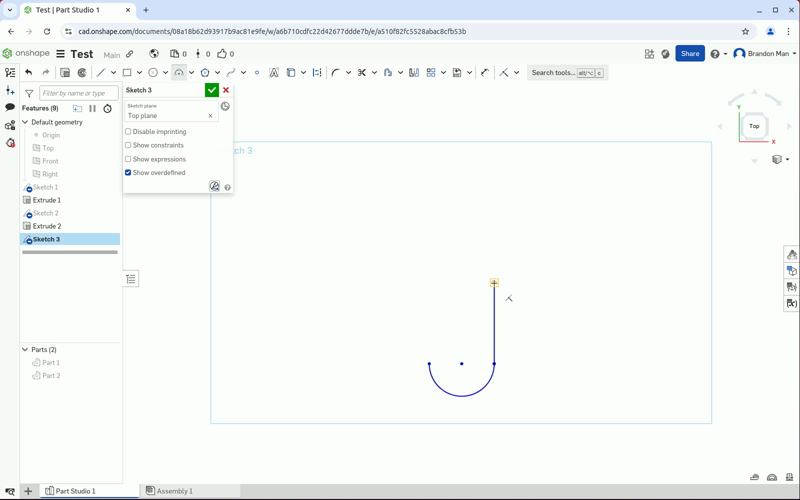
mouse_move(429, 282)
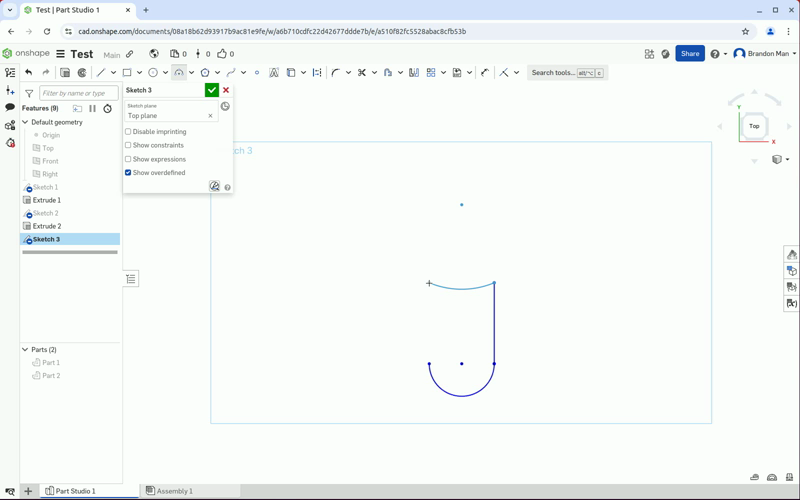
click(429, 282)
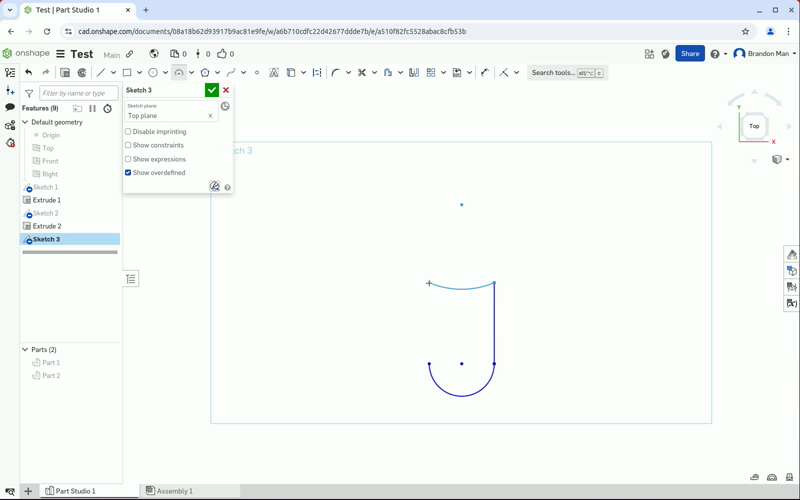
mouse_move(461, 315)
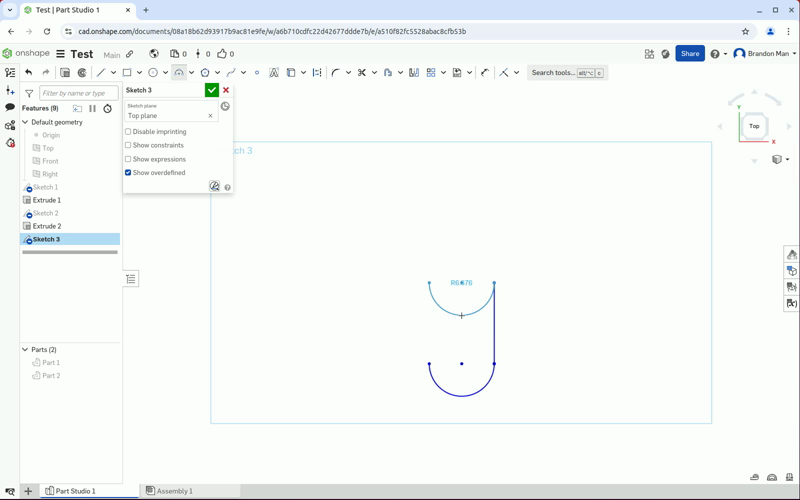
click(461, 315)
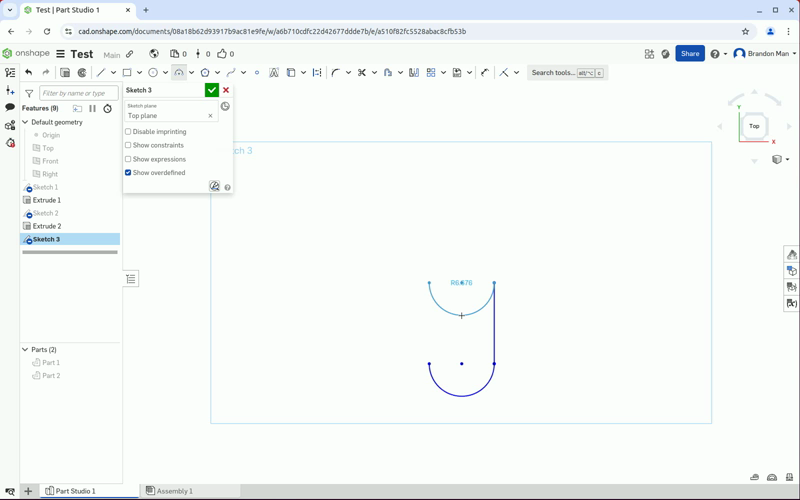
key_up(shift)
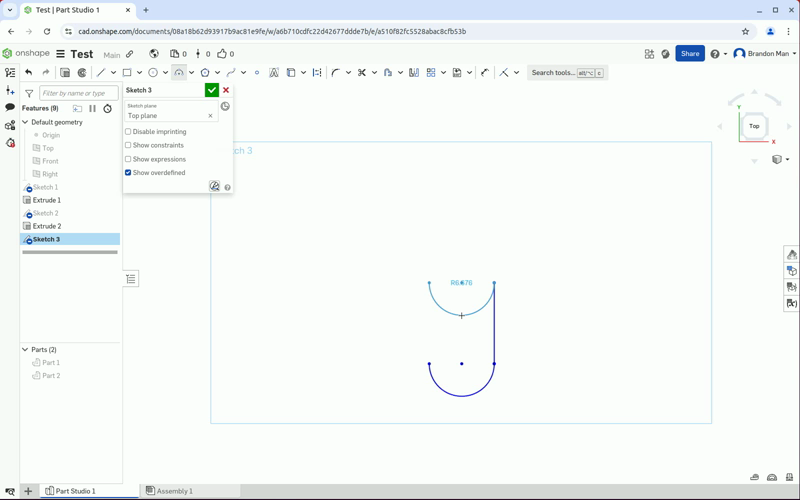
key(esc)
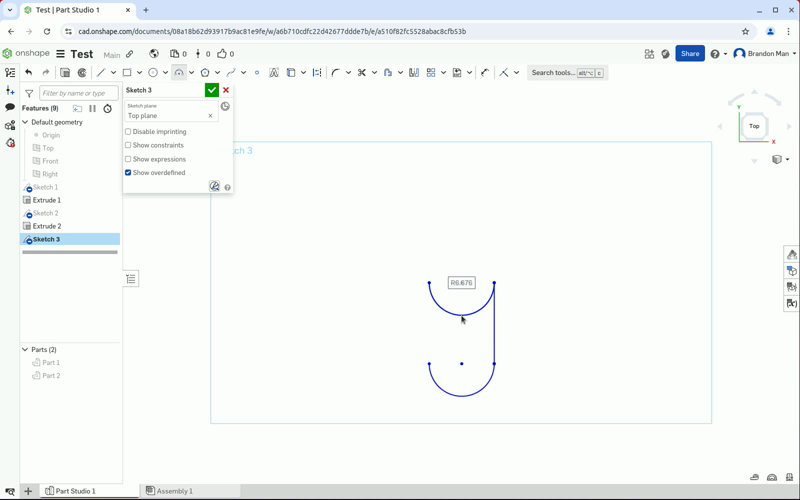
key(l)
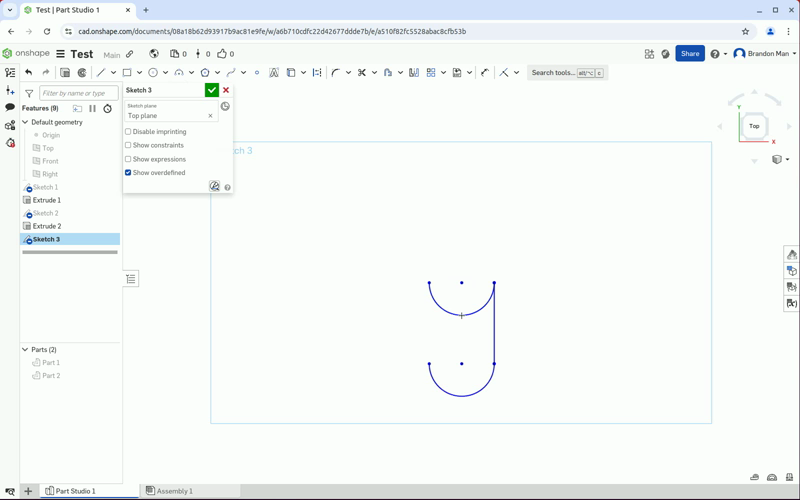
mouse_move(429, 282)
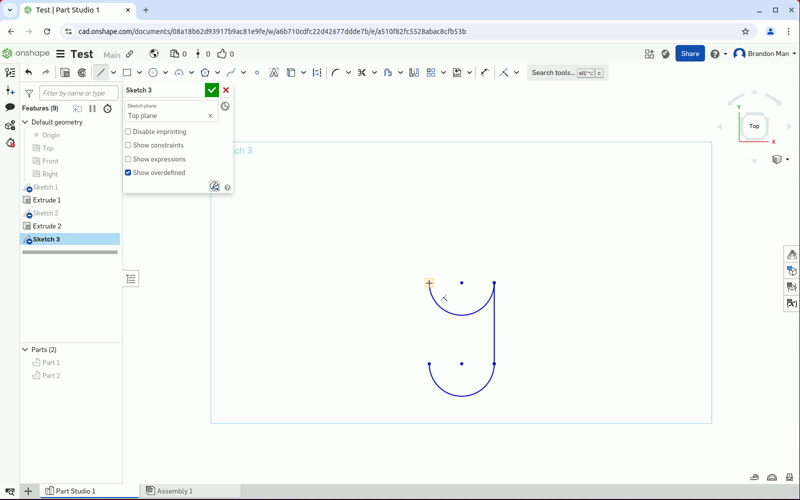
click(429, 282)
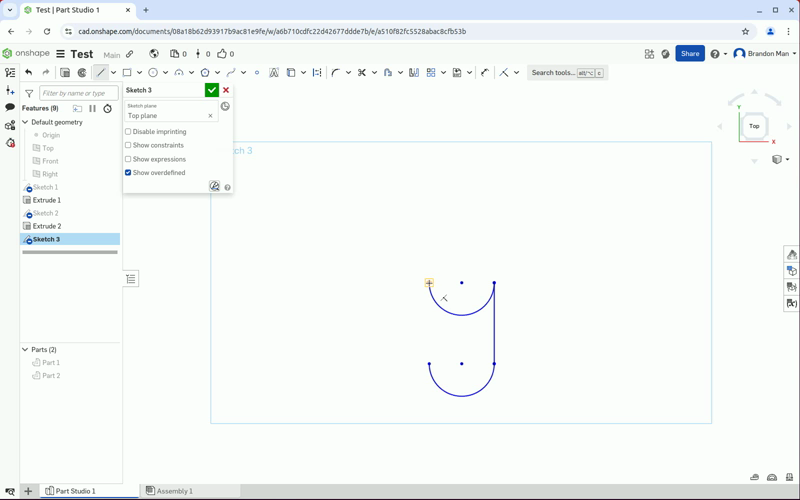
key_down(shift)
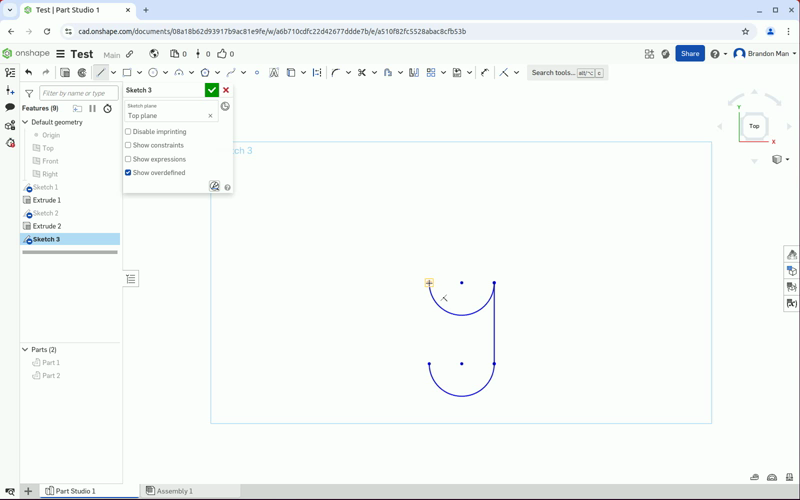
mouse_move(429, 363)
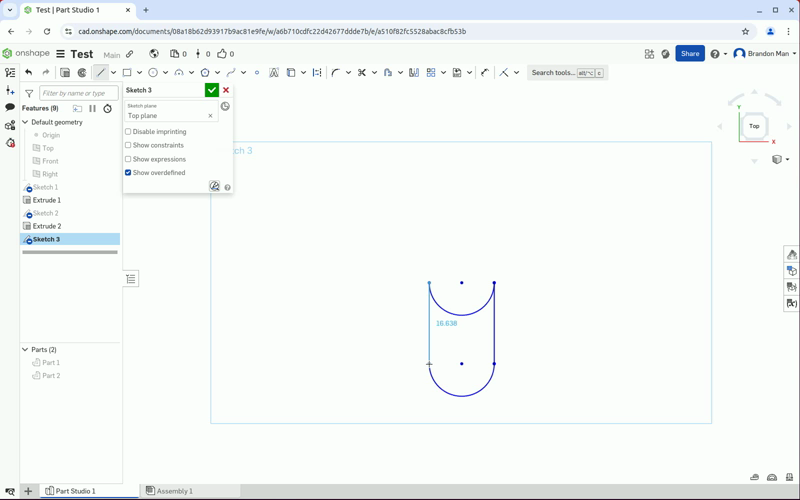
key_up(shift)
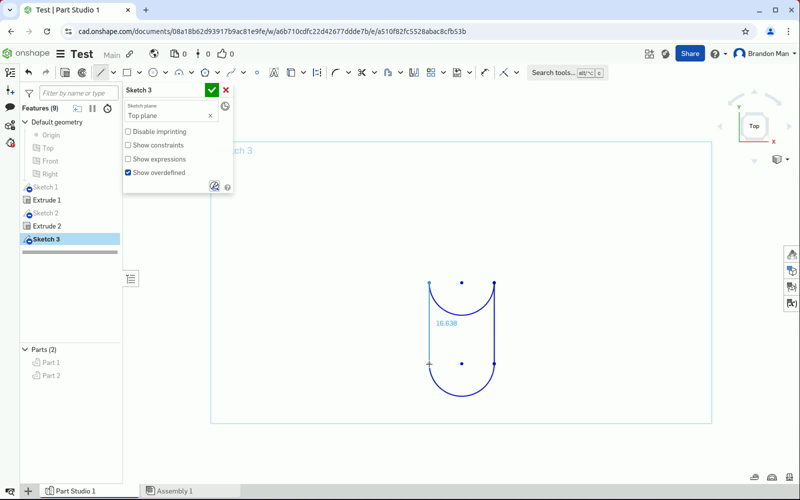
click(429, 363)
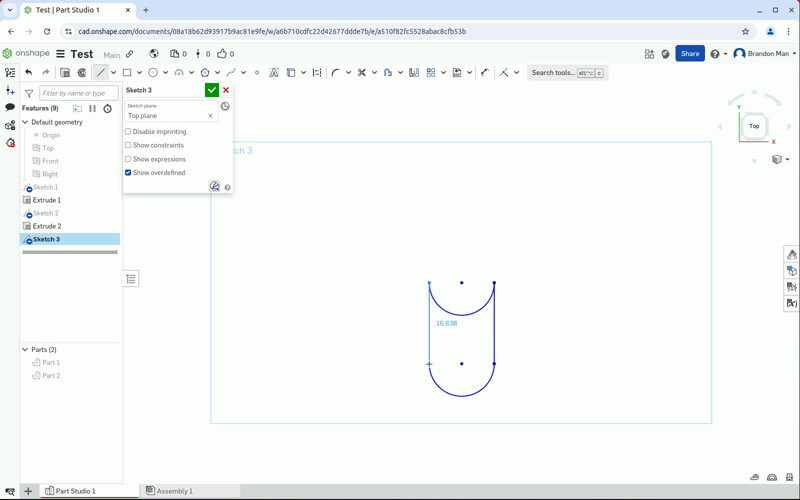
key(esc)
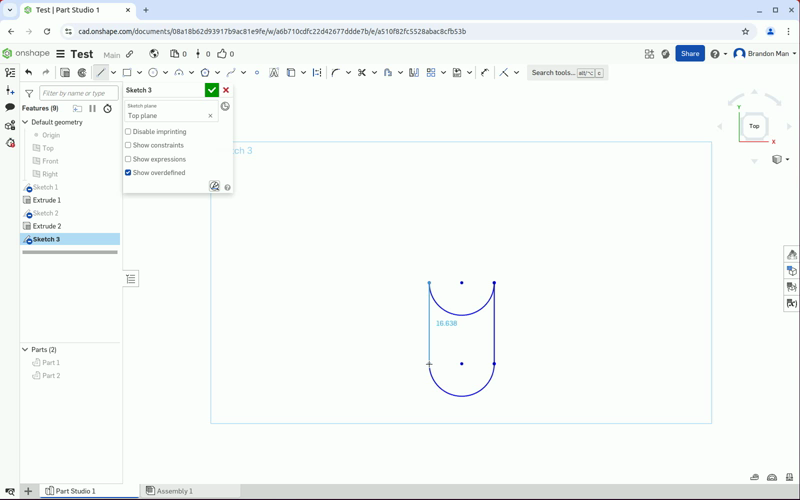
mouse_move(453, 355)
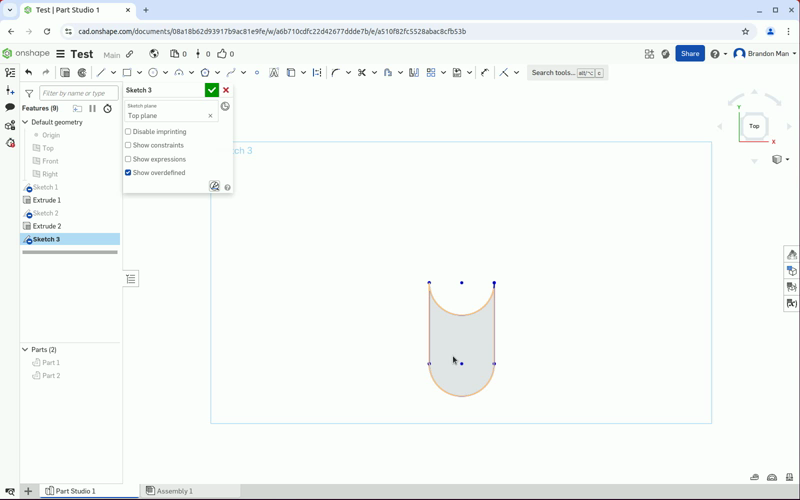
scroll(6)
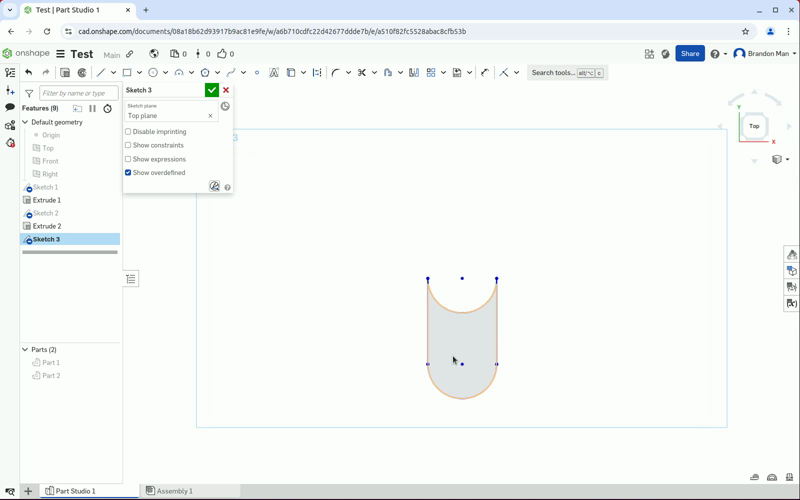
scroll(6)
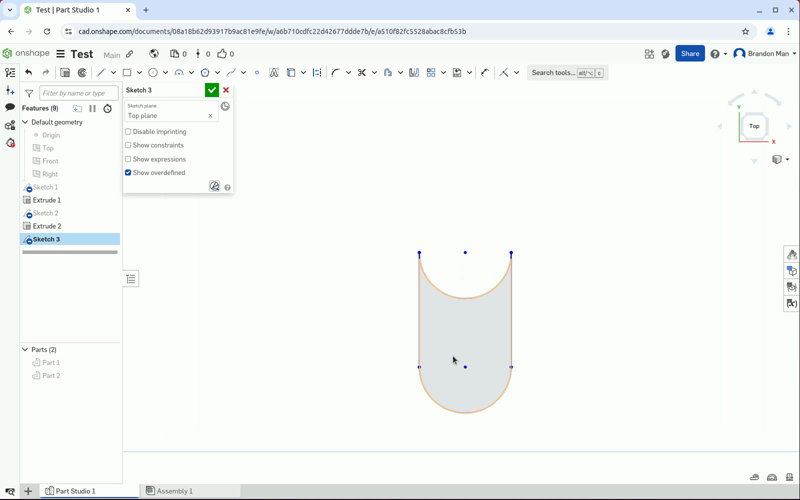
scroll(6)
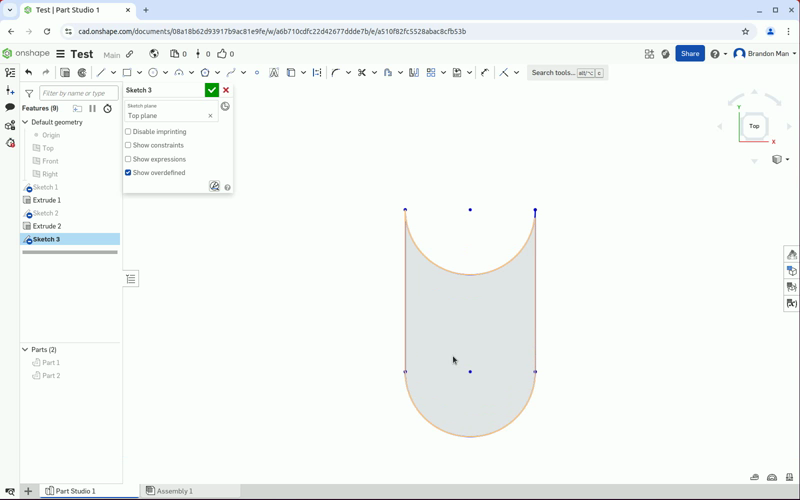
scroll(6)
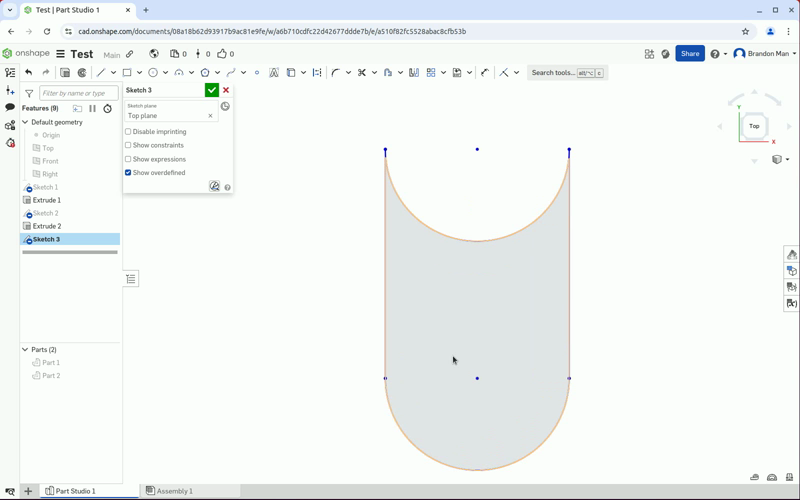
scroll(6)
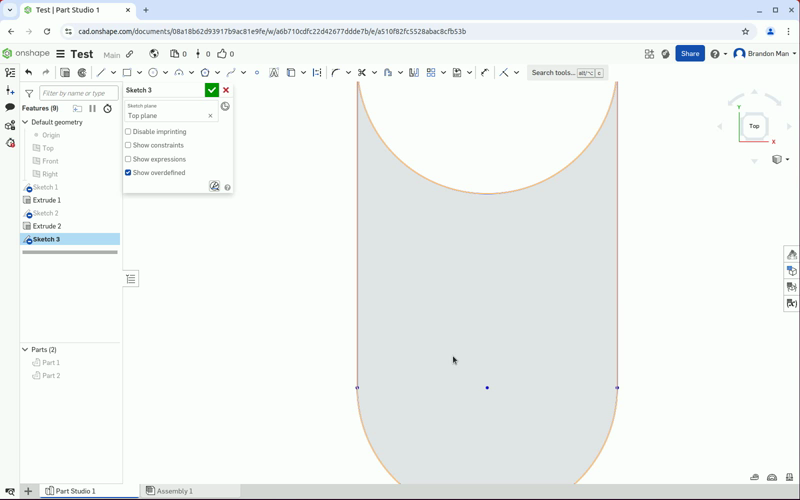
scroll(6)
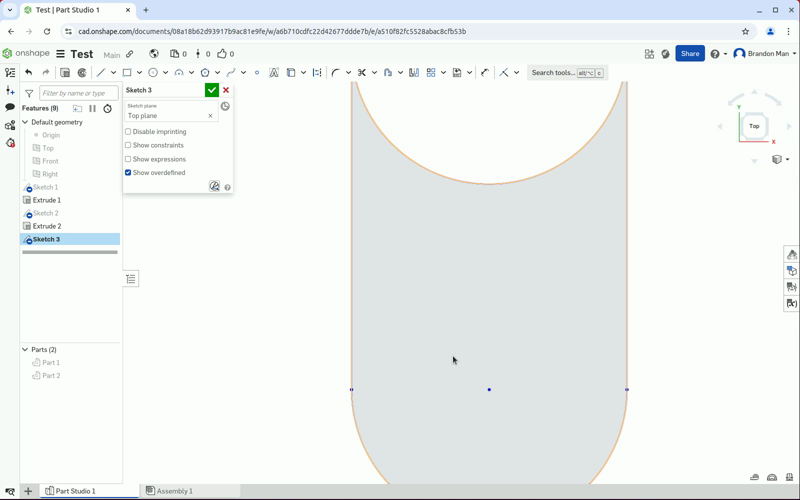
scroll(6)
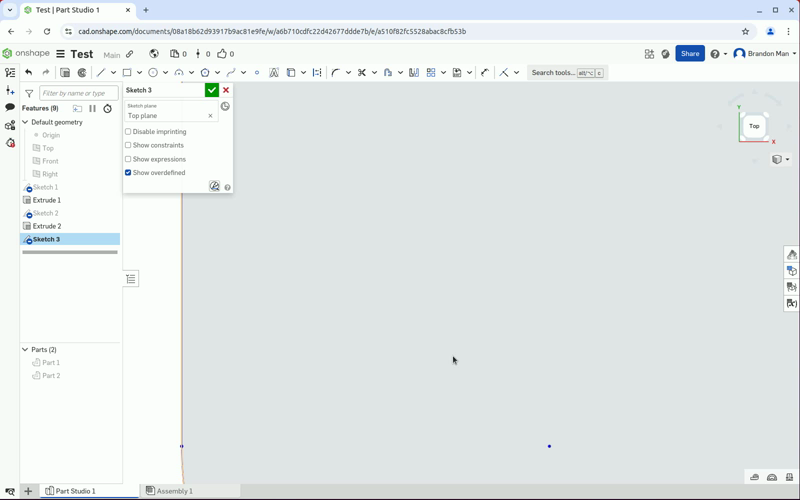
click(453, 355)
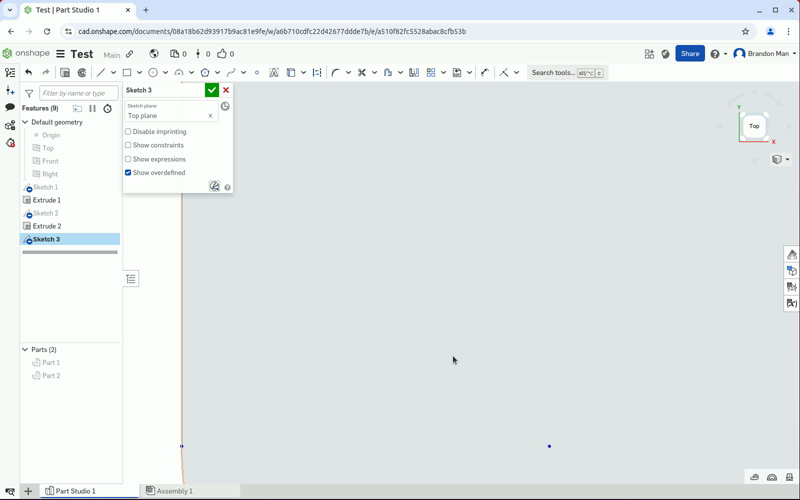
scroll(-6)
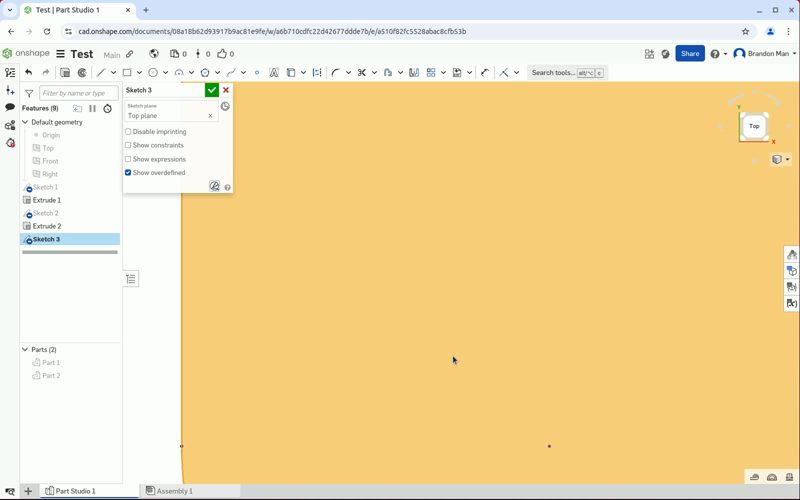
scroll(-6)
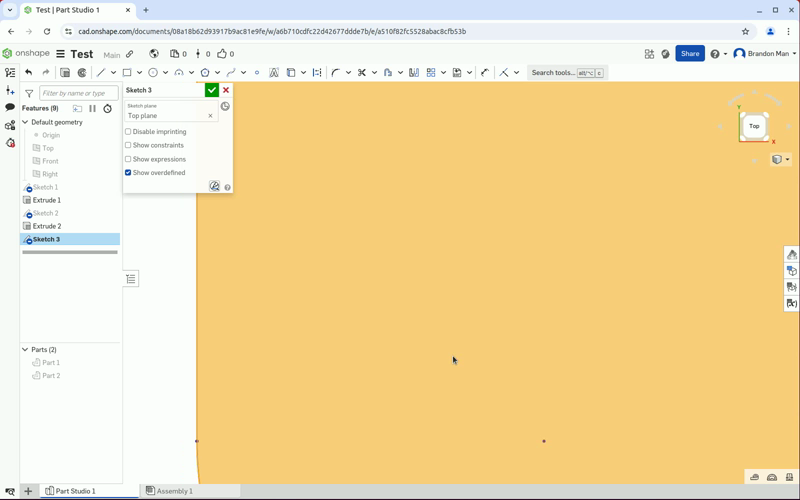
scroll(-6)
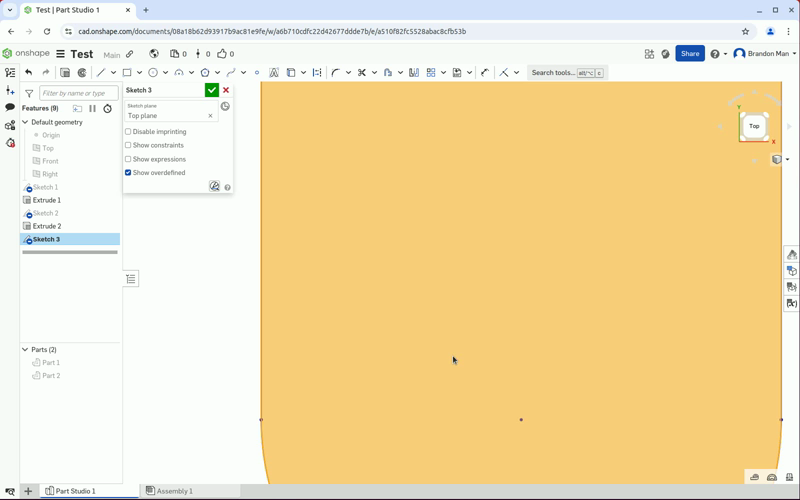
scroll(-6)
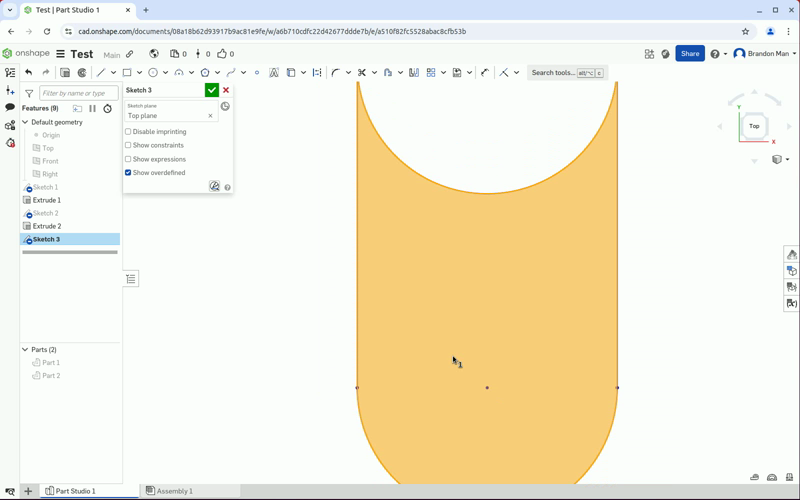
scroll(-6)
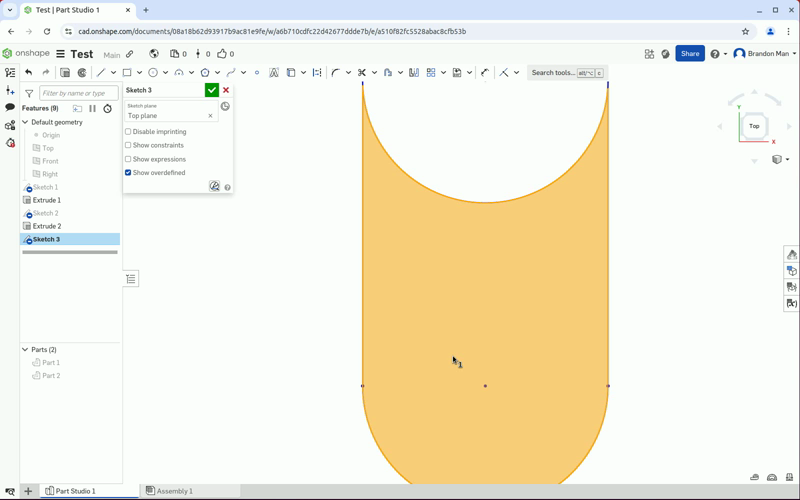
scroll(-6)
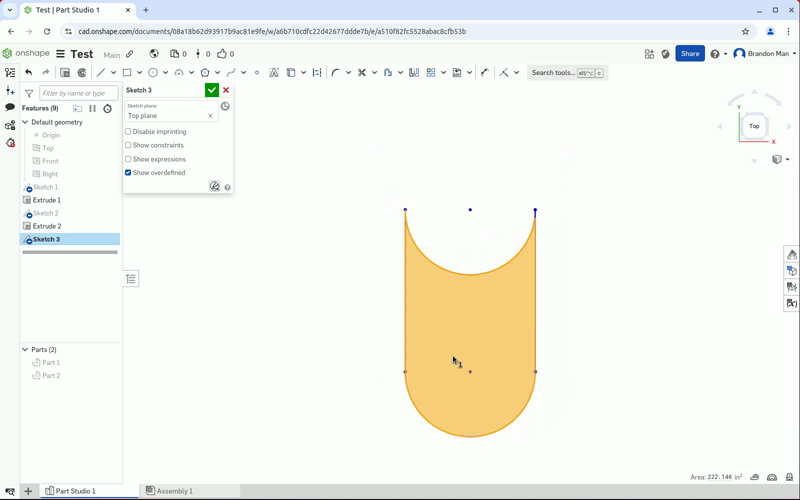
scroll(-6)
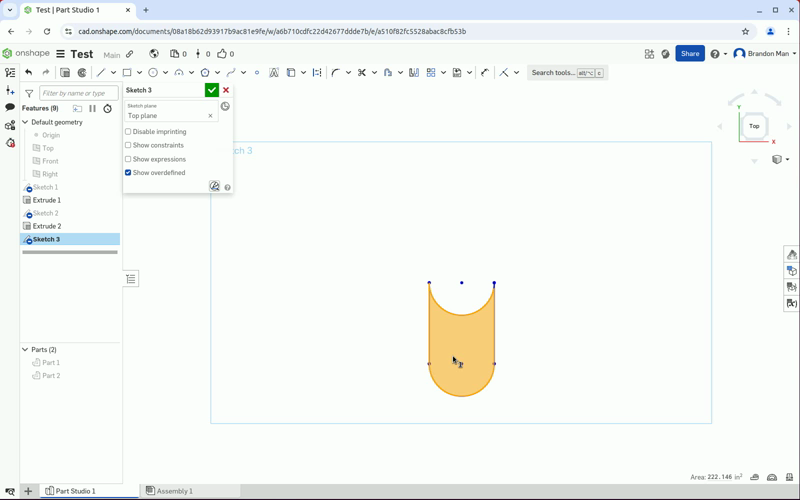
mouse_move(73, 352)
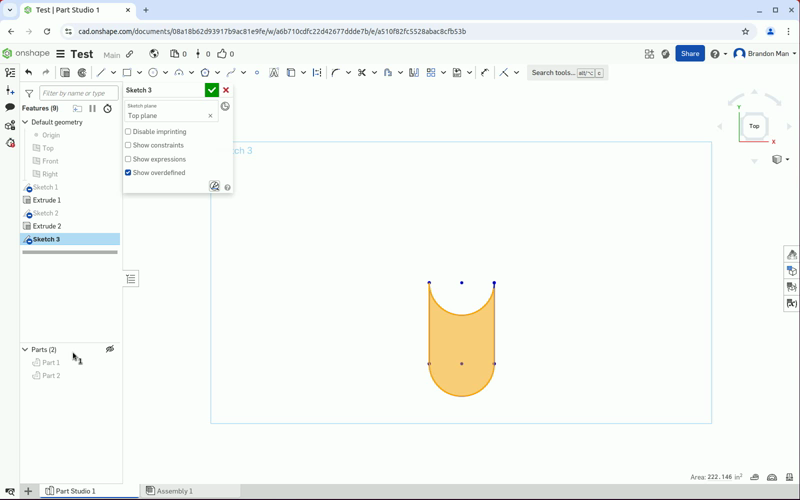
key(shift+y)
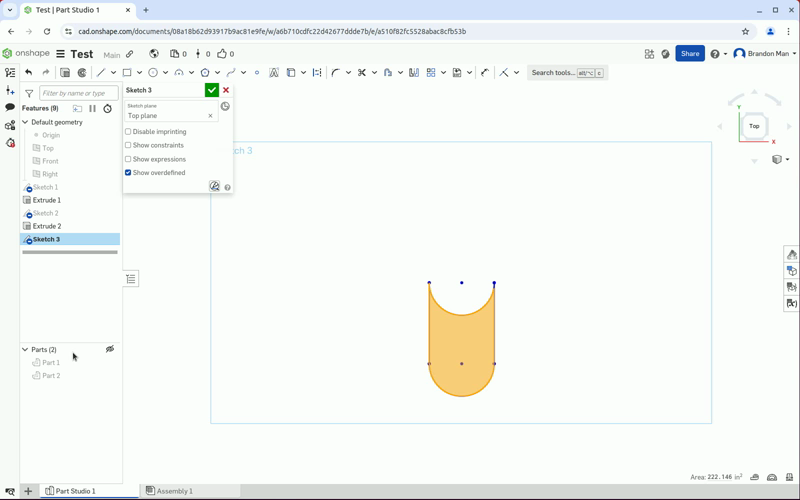
key(shift+e)
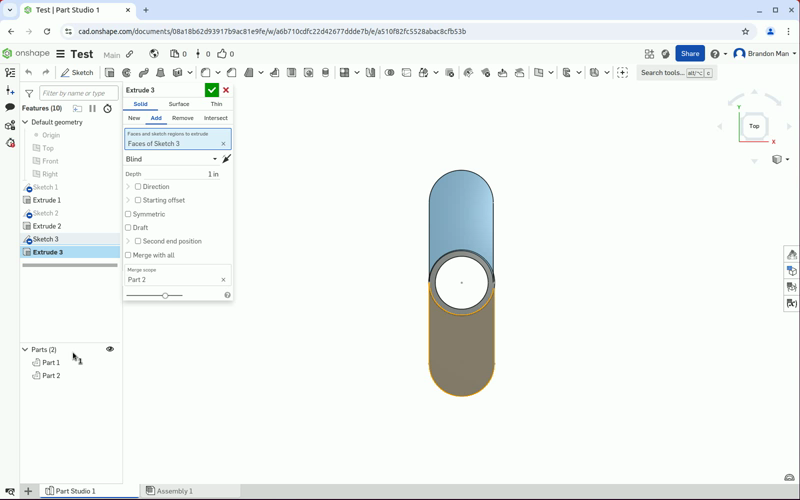
mouse_move(143, 106)
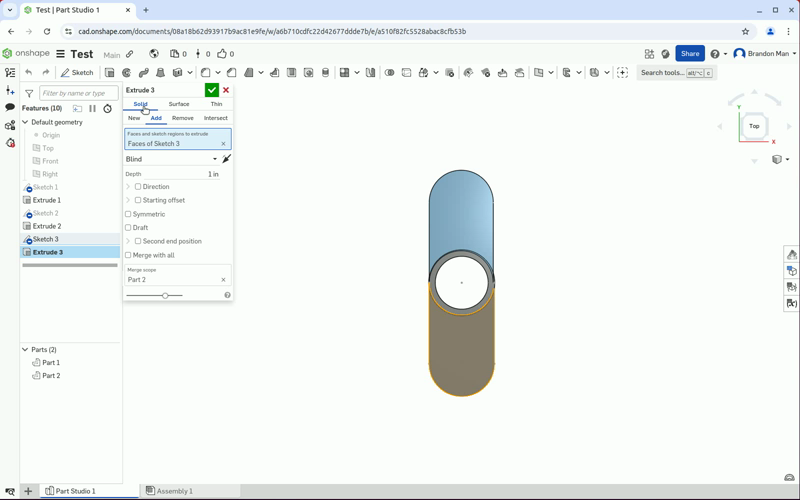
click(143, 106)
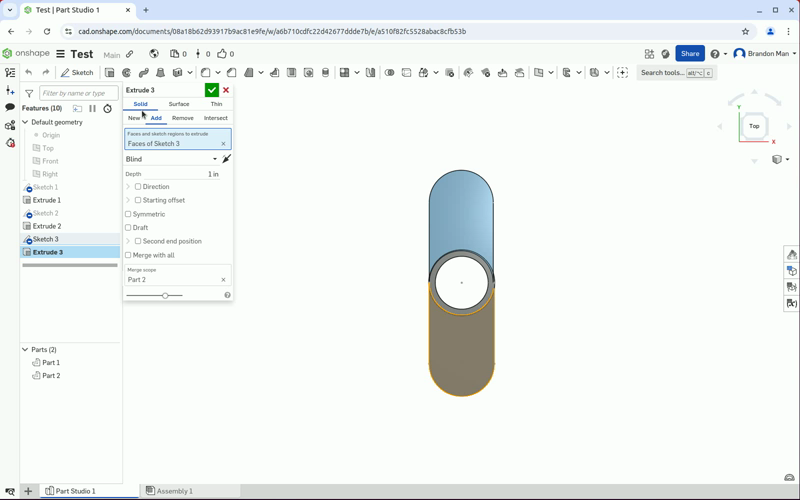
mouse_move(137, 120)
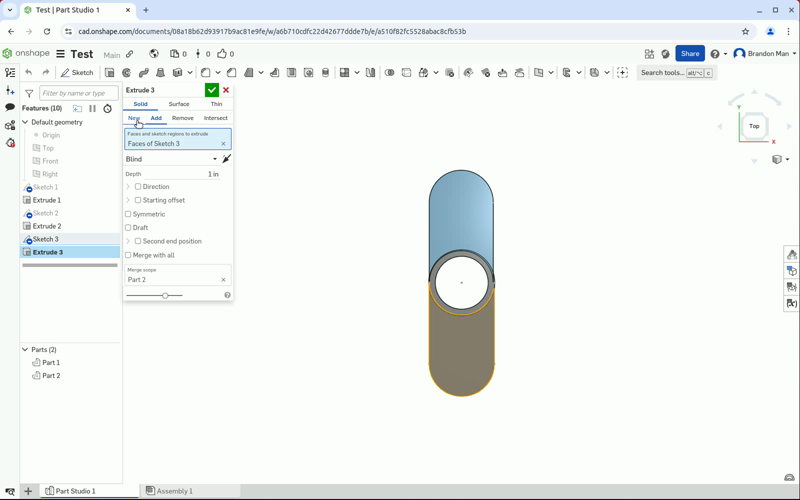
click(137, 120)
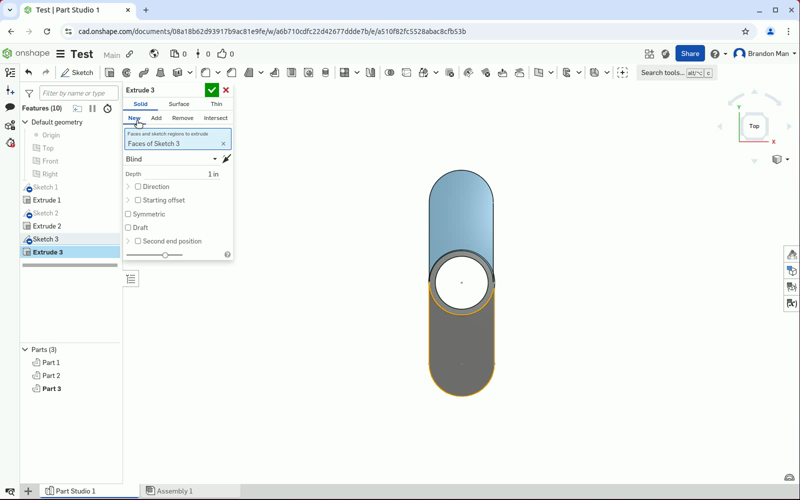
key(tab, 4)
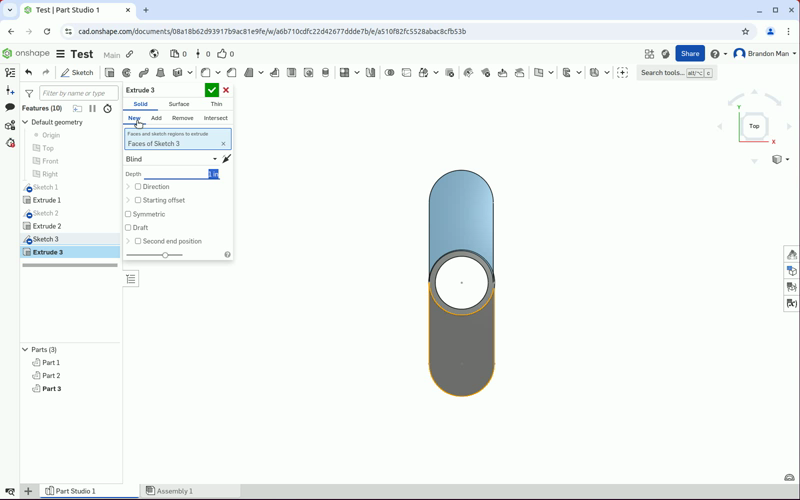
text(3.37)
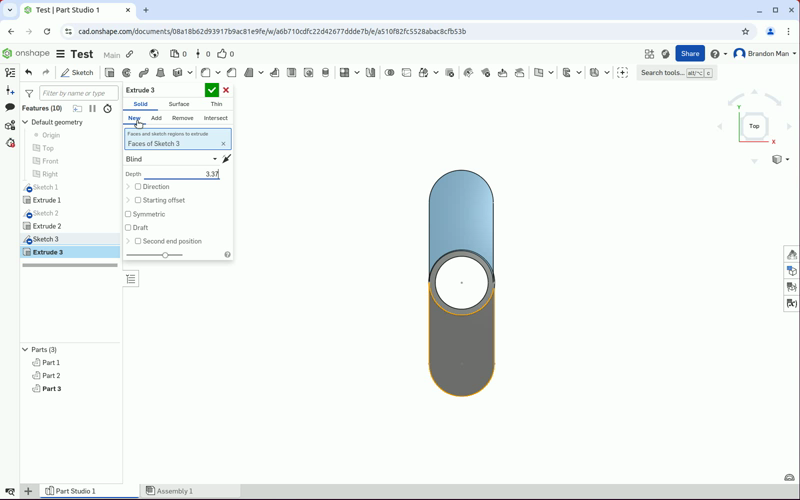
key(enter)
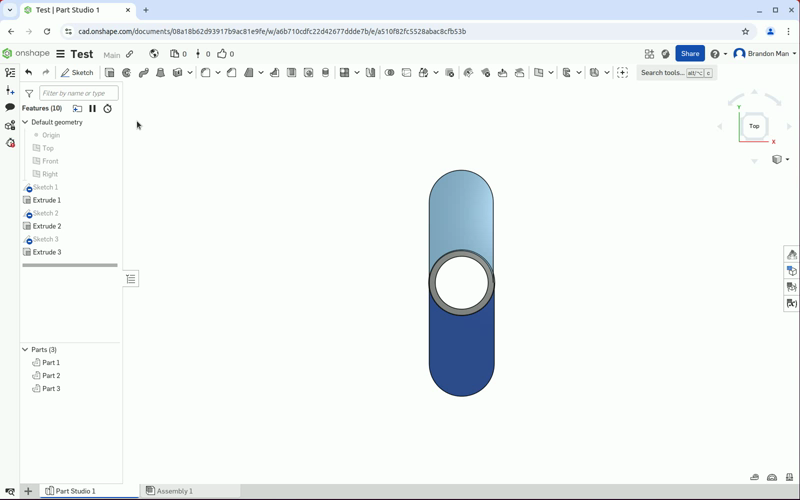
key(shift+h)
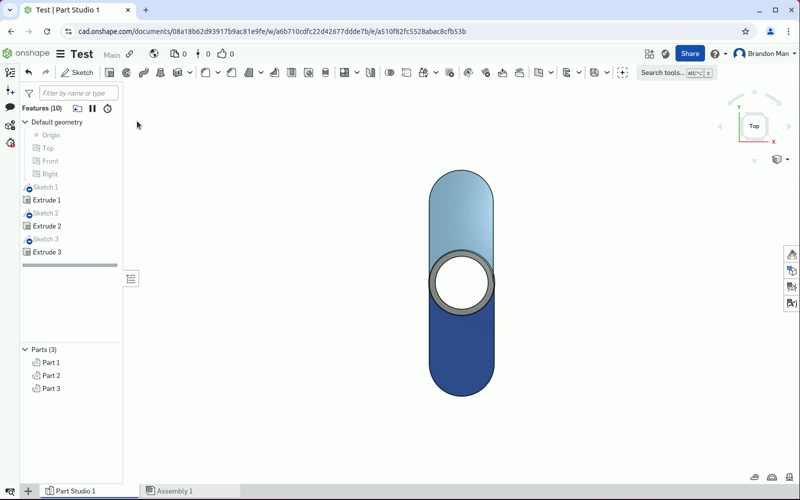
key(shift+h)
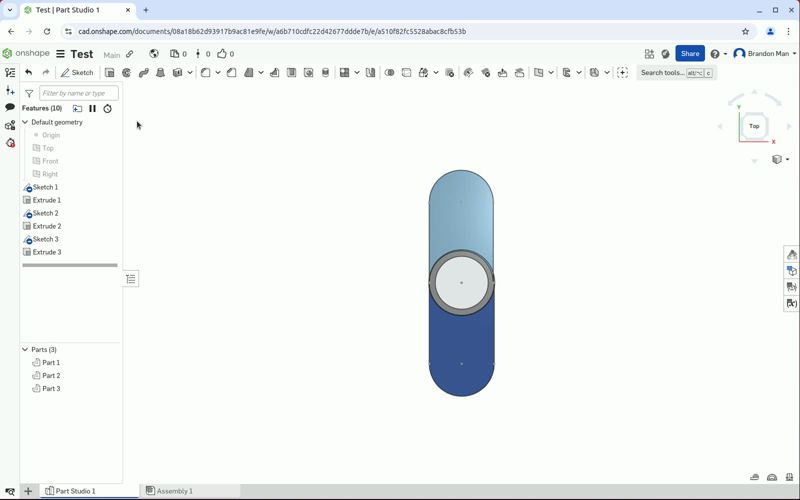
key(shift+7)
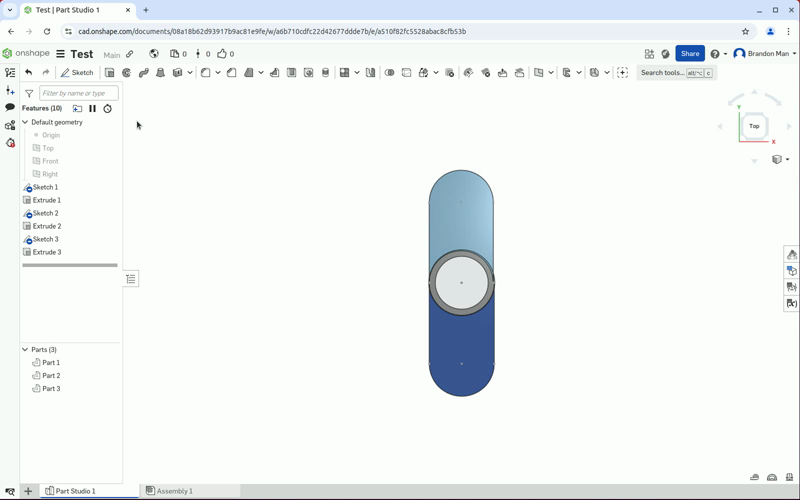
key(up, 3)
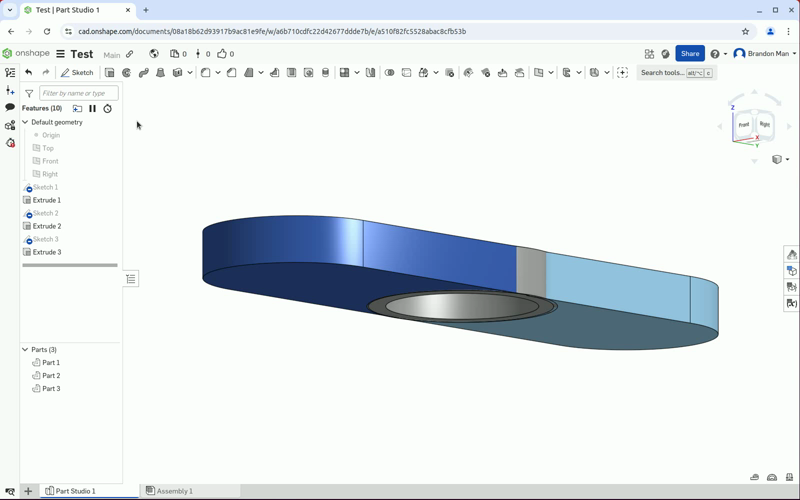
key(left, 3)
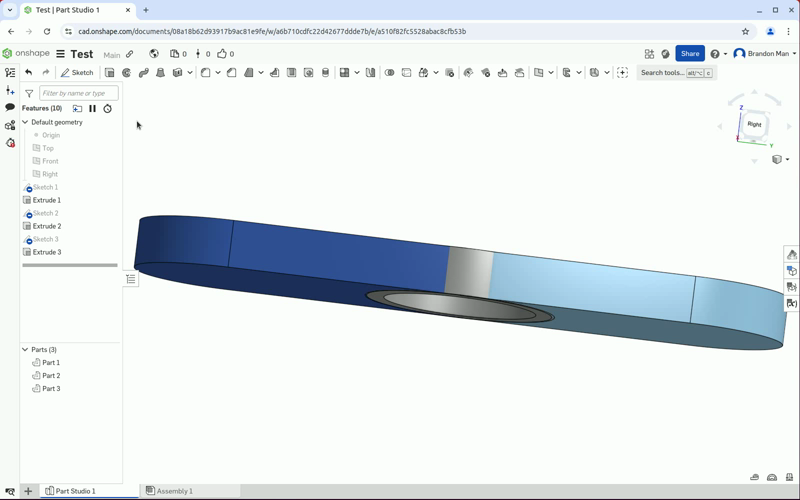
key(right, 3)
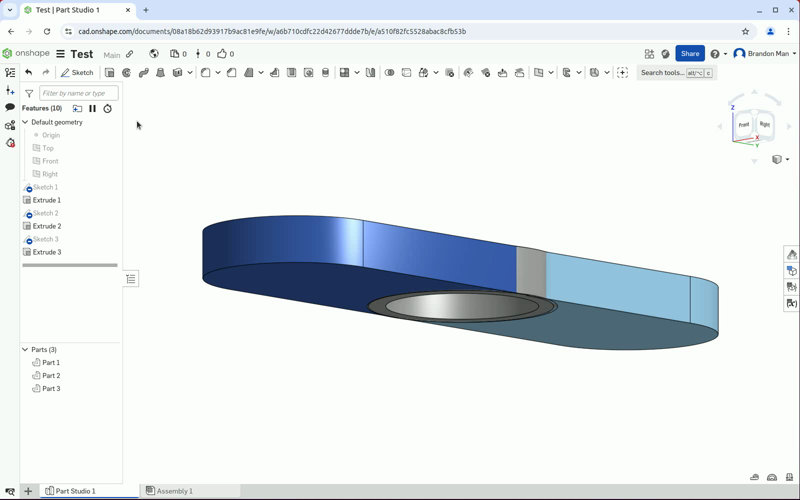
key(down, 3)
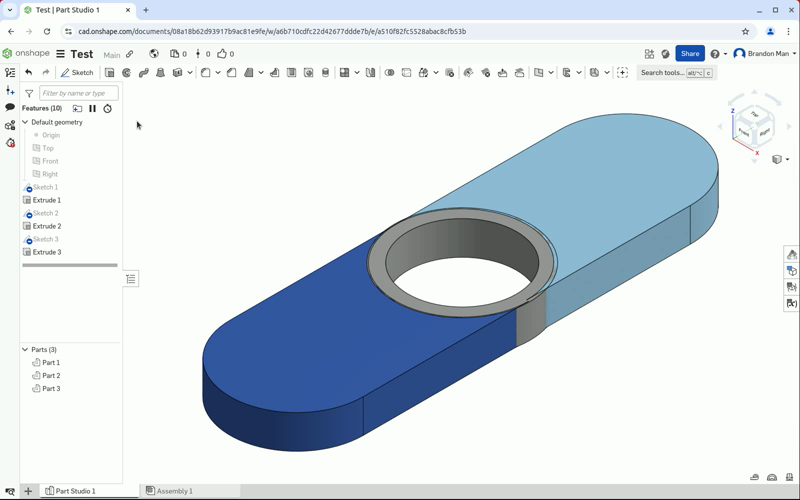
mouse_move(73, 189)
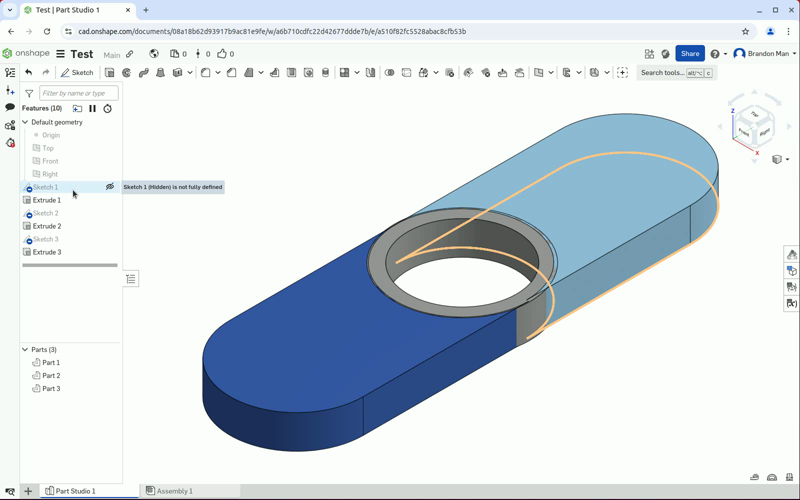
click(73, 189)